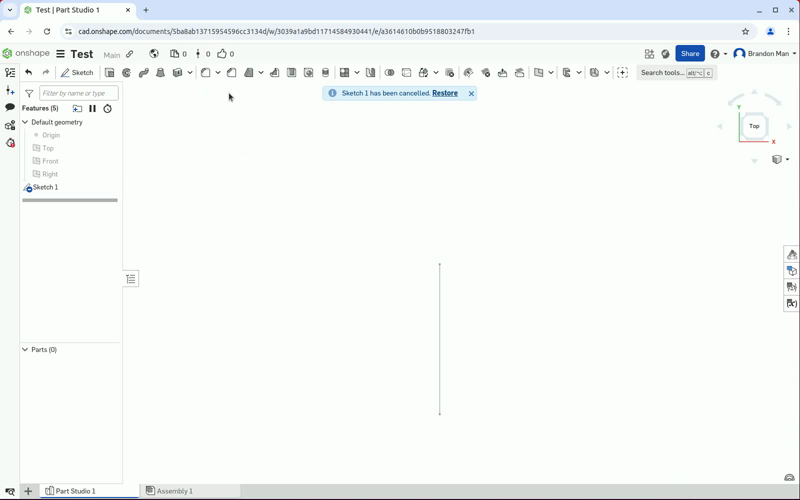
key(shift+h)
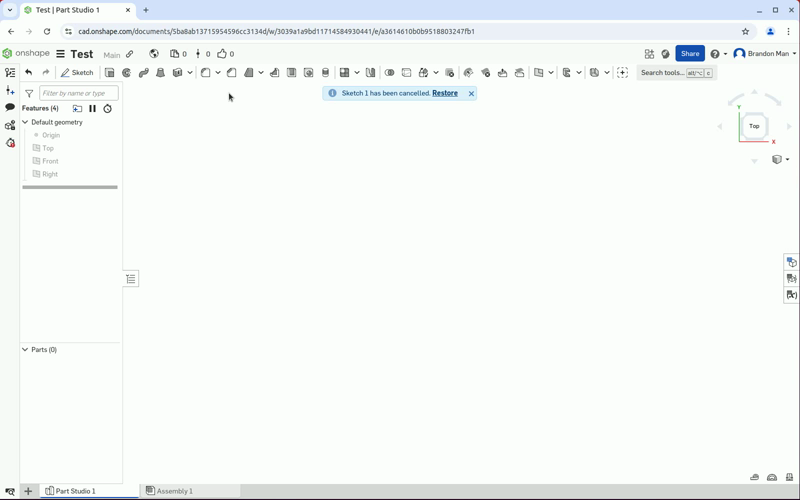
mouse_move(73, 352)
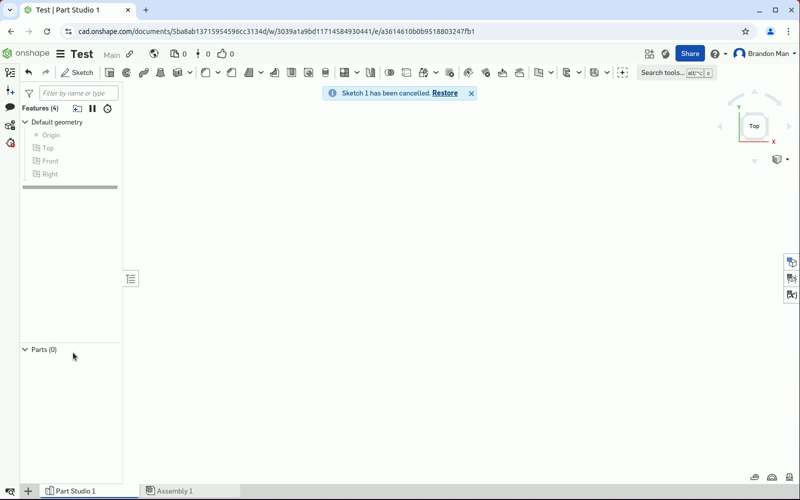
key(y)
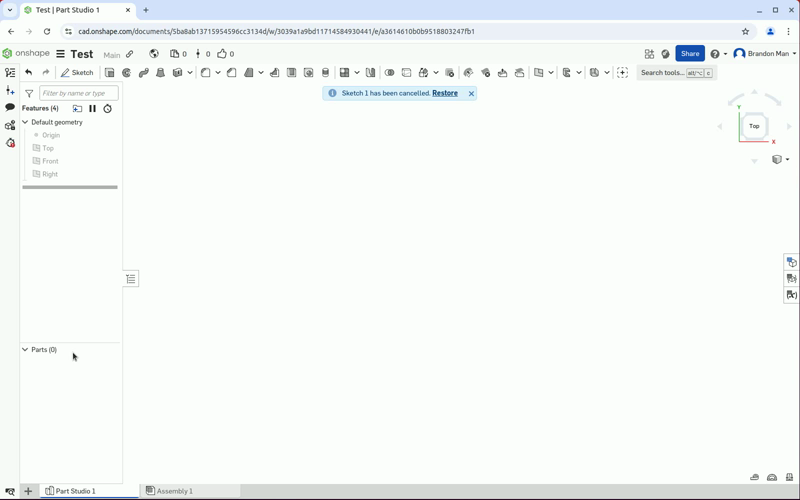
key(shift+p)
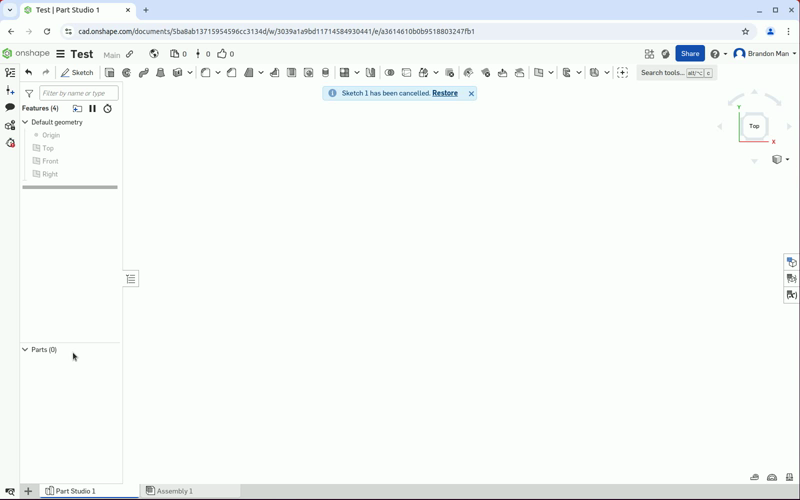
key(space)
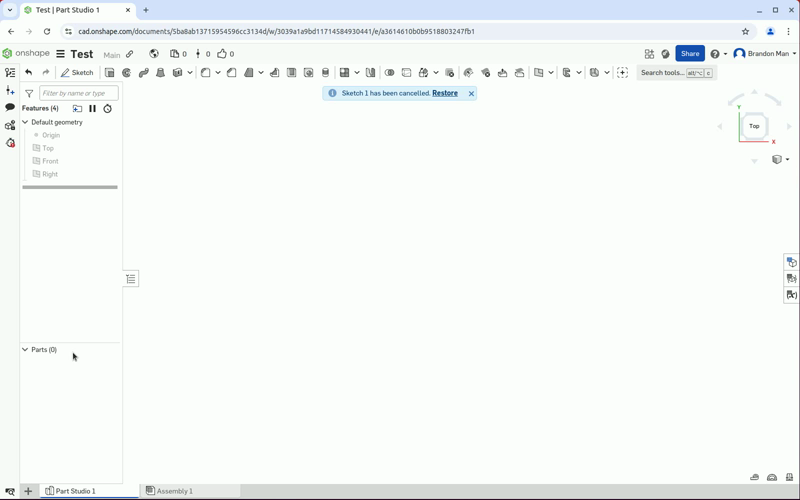
key_down(shift)
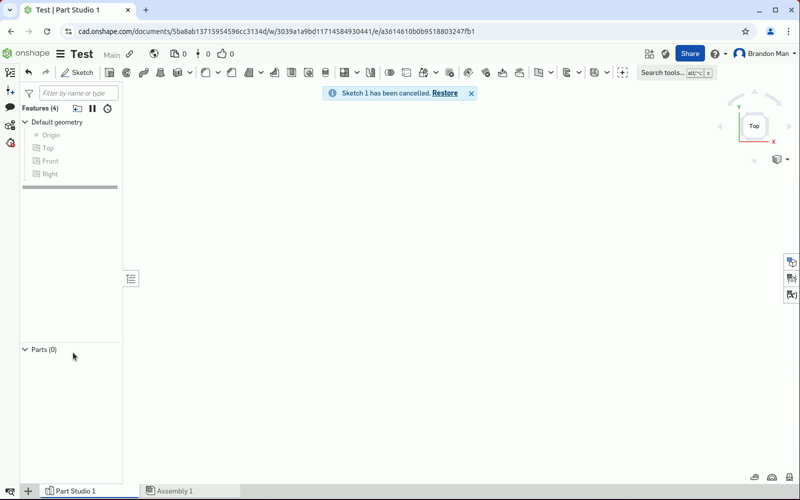
key(up)
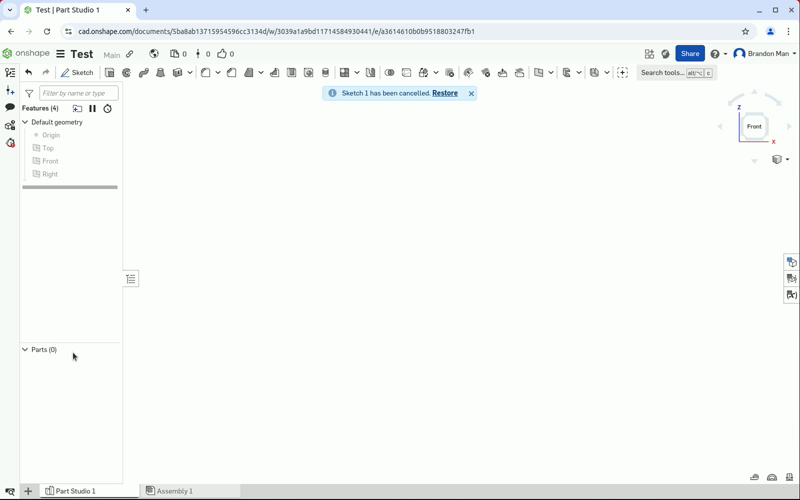
key_up(shift)
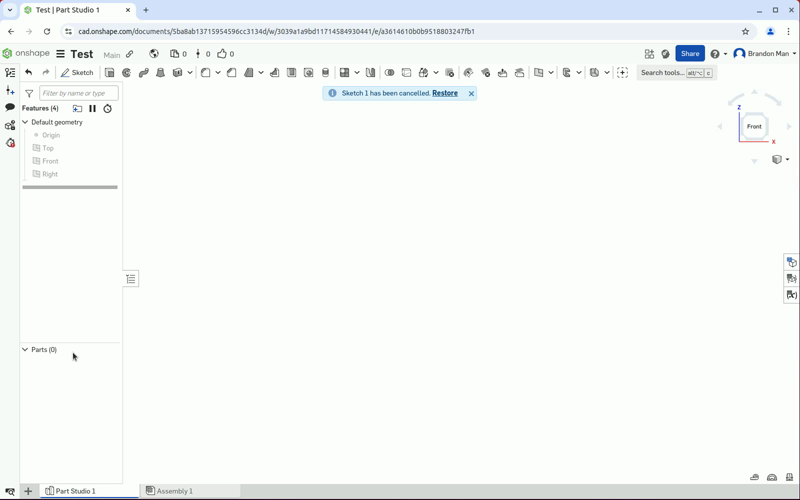
key(space)
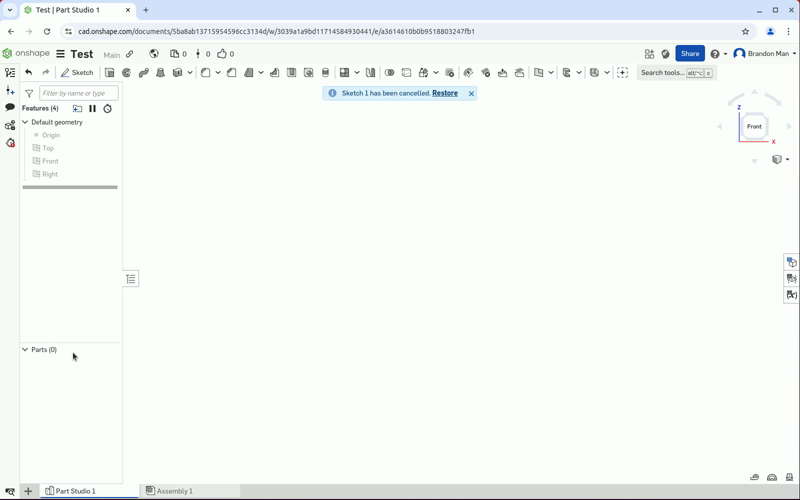
key_down(shift)
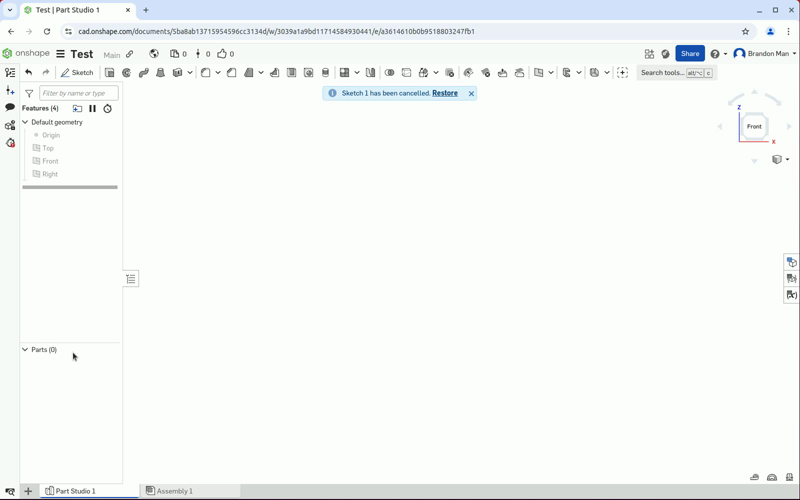
key(left)
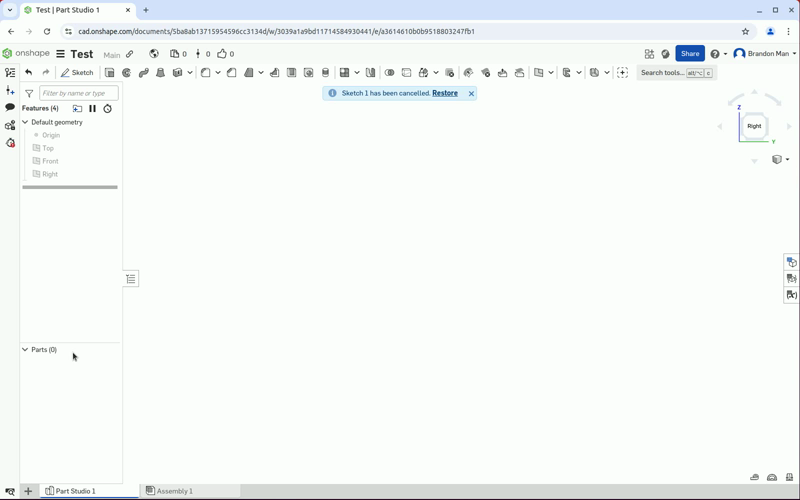
key_up(shift)
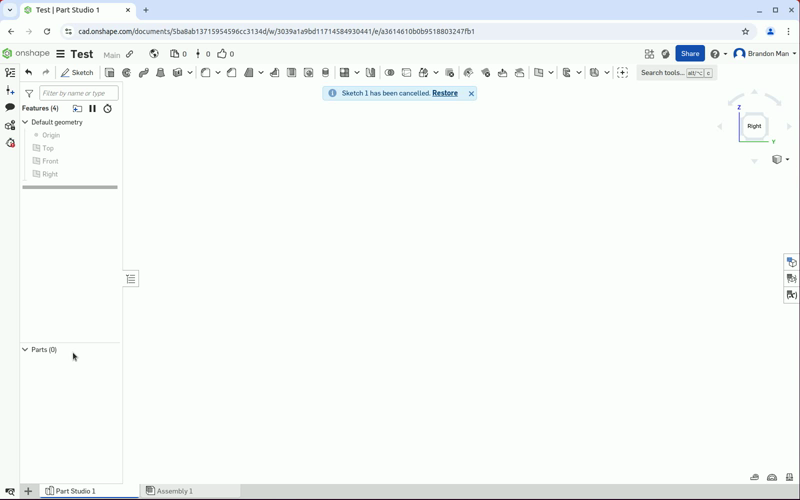
mouse_move(73, 352)
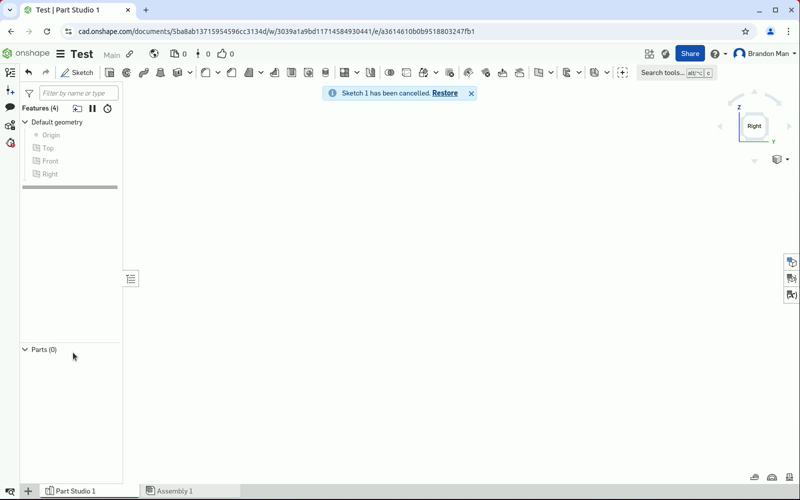
key(shift+y)
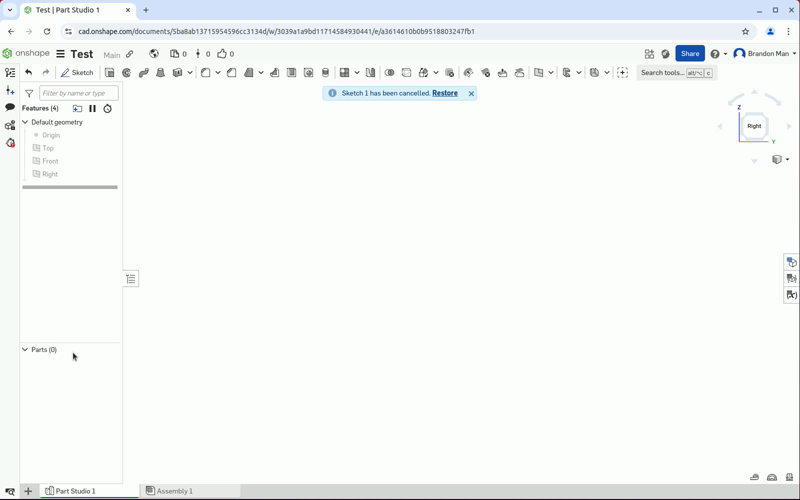
key(shift+s)
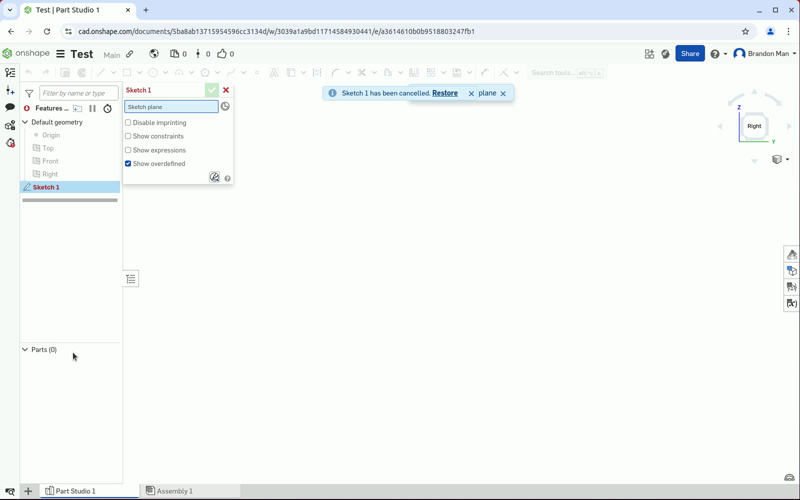
mouse_move(73, 176)
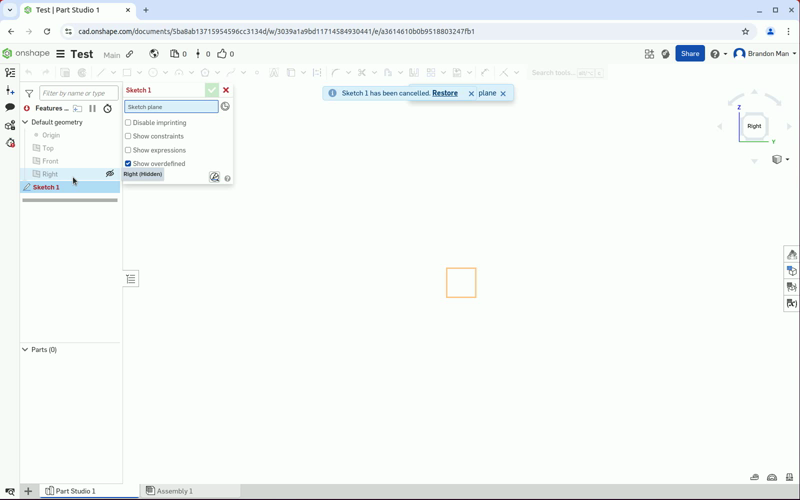
click(73, 176)
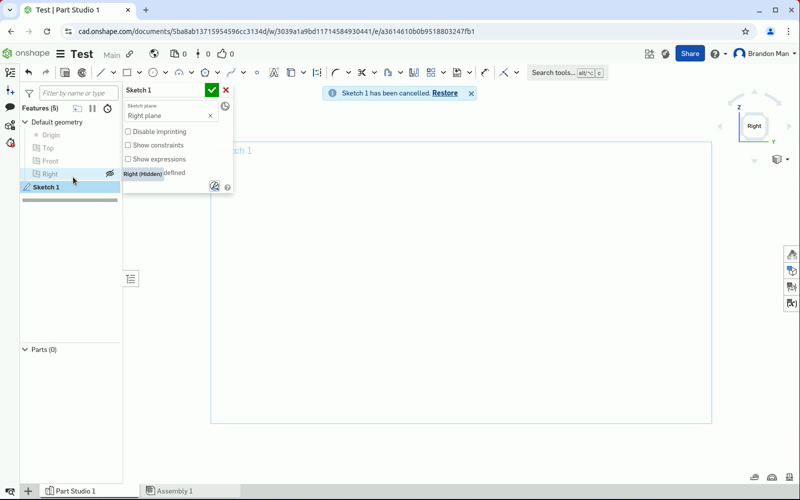
mouse_move(73, 352)
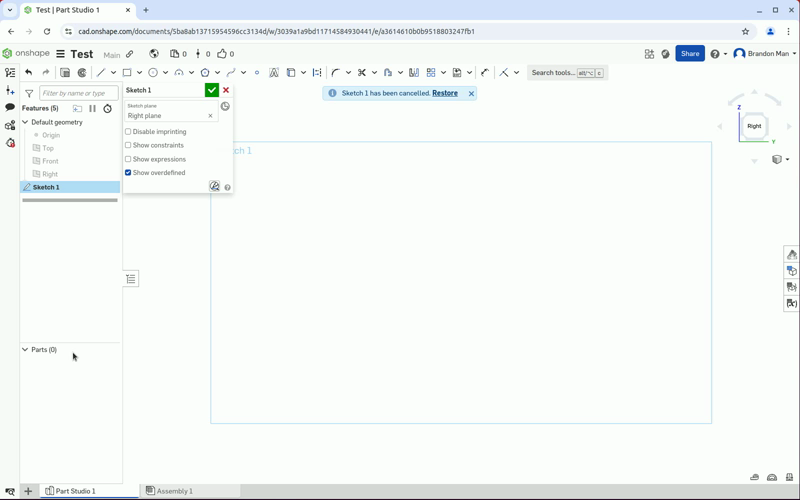
key(y)
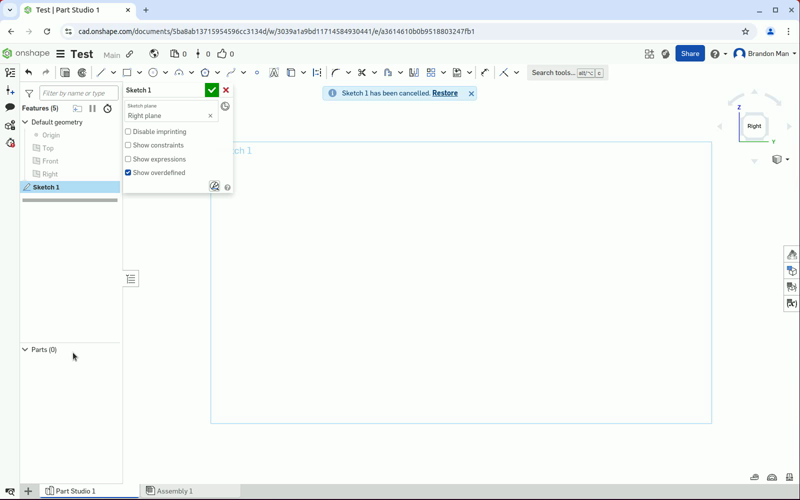
key(l)
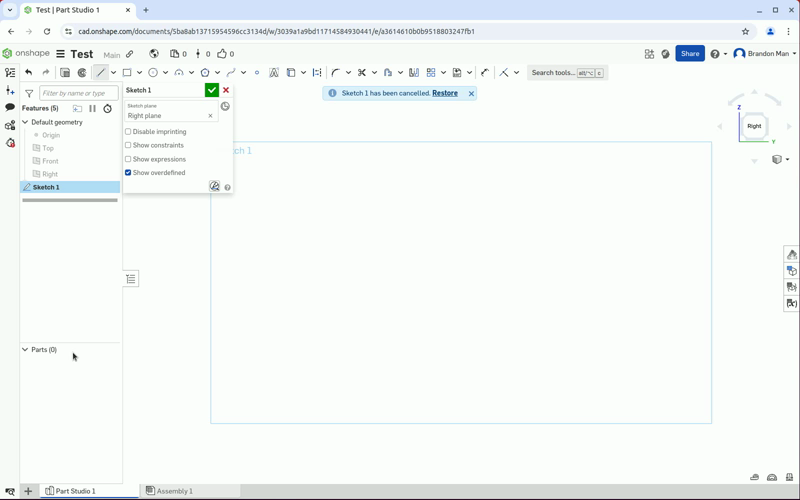
key_down(shift)
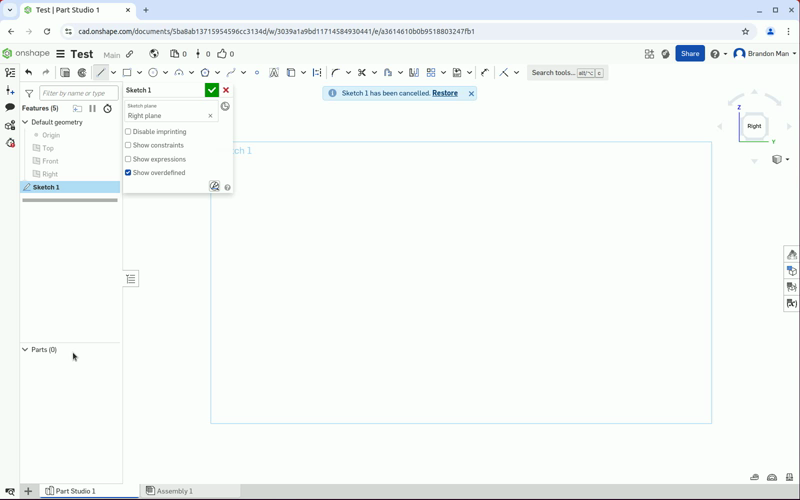
mouse_move(431, 395)
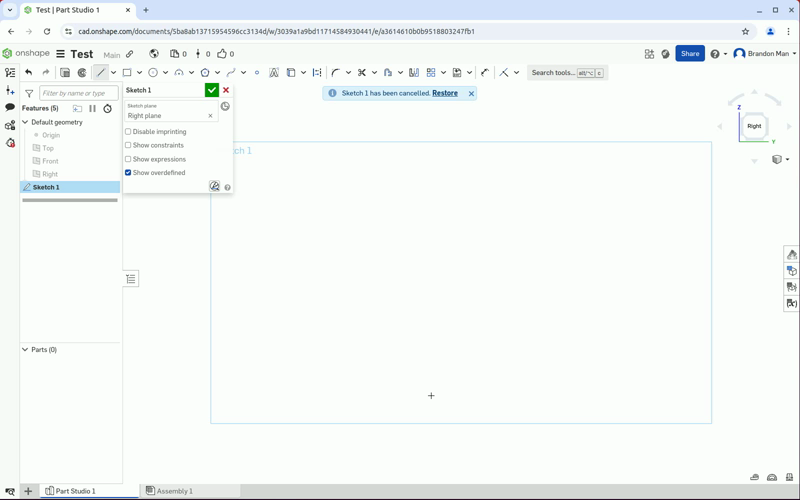
click(431, 395)
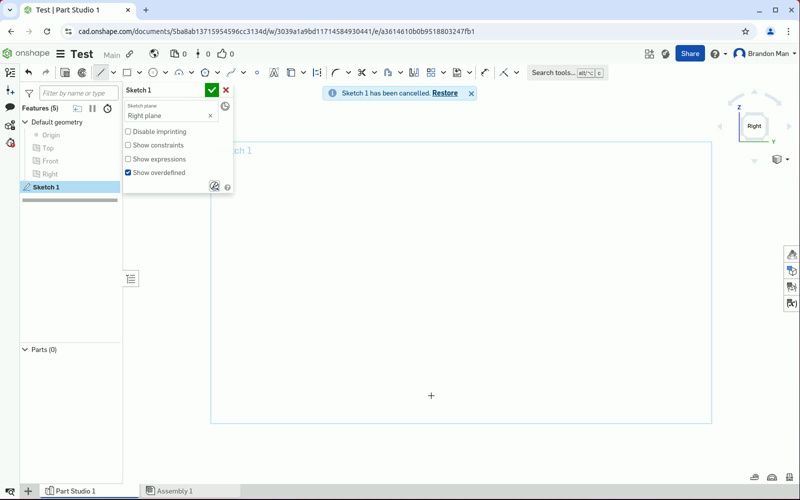
key_up(shift)
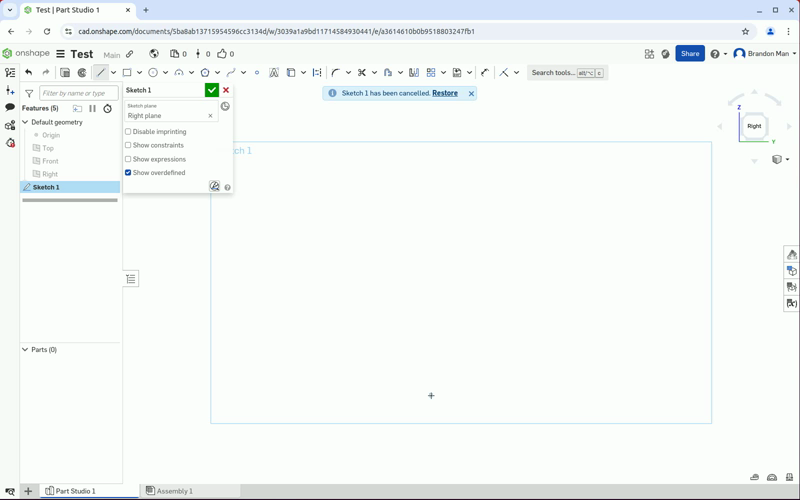
key_down(shift)
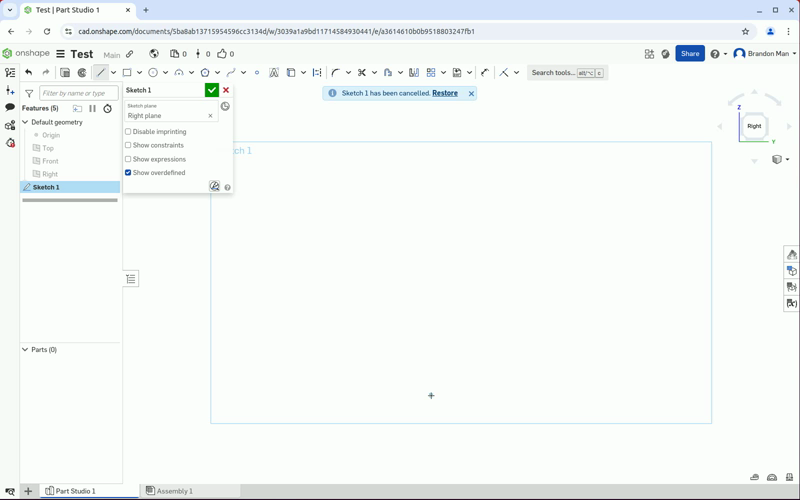
mouse_move(461, 395)
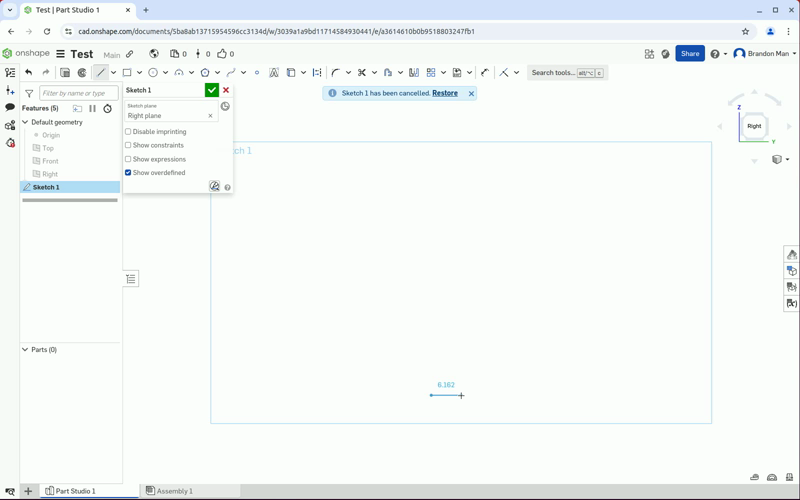
mouse_move(490, 395)
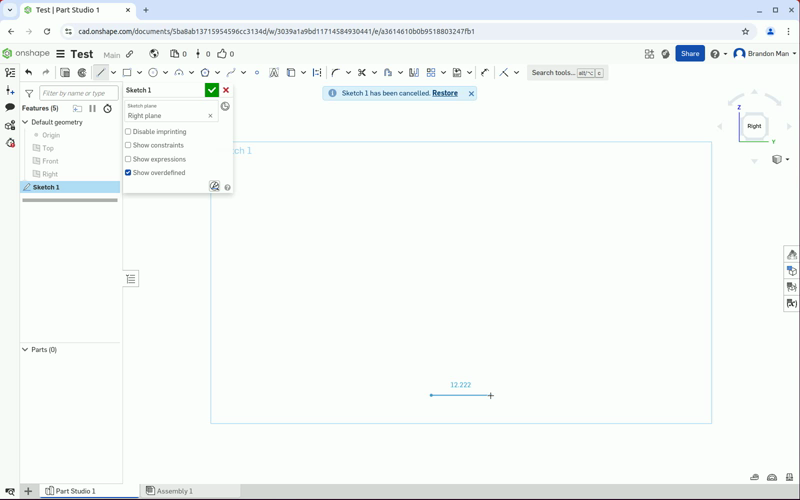
click(490, 395)
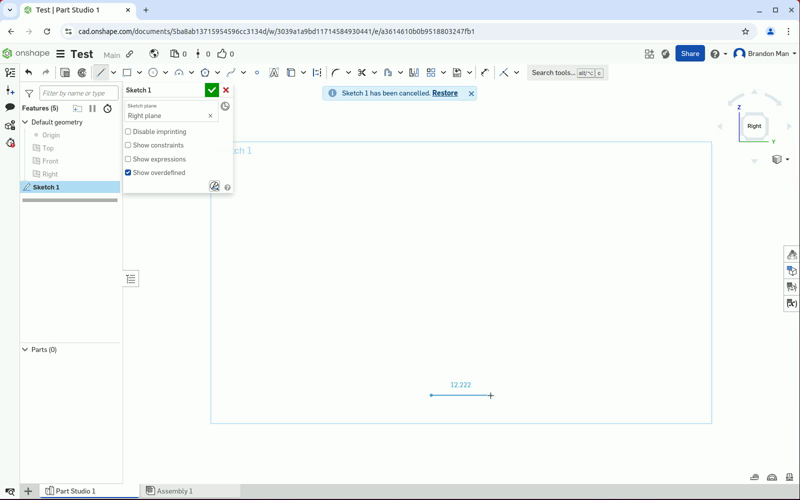
key_up(shift)
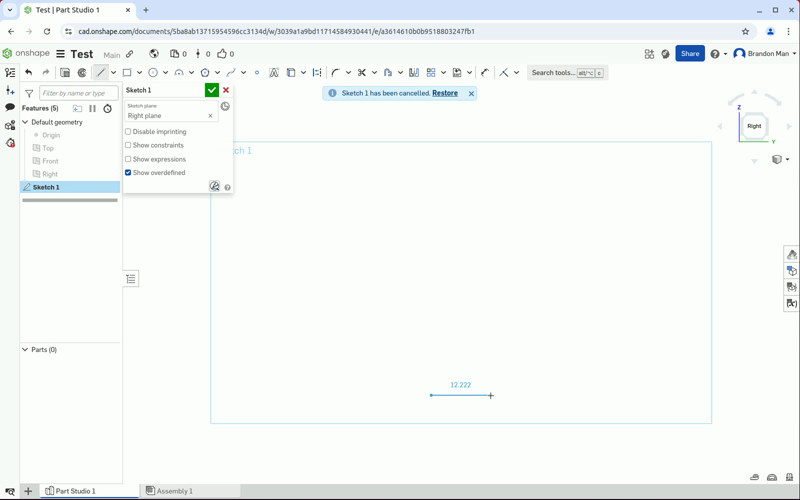
key_down(shift)
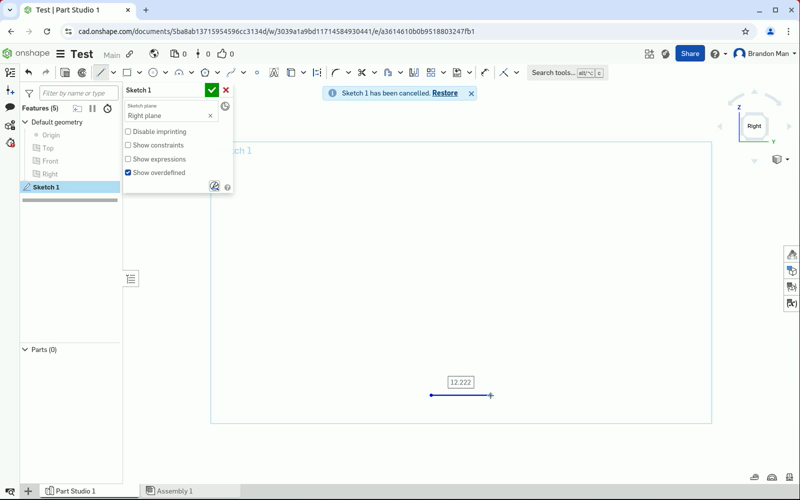
mouse_move(490, 171)
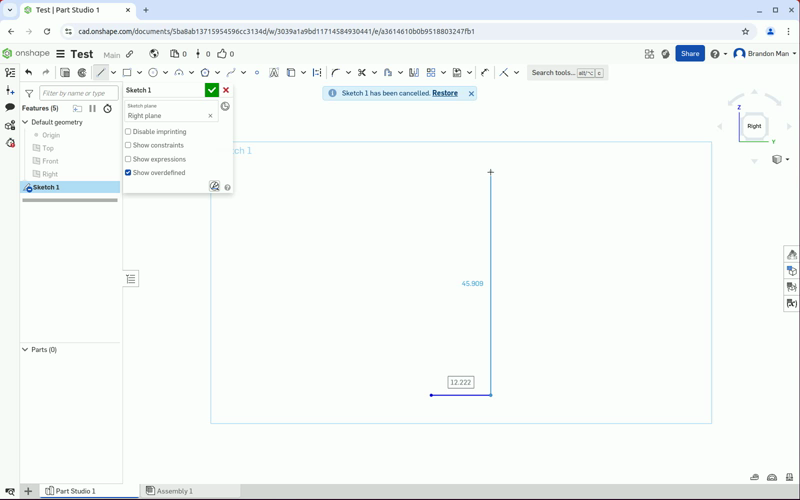
click(490, 171)
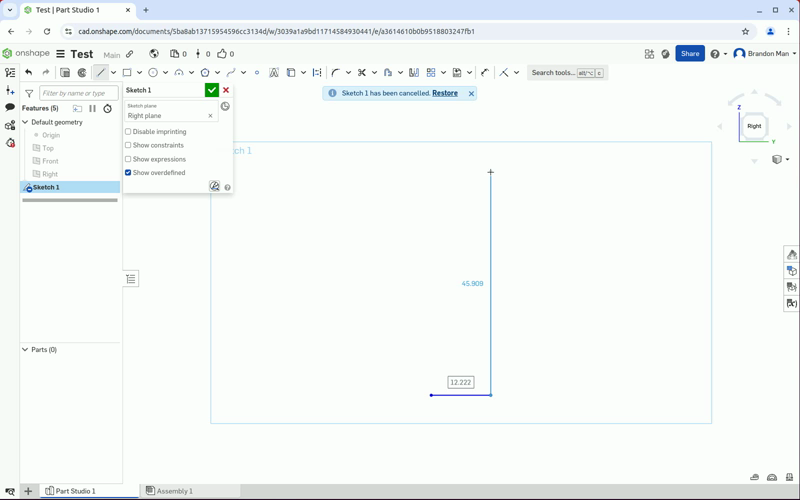
key_up(shift)
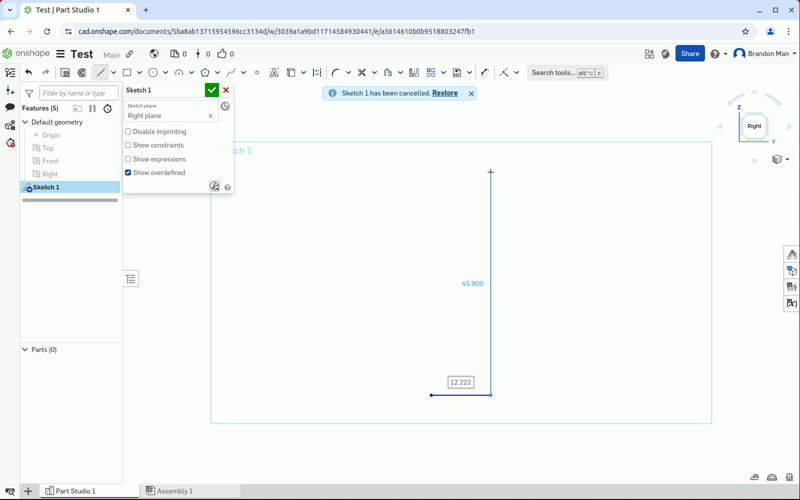
key_down(shift)
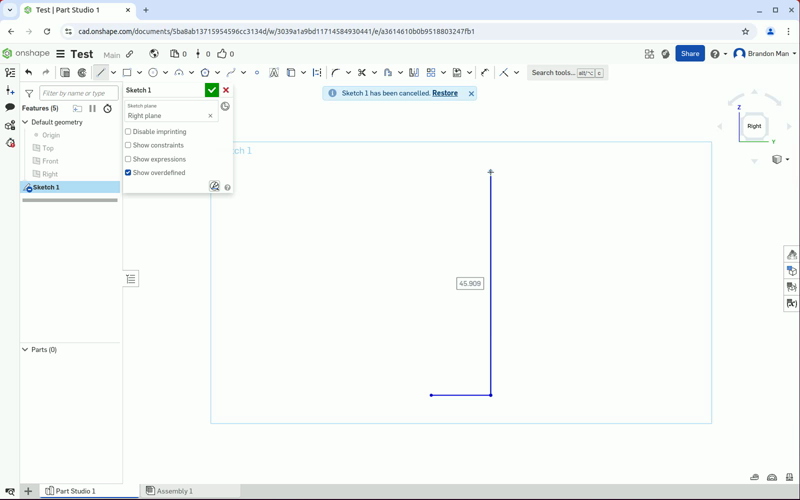
mouse_move(520, 171)
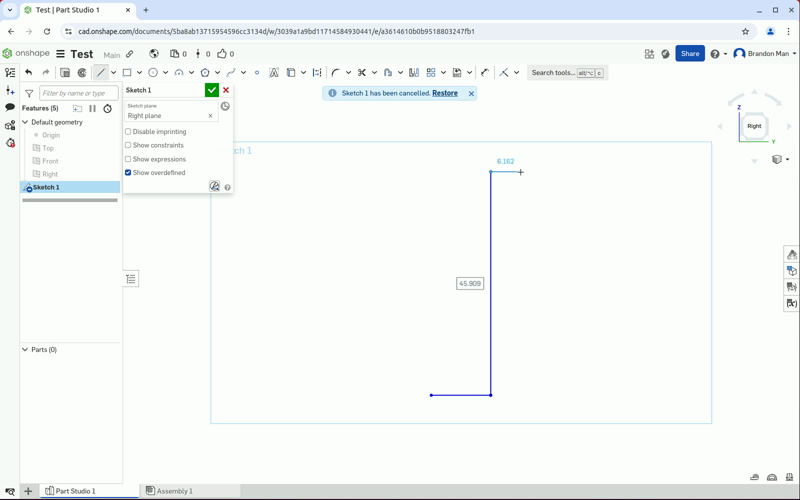
mouse_move(431, 171)
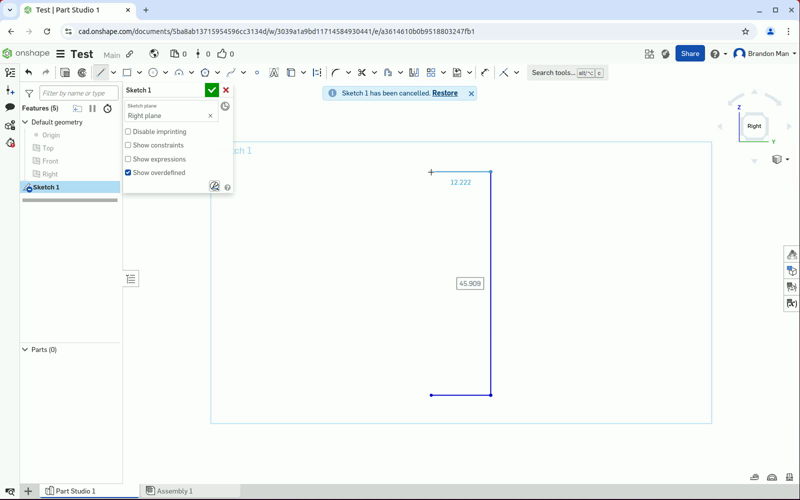
click(431, 171)
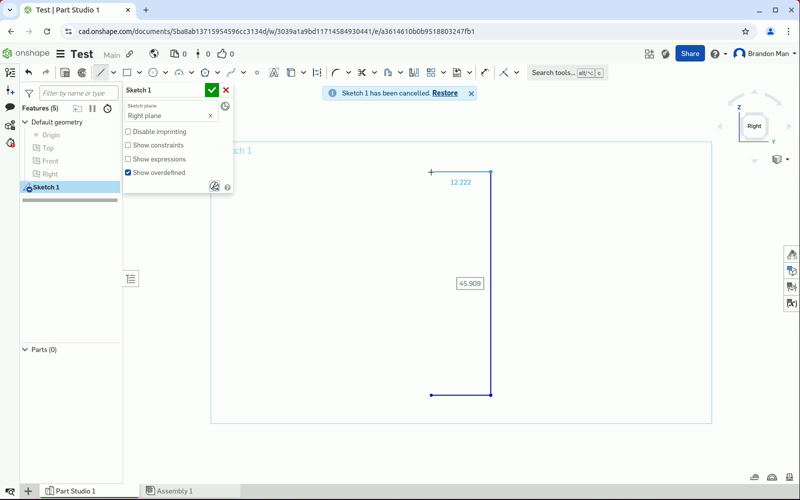
key_up(shift)
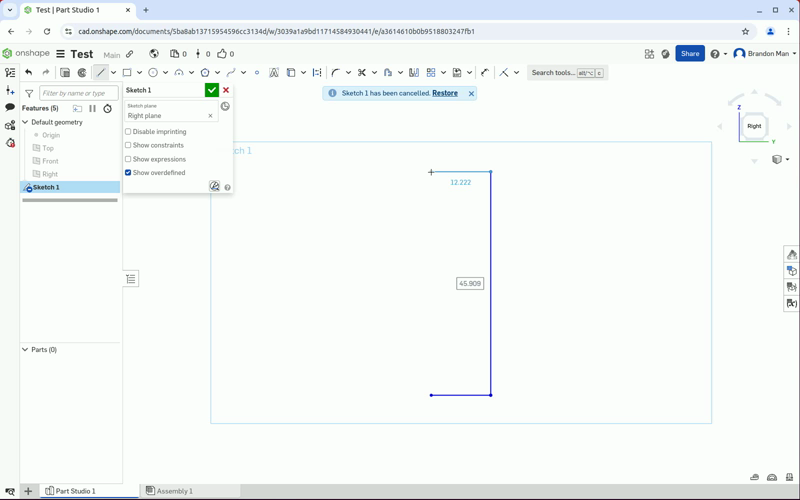
key_down(shift)
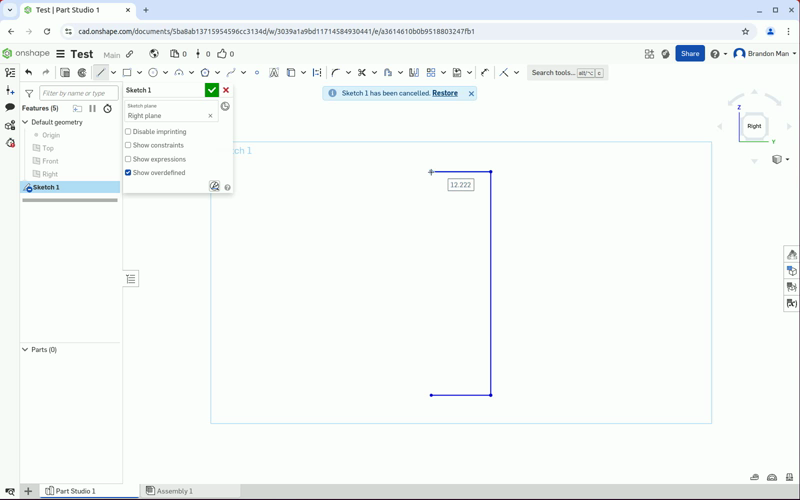
mouse_move(431, 395)
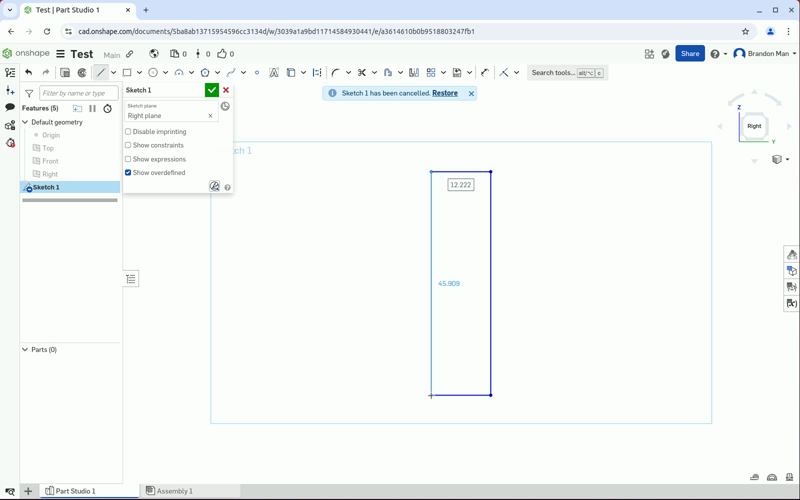
key_up(shift)
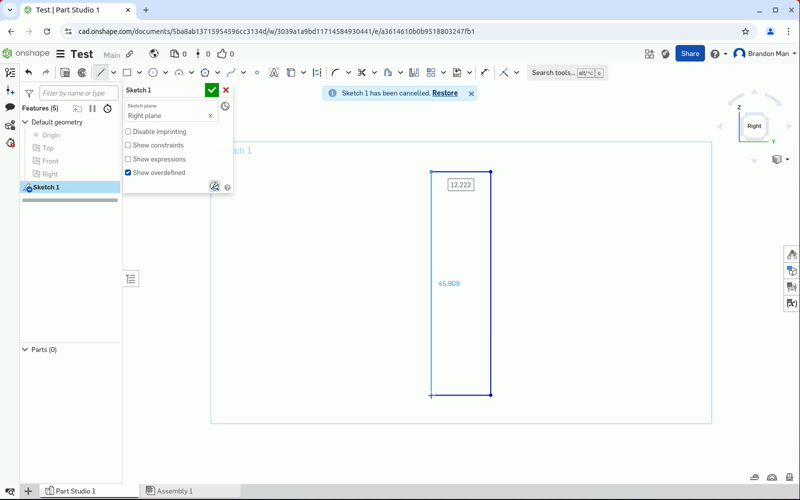
click(431, 395)
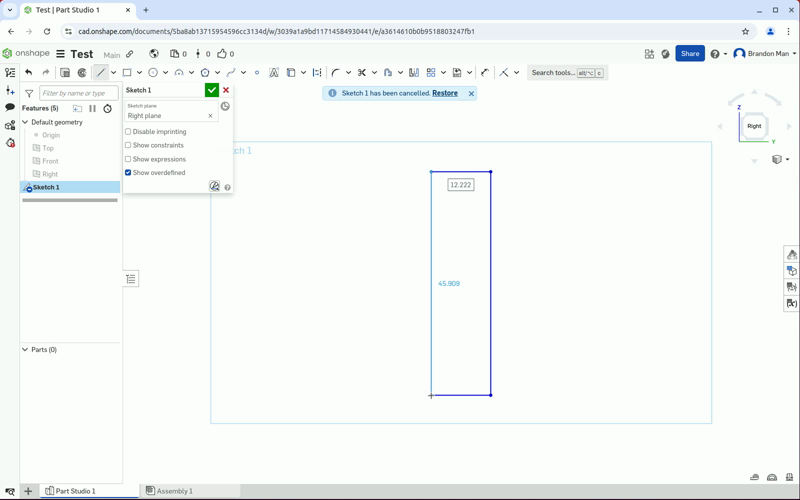
key(esc)
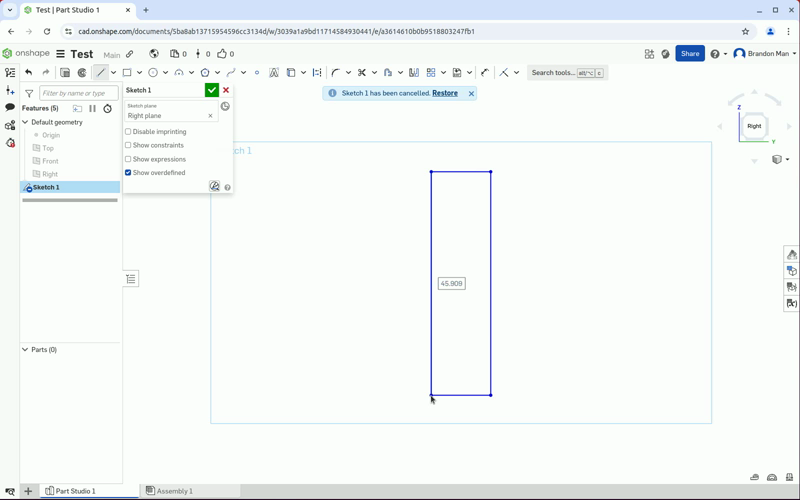
mouse_move(445, 181)
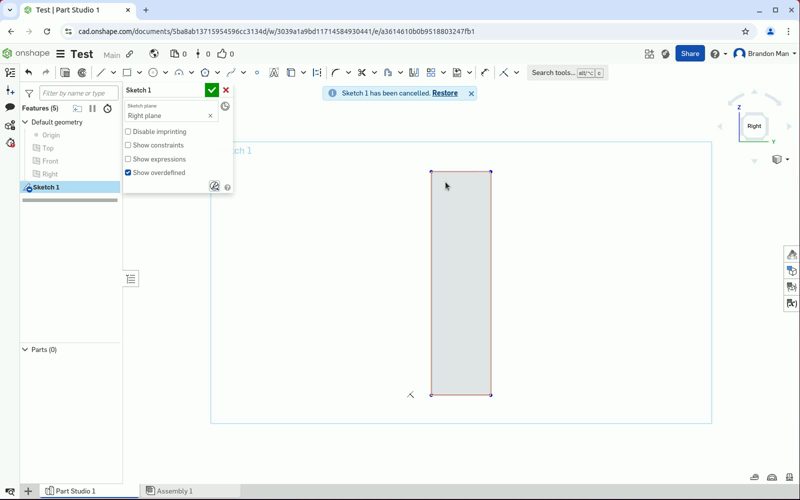
click(445, 181)
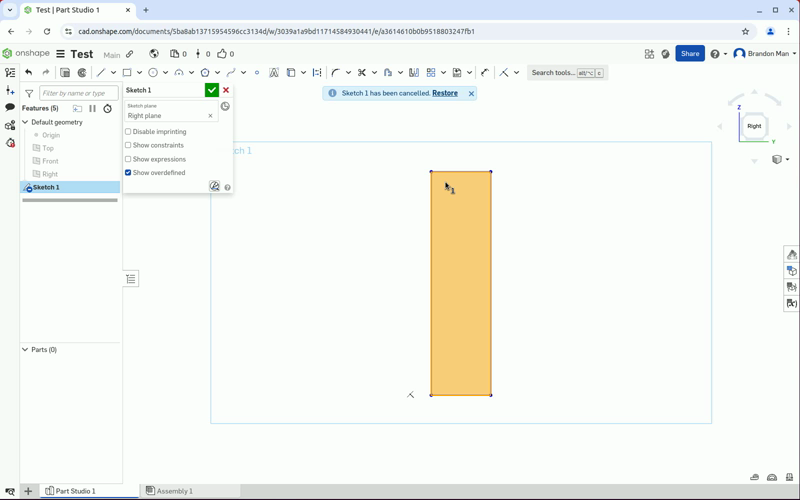
mouse_move(73, 352)
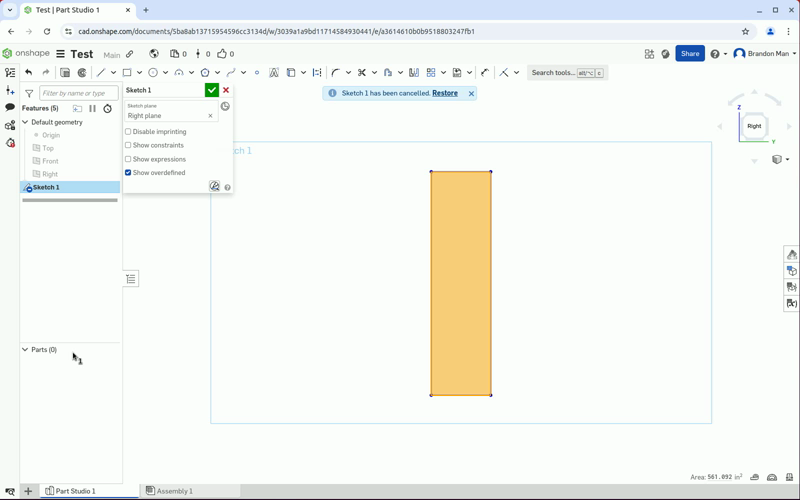
key(shift+y)
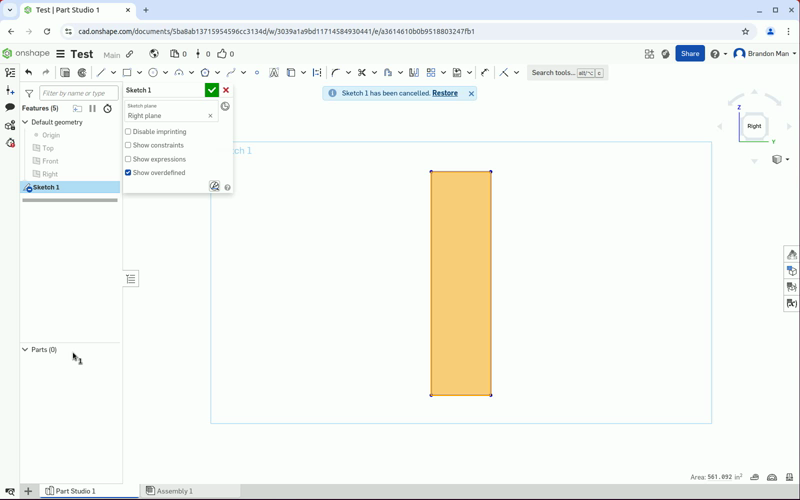
key(shift+e)
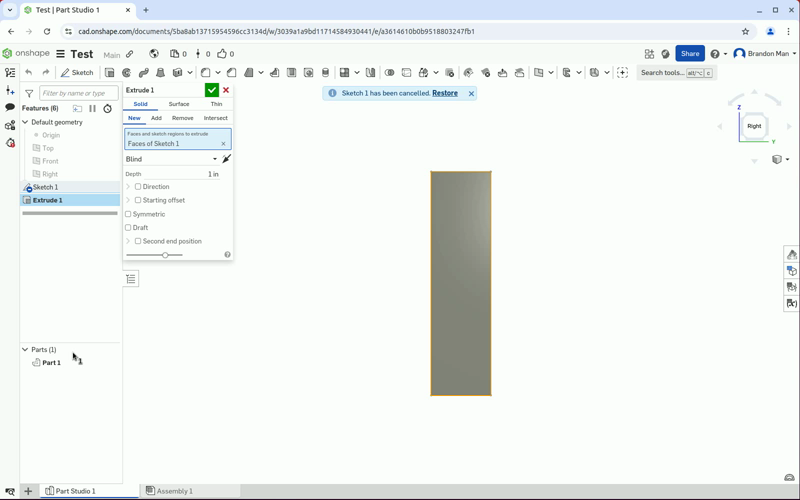
mouse_move(143, 106)
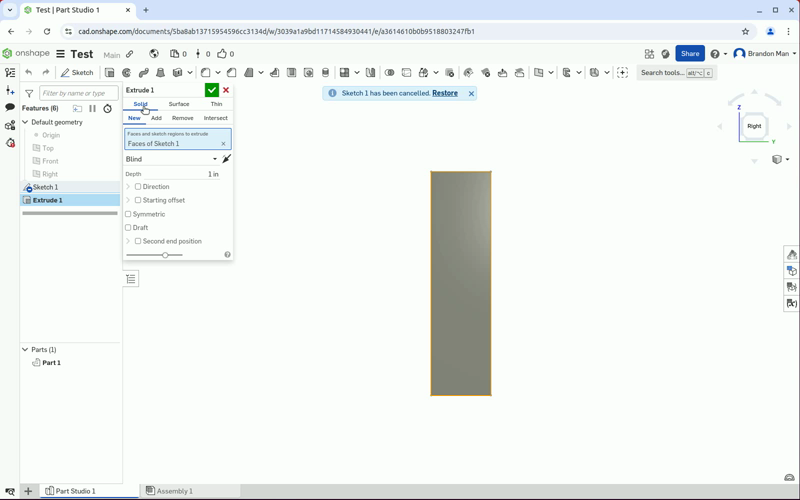
click(143, 106)
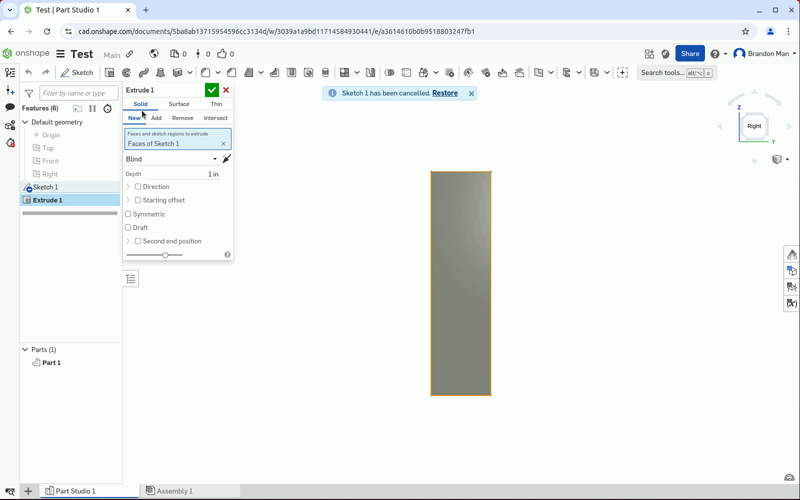
mouse_move(137, 120)
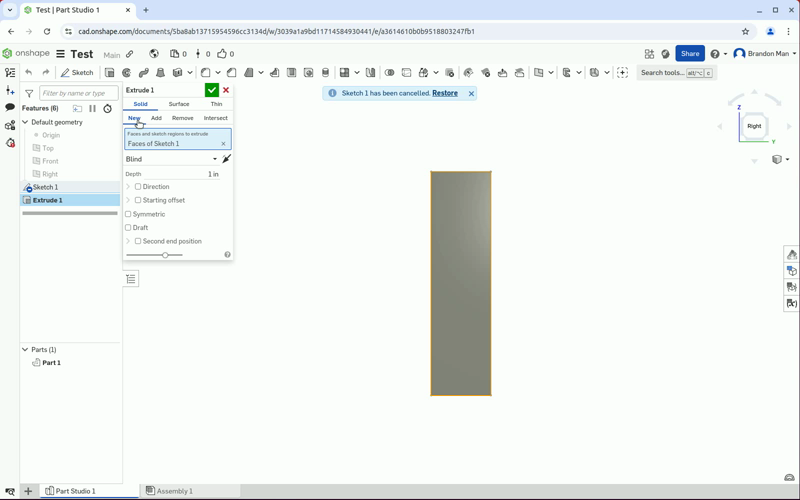
click(137, 120)
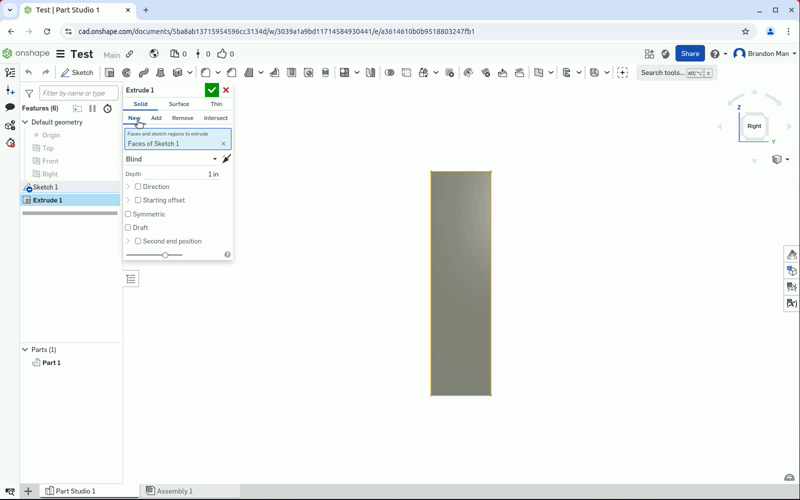
key(tab, 4)
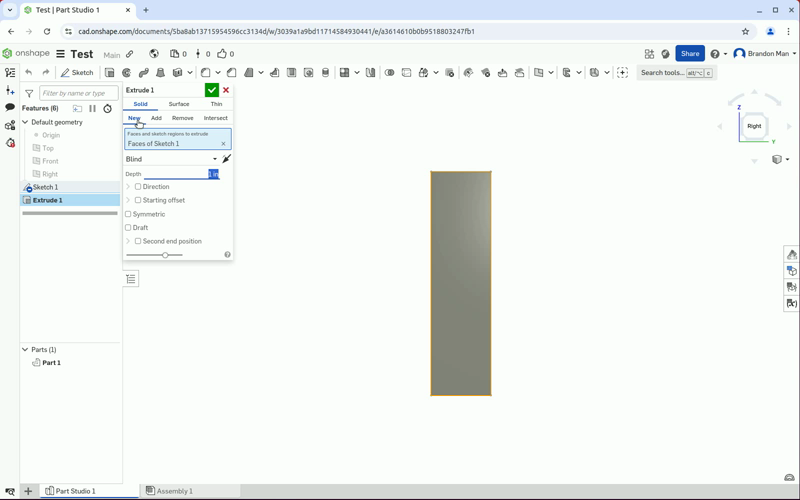
text(0.241)
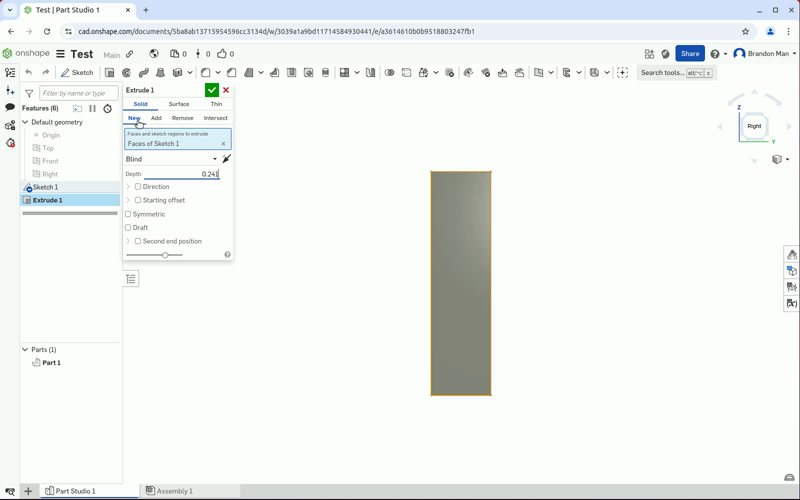
key(enter)
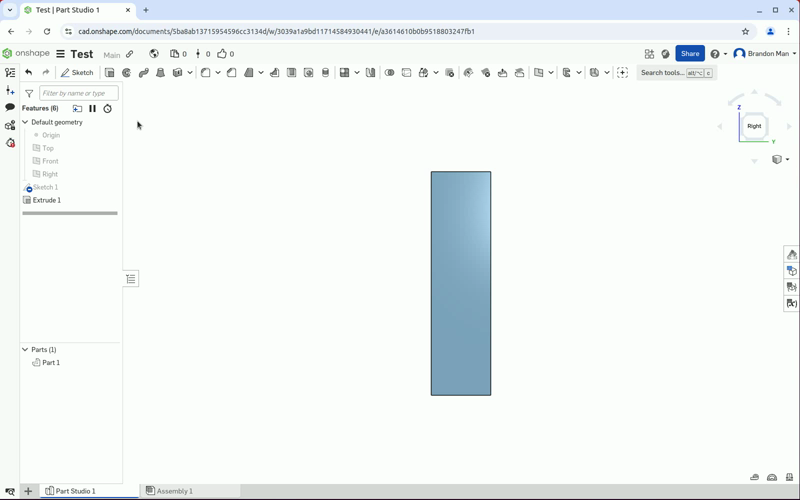
key(shift+h)
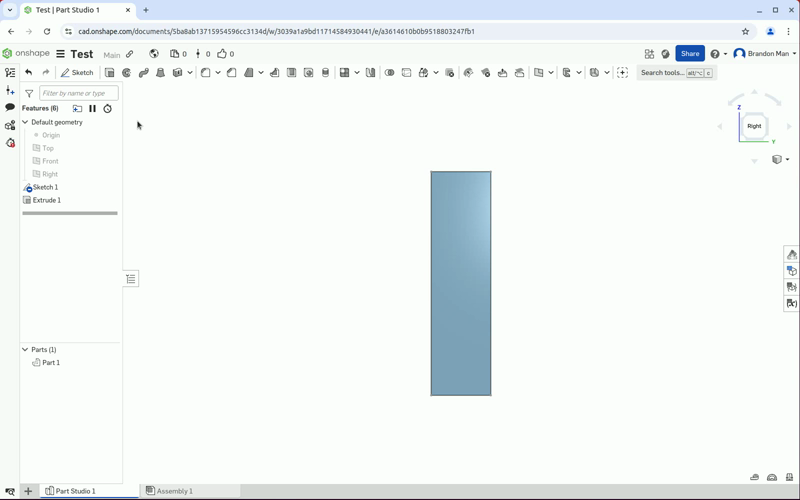
key(shift+h)
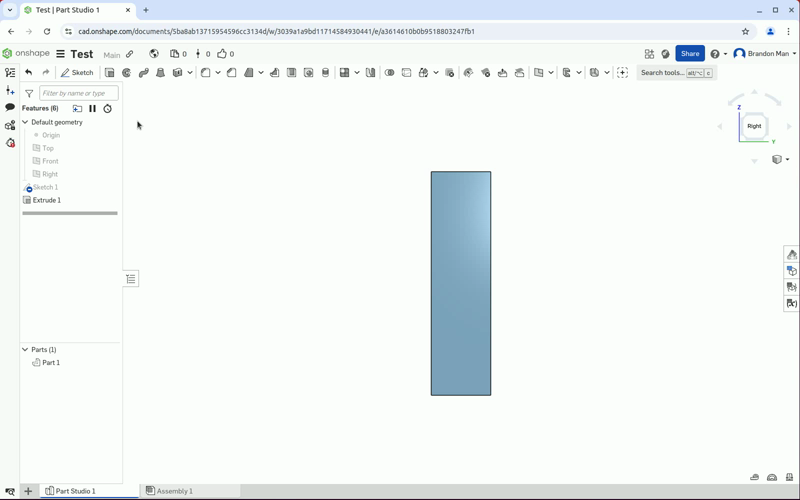
mouse_move(73, 189)
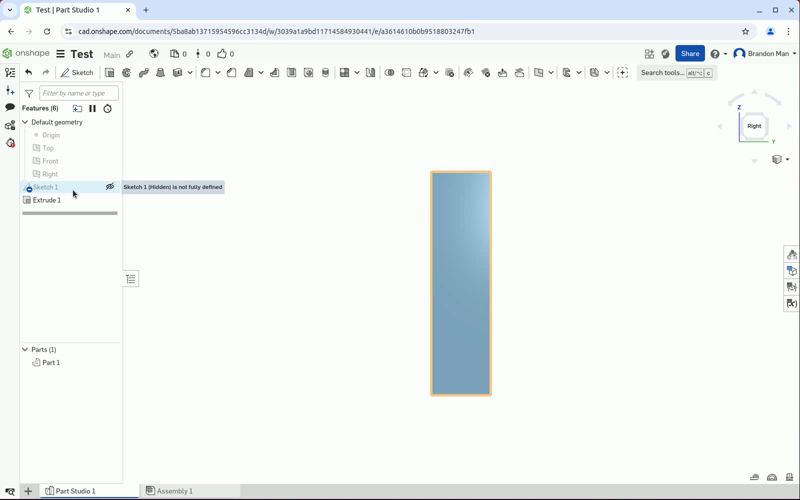
click(73, 189)
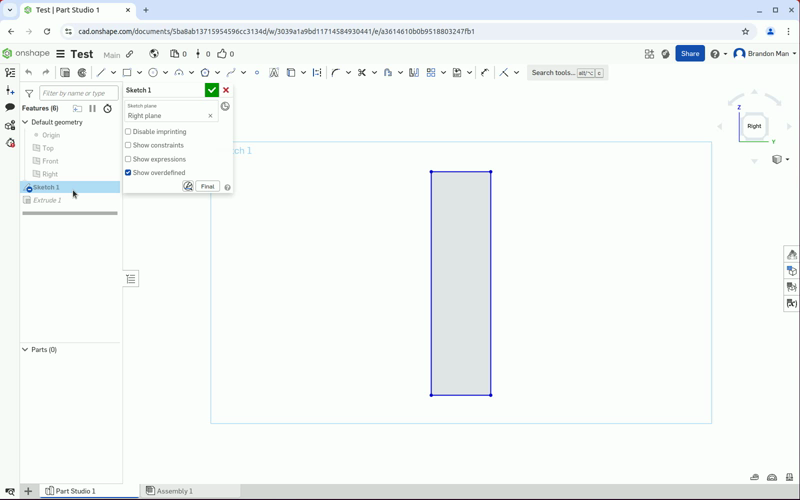
mouse_move(229, 92)
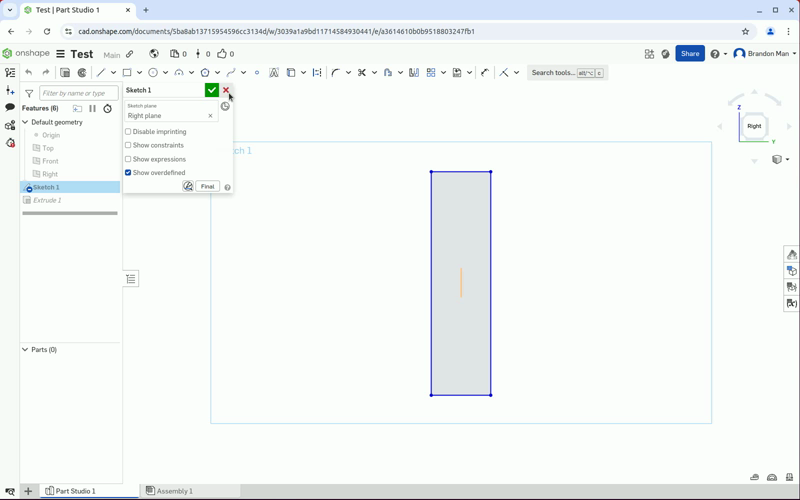
click(229, 92)
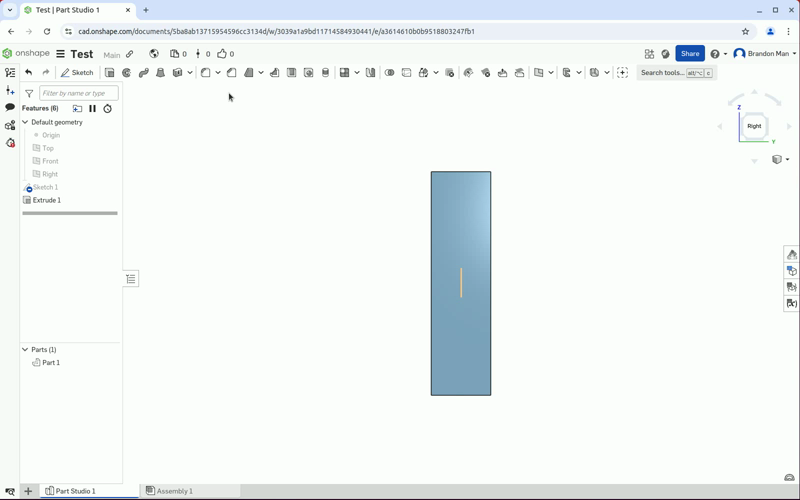
mouse_move(541, 75)
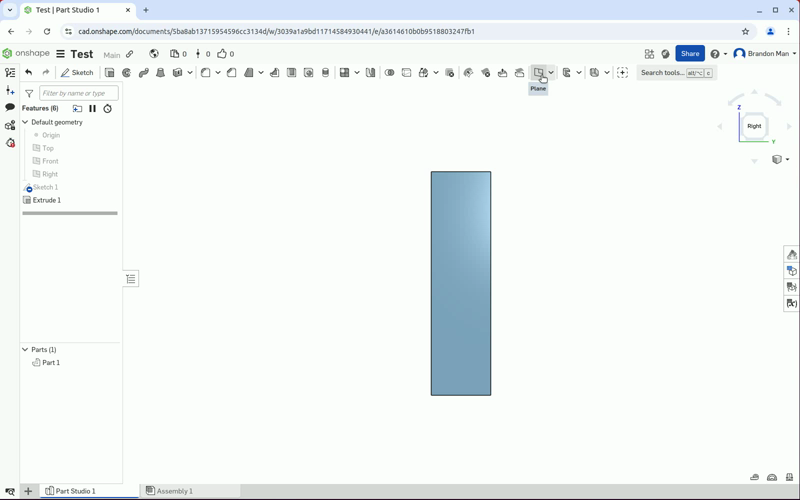
click(541, 75)
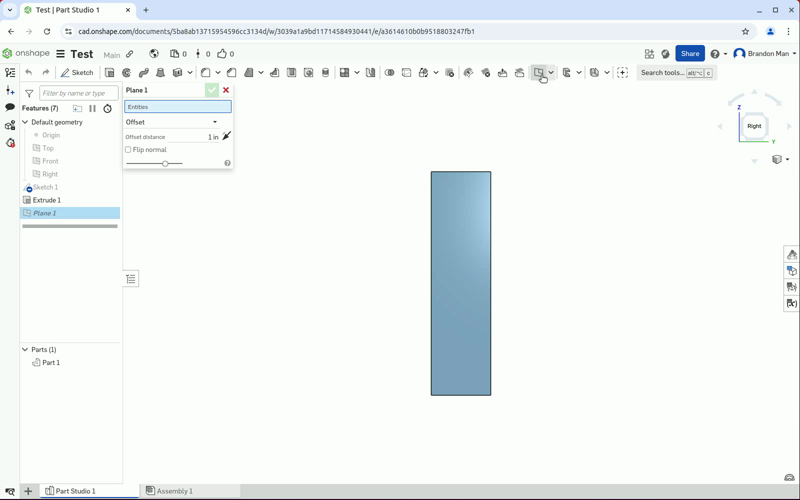
mouse_move(73, 176)
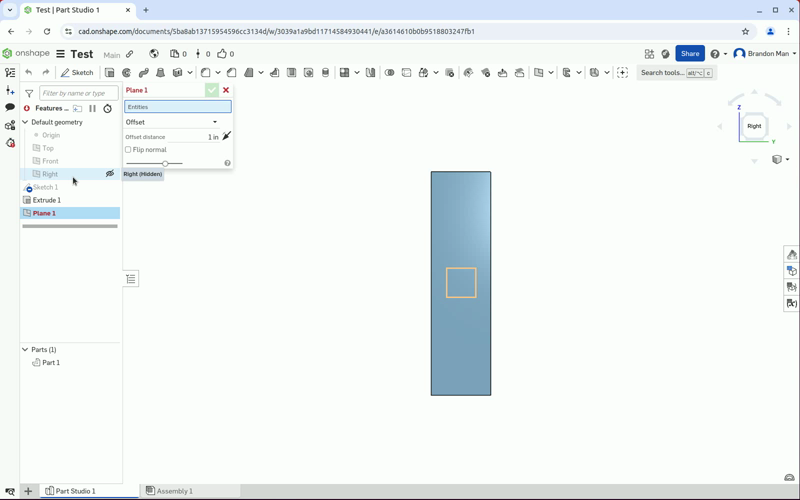
click(73, 176)
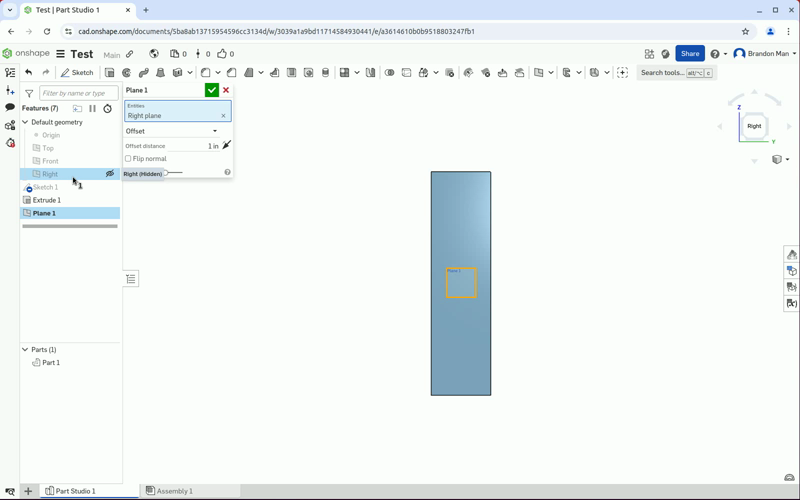
key(tab, 2)
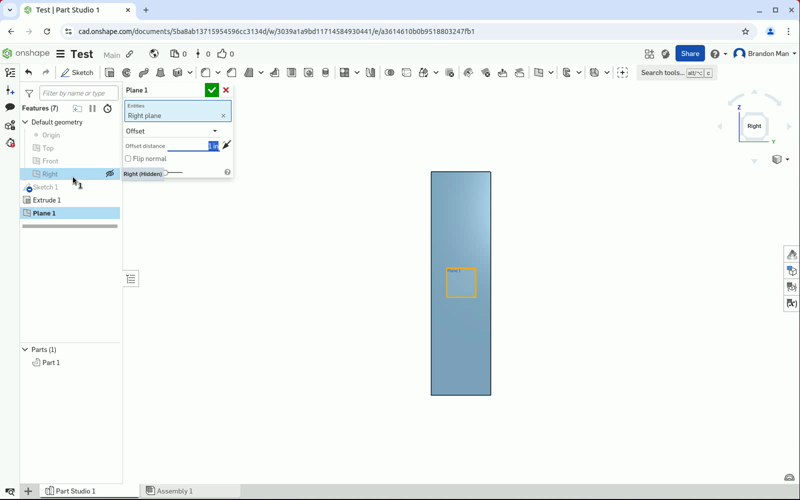
text(0.246)
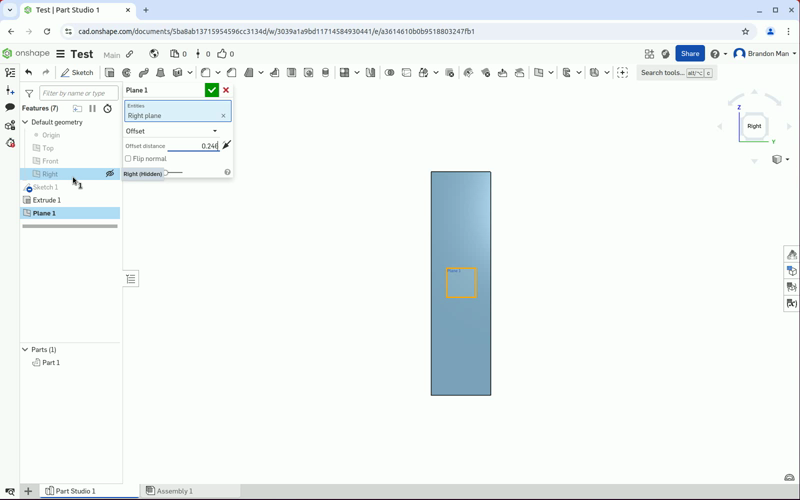
key(enter, 2)
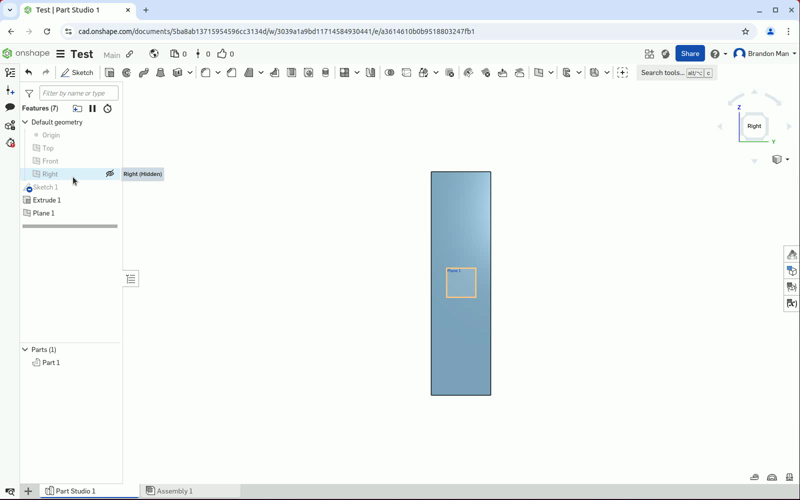
key(shift+s)
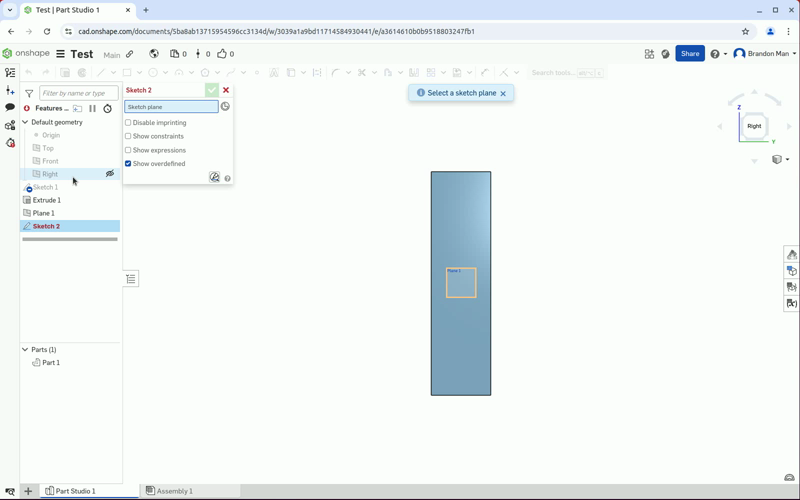
mouse_move(73, 215)
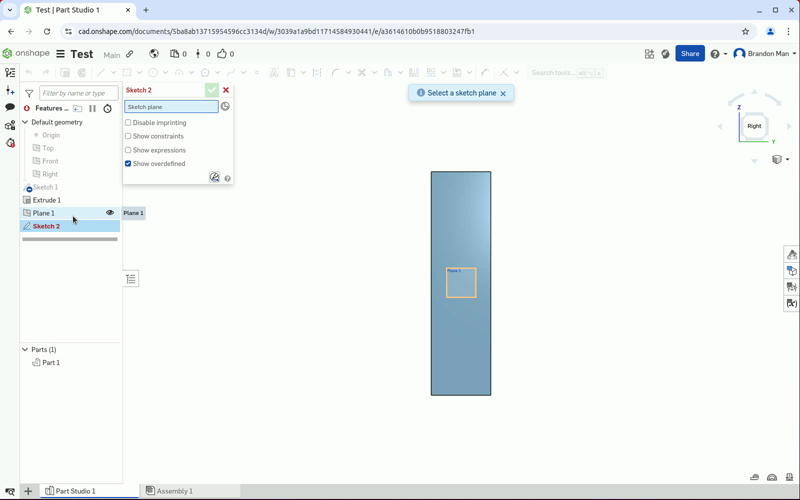
click(73, 215)
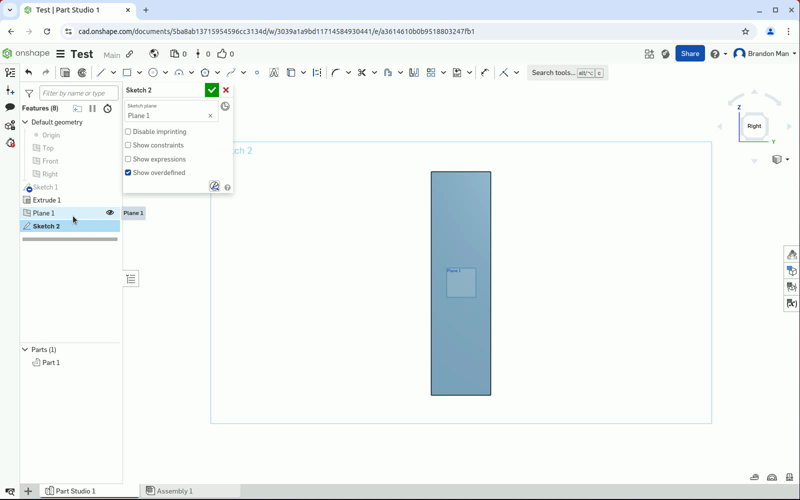
mouse_move(73, 352)
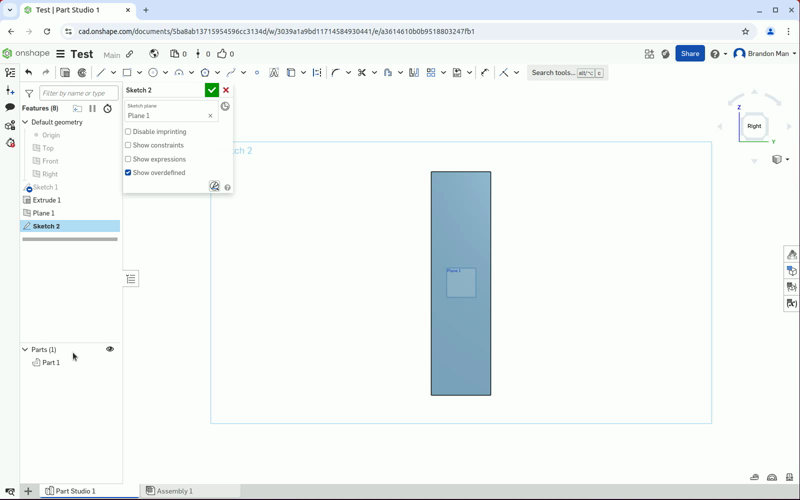
key(y)
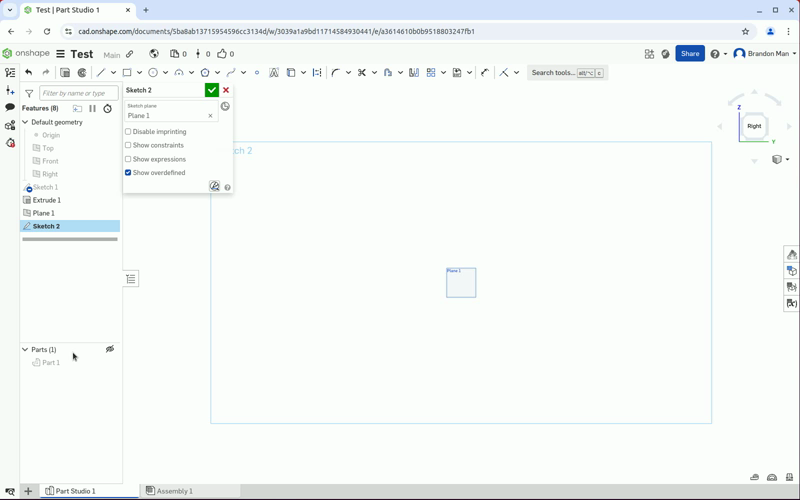
key(l)
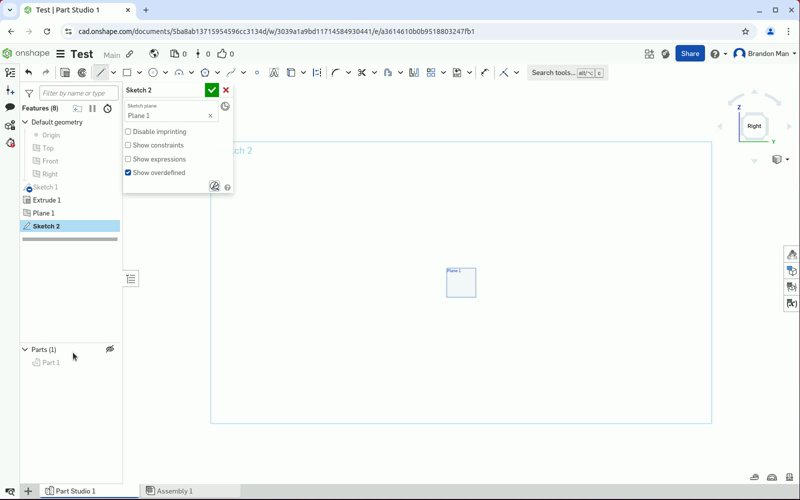
key_down(shift)
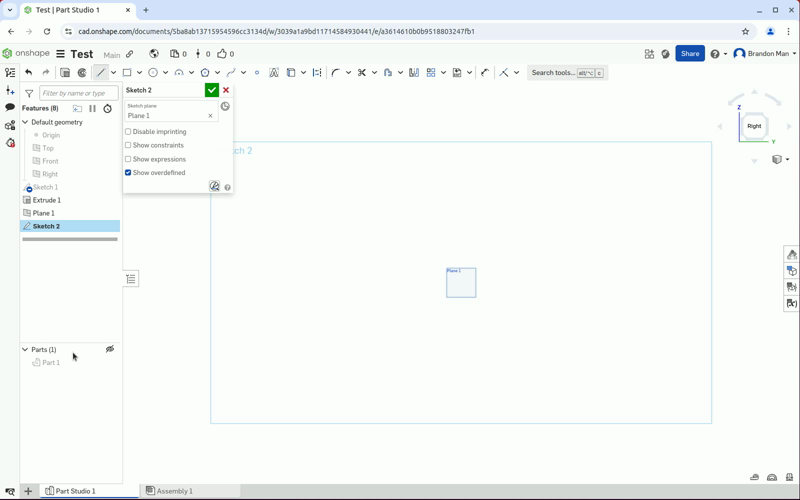
mouse_move(451, 249)
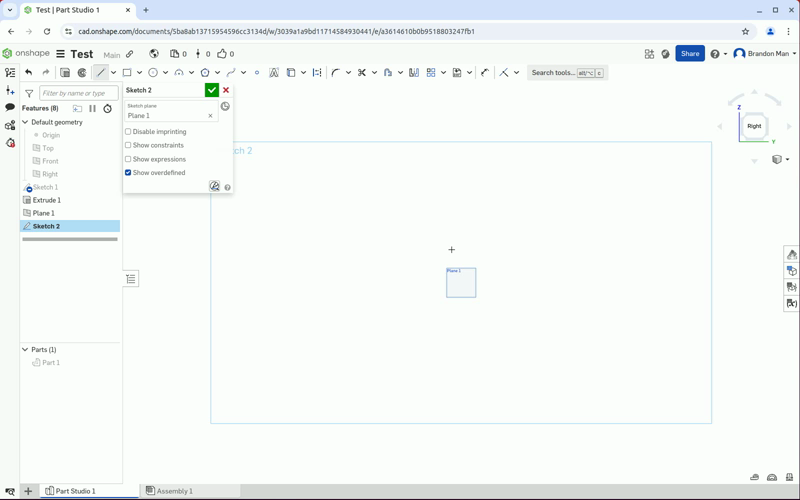
click(451, 249)
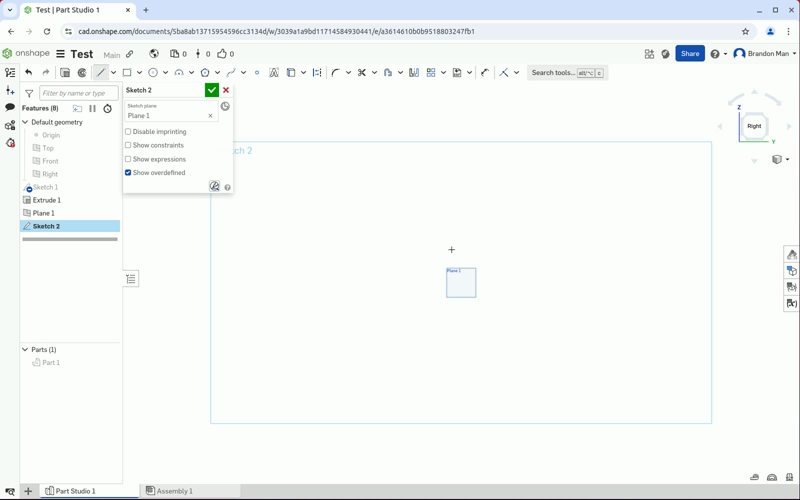
key_up(shift)
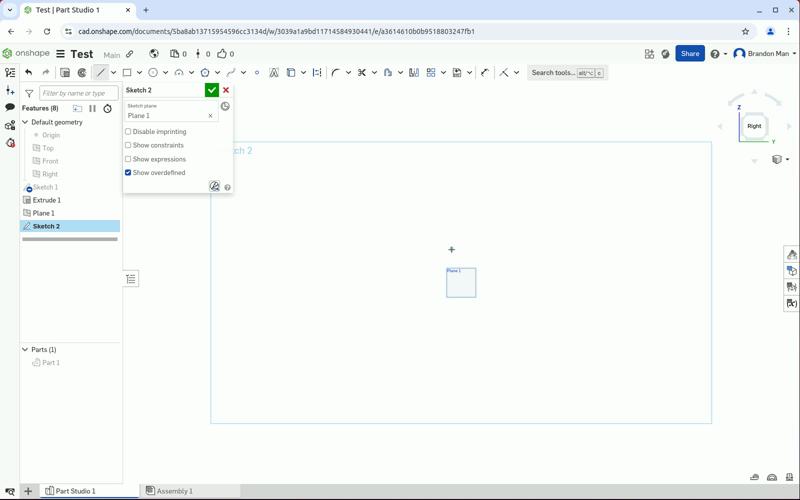
key_down(shift)
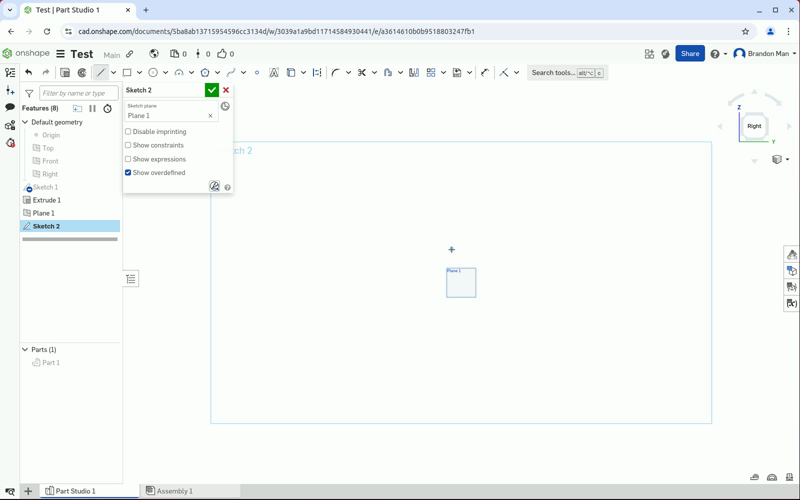
mouse_move(481, 249)
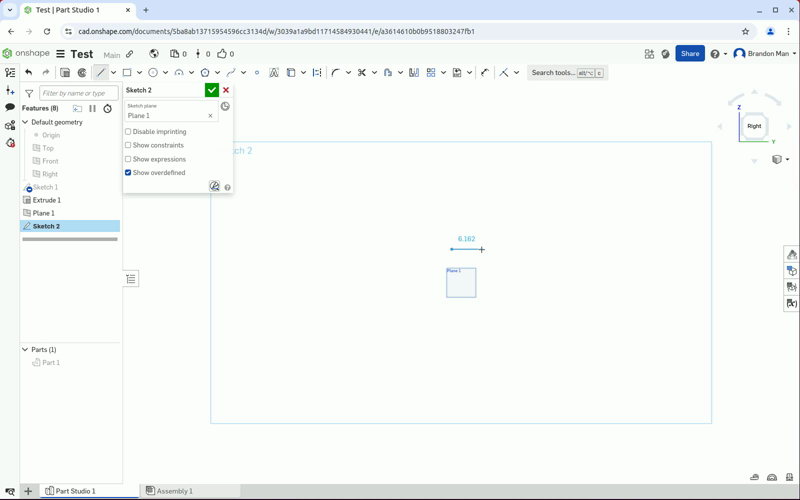
mouse_move(471, 249)
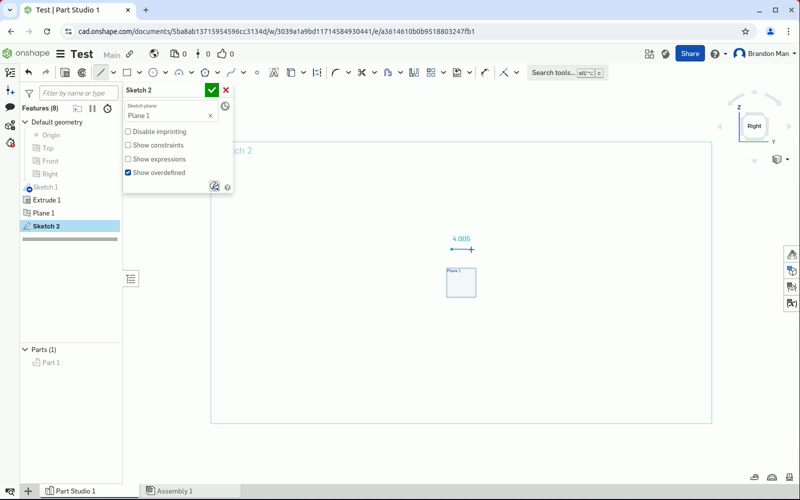
click(471, 249)
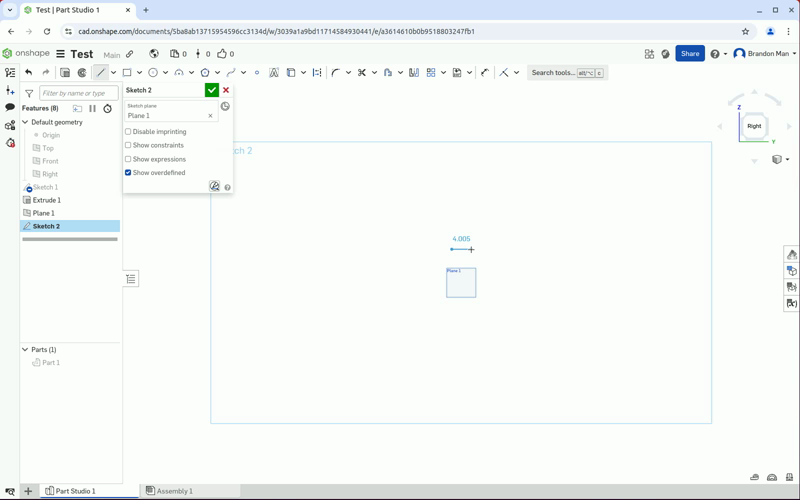
key_up(shift)
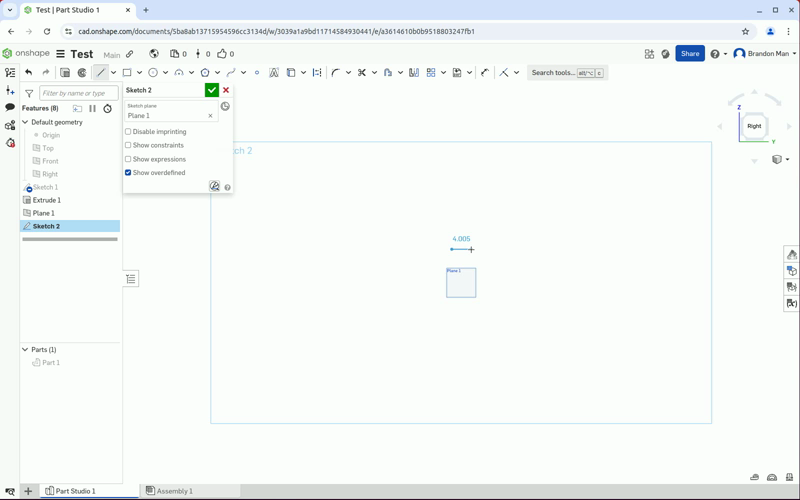
key_down(shift)
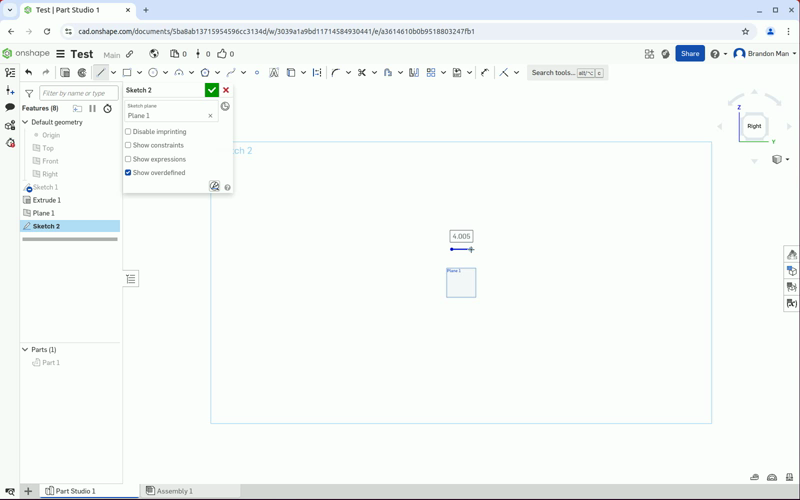
mouse_move(501, 249)
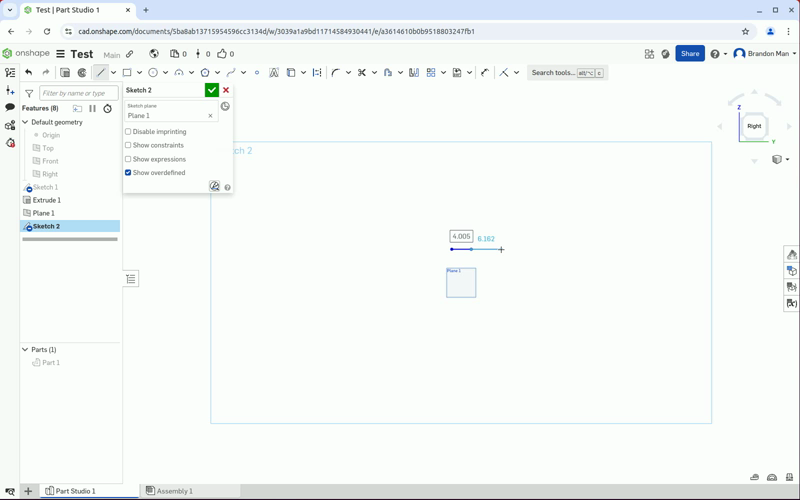
mouse_move(471, 209)
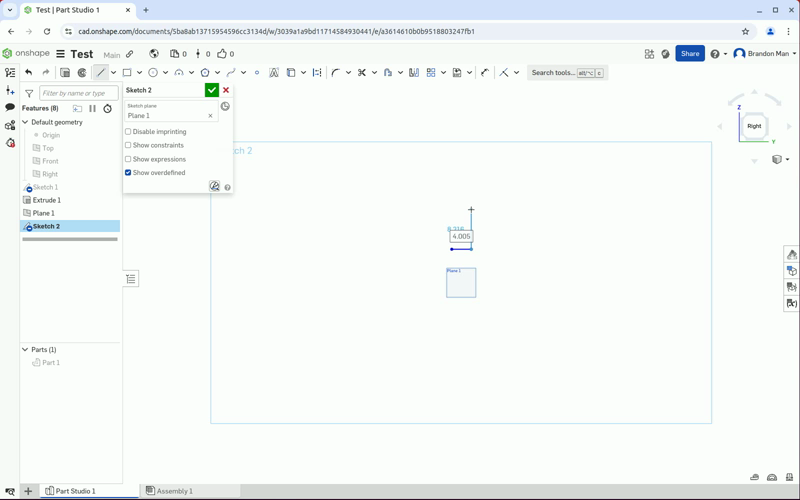
click(471, 209)
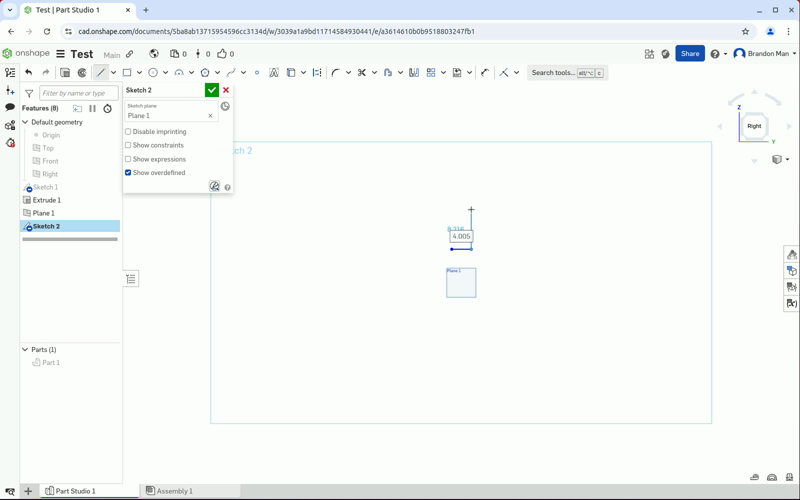
key_up(shift)
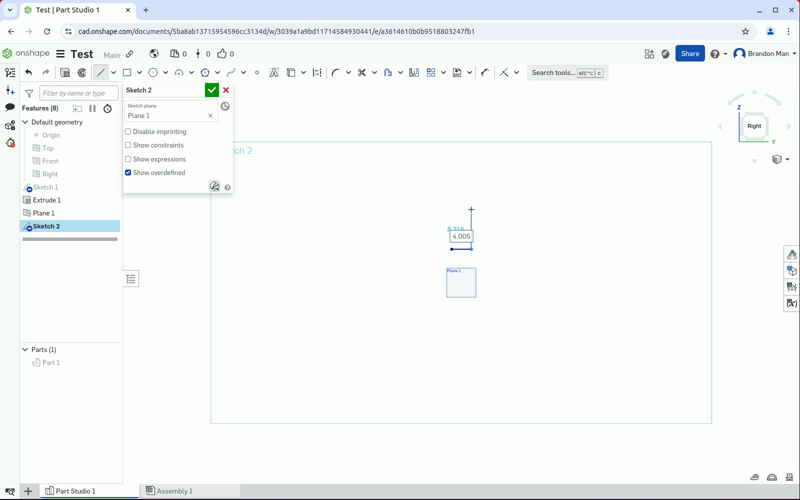
key_down(shift)
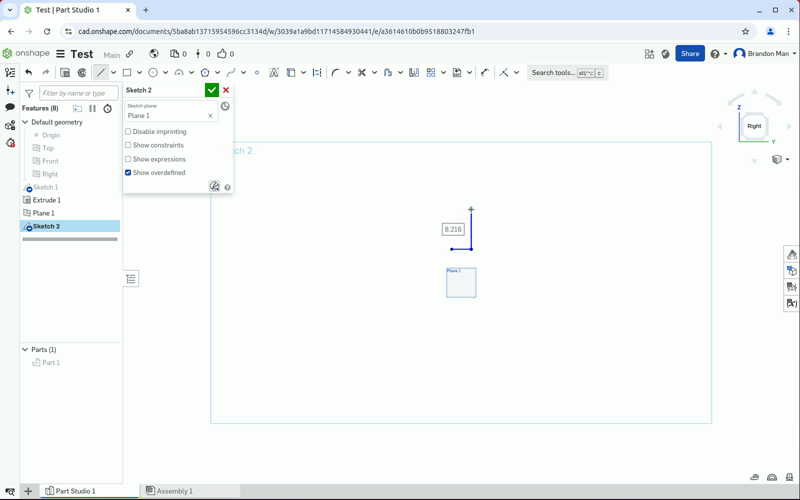
mouse_move(501, 209)
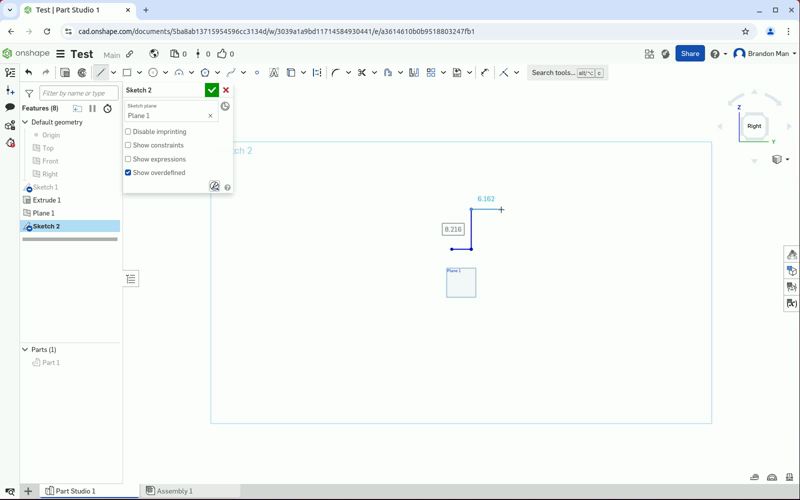
mouse_move(451, 209)
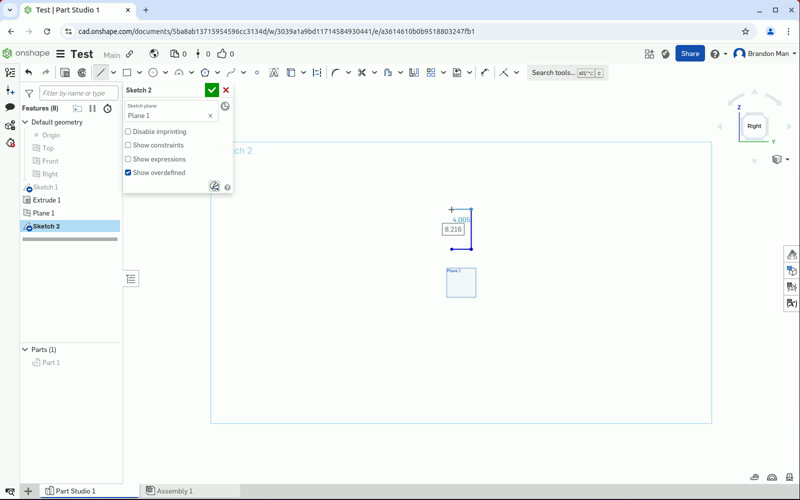
click(451, 209)
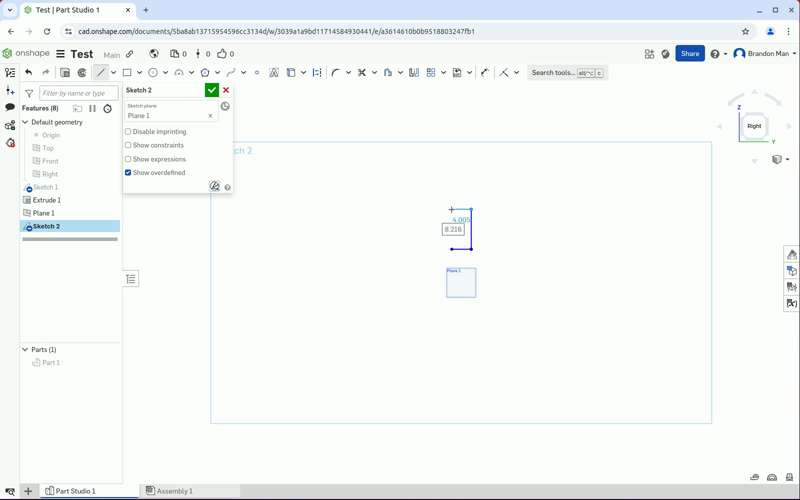
key_up(shift)
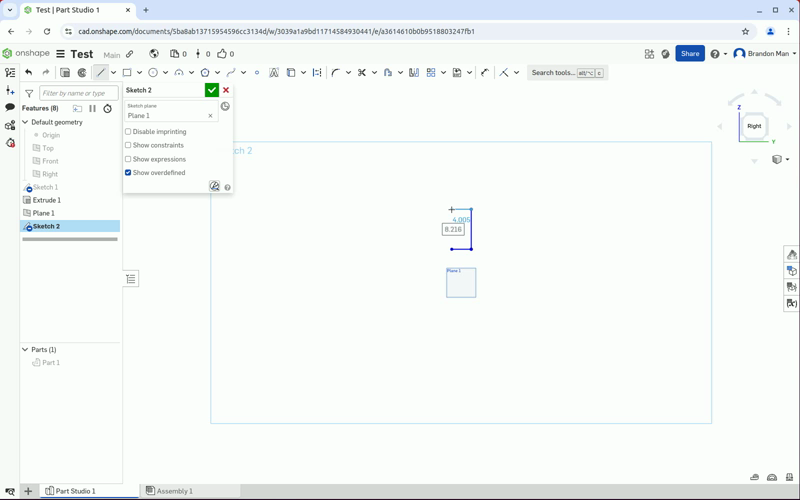
mouse_move(481, 209)
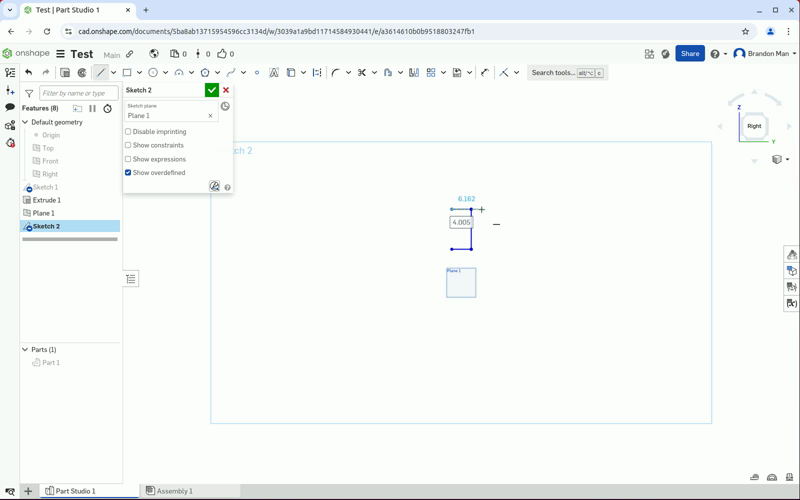
key_down(shift)
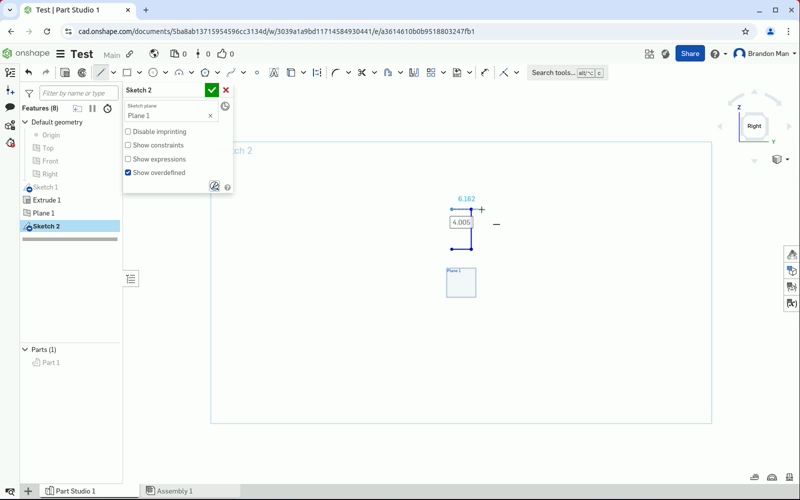
mouse_move(451, 249)
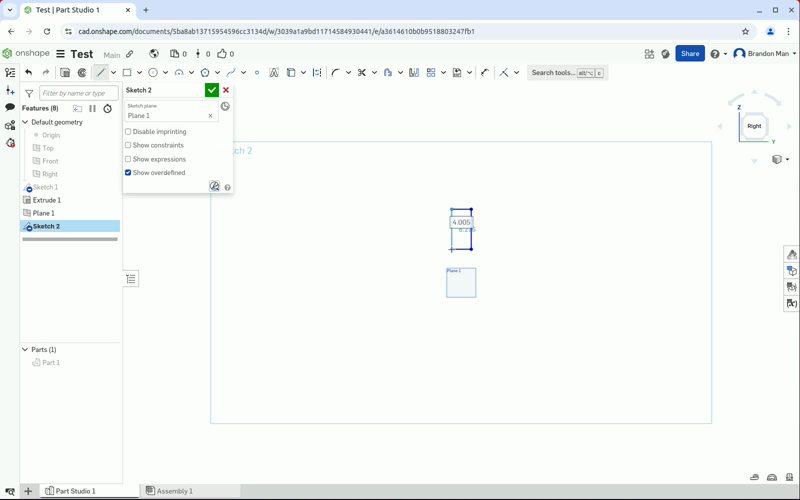
key_up(shift)
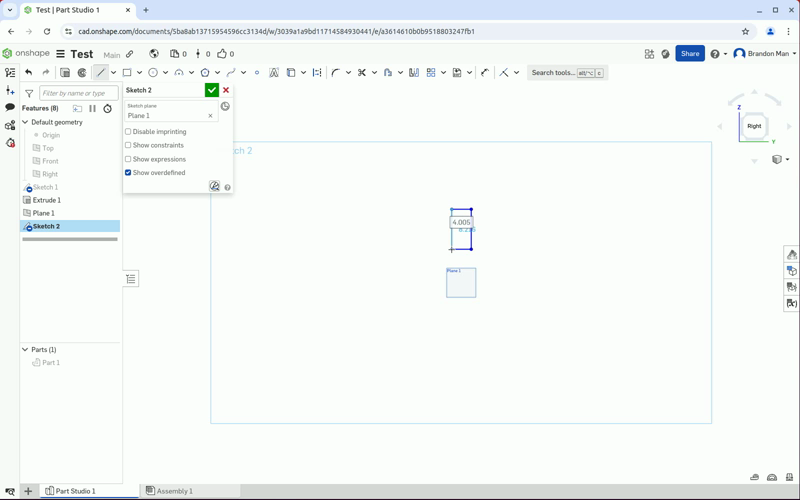
click(451, 249)
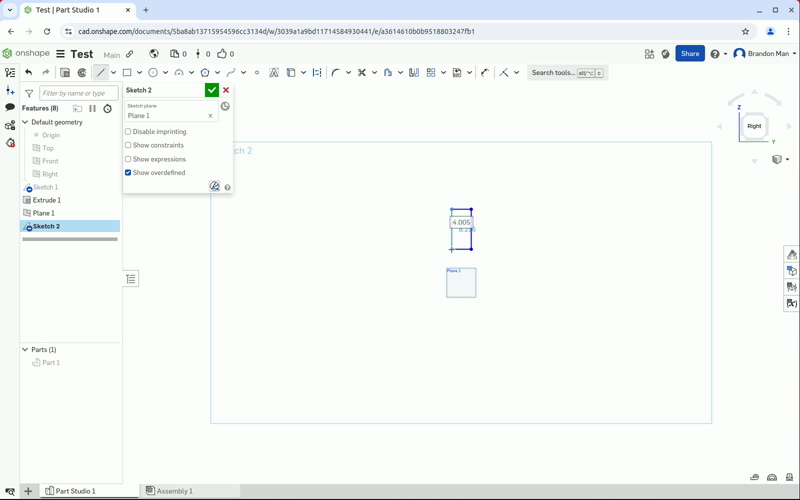
key(esc)
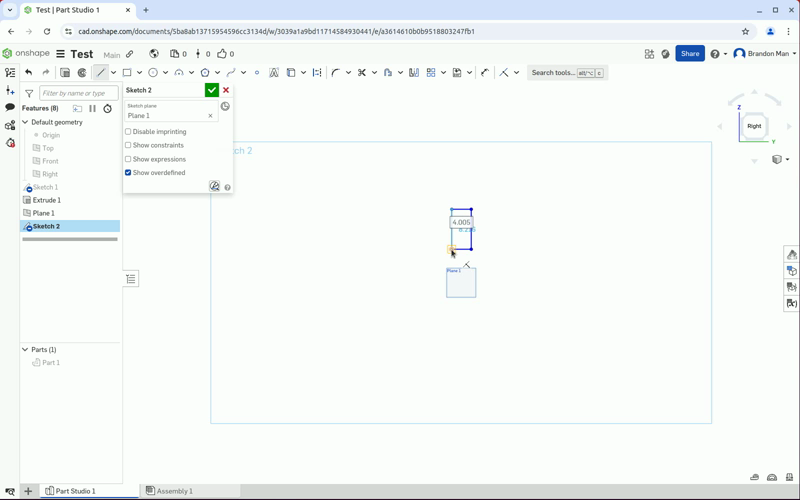
mouse_move(470, 244)
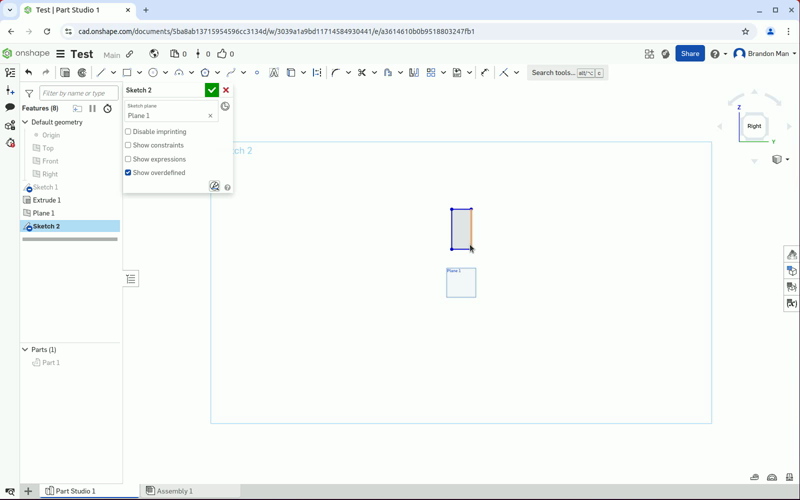
scroll(6)
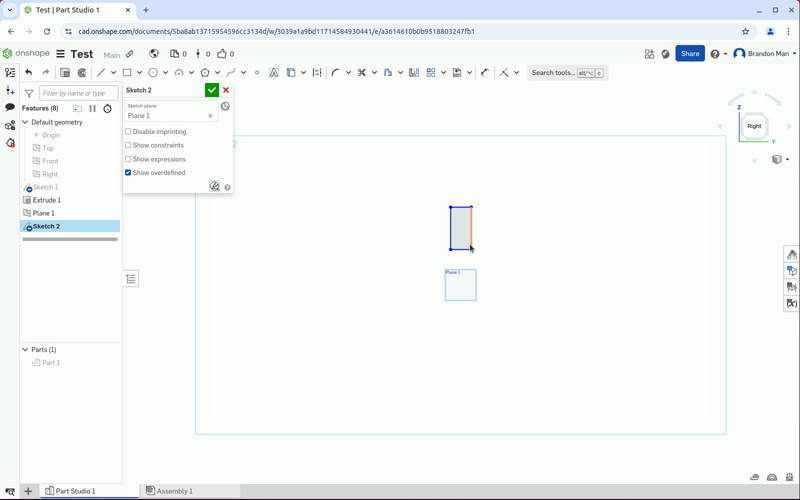
scroll(6)
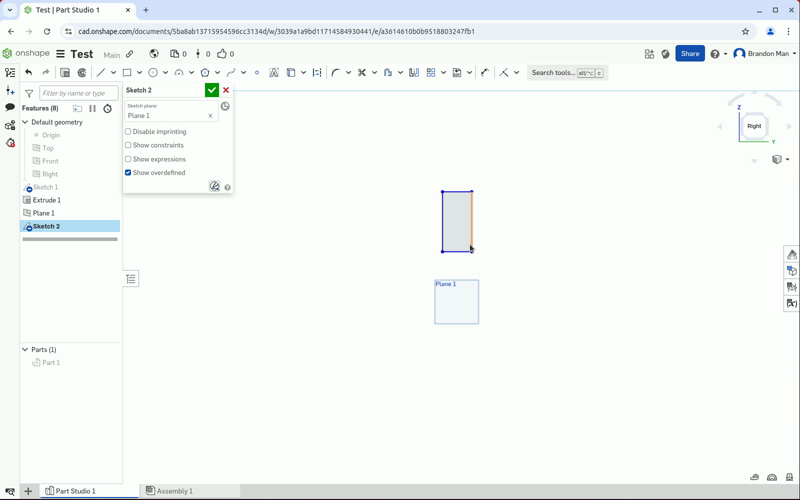
scroll(6)
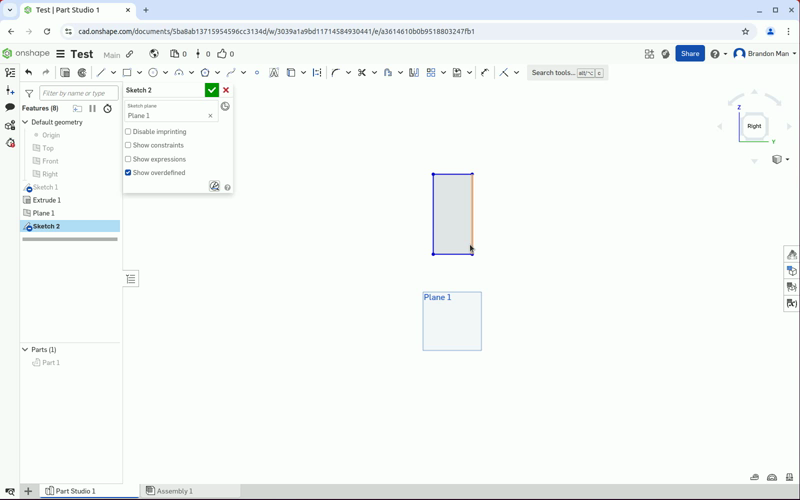
scroll(6)
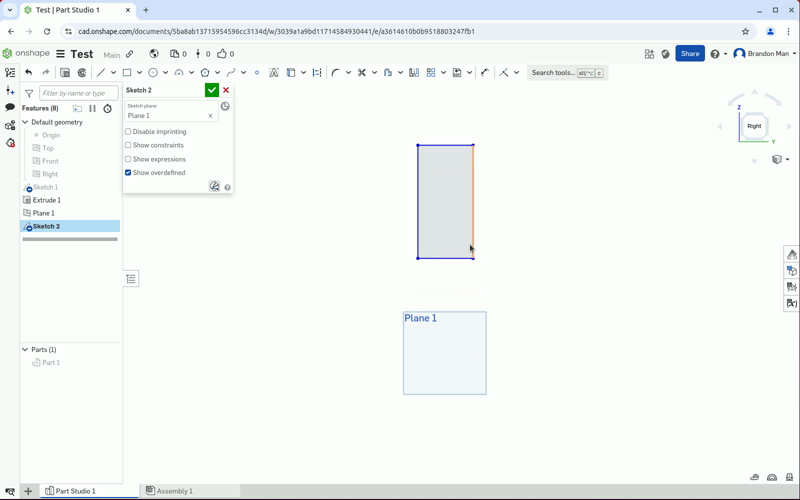
scroll(6)
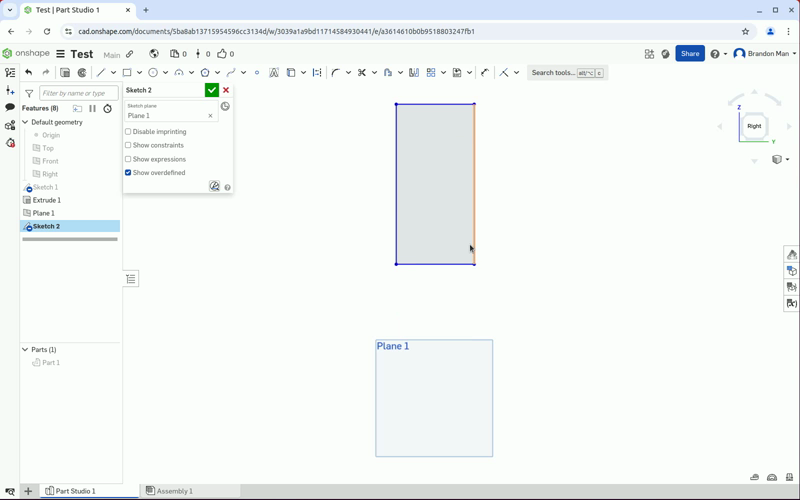
scroll(6)
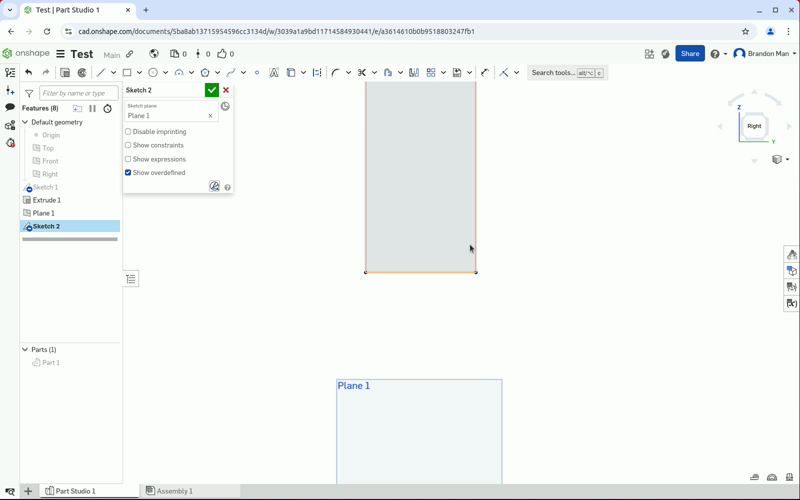
scroll(6)
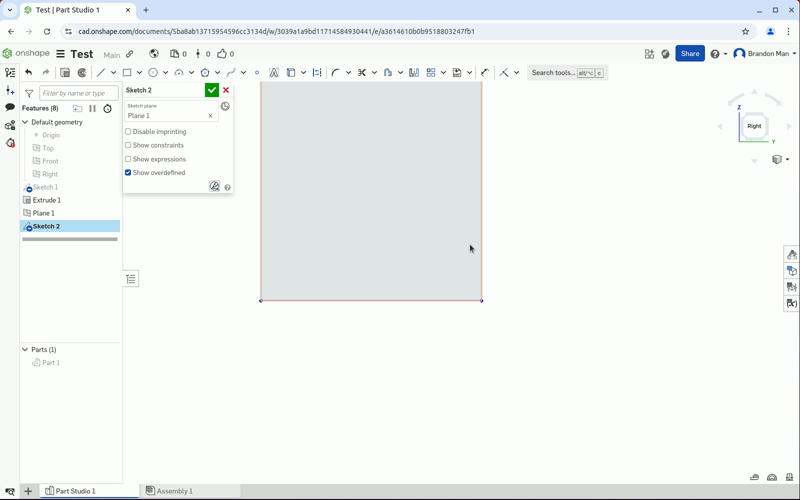
click(470, 244)
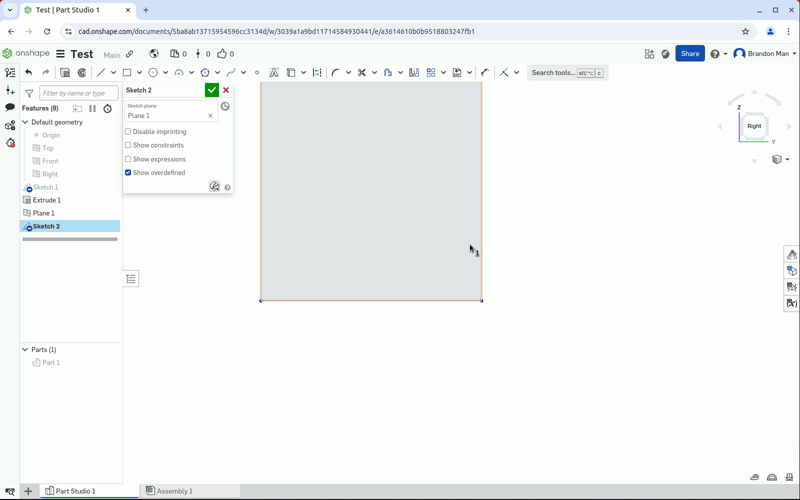
scroll(-6)
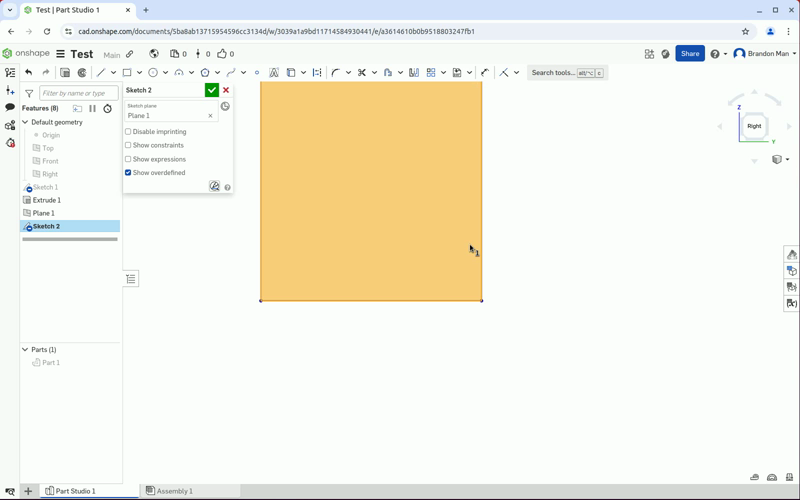
scroll(-6)
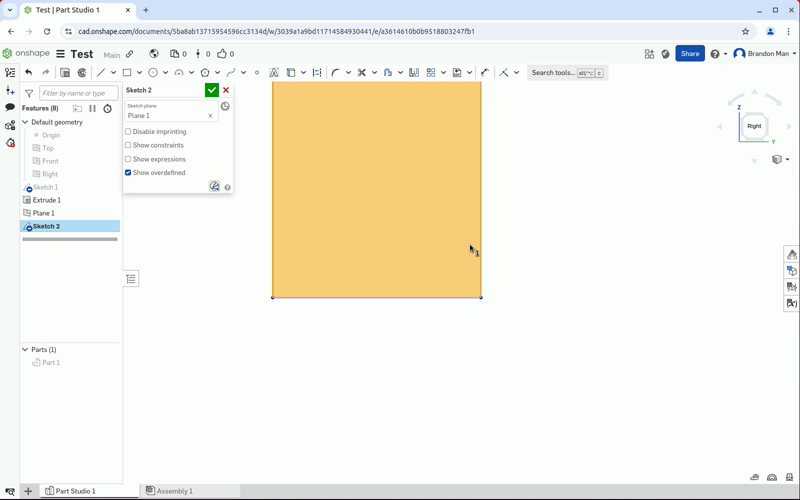
scroll(-6)
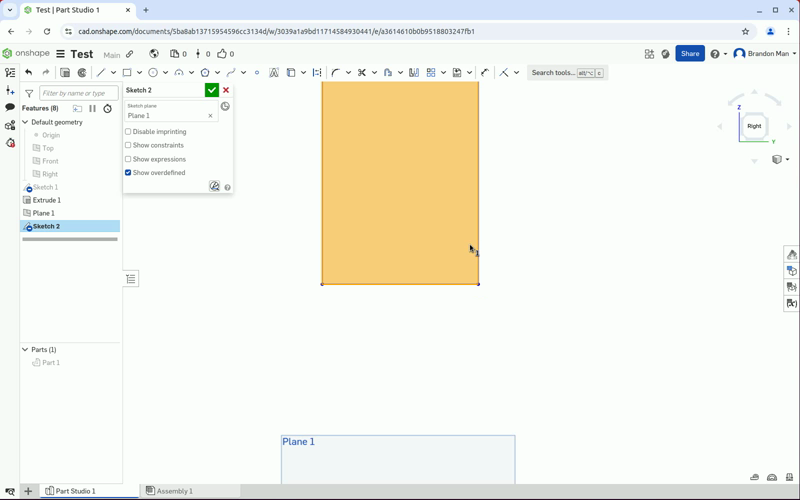
scroll(-6)
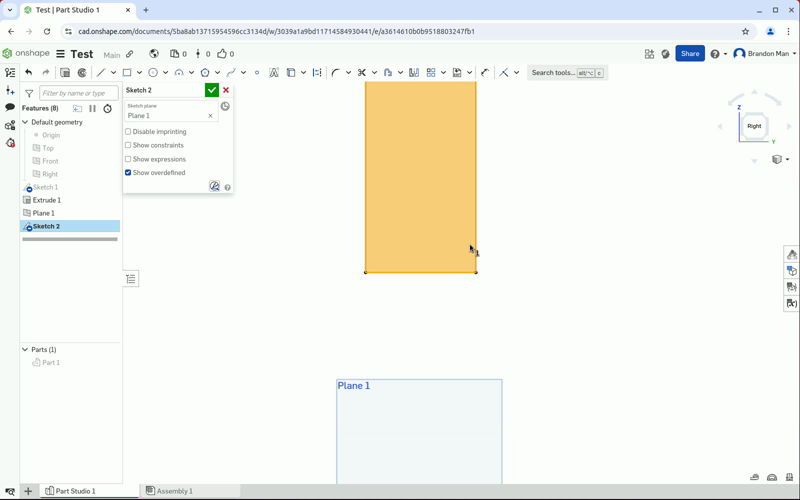
scroll(-6)
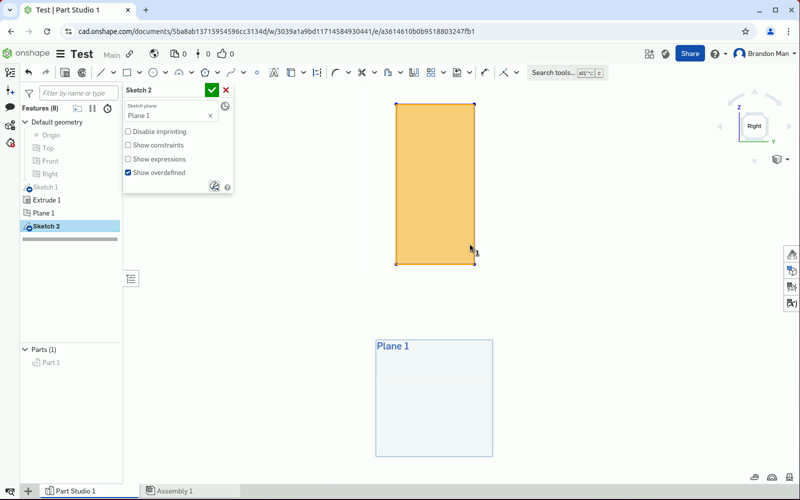
scroll(-6)
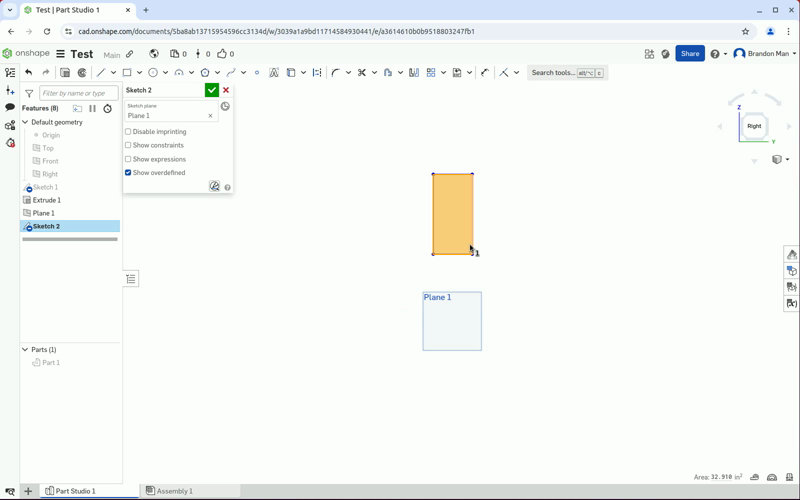
scroll(-6)
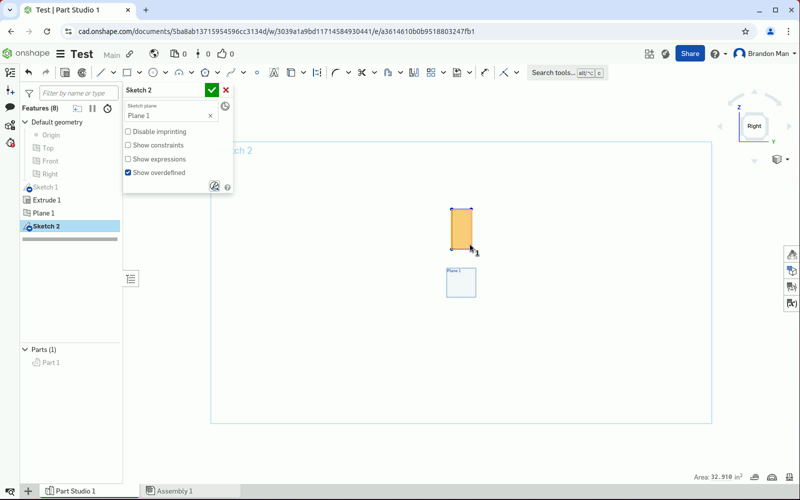
mouse_move(73, 352)
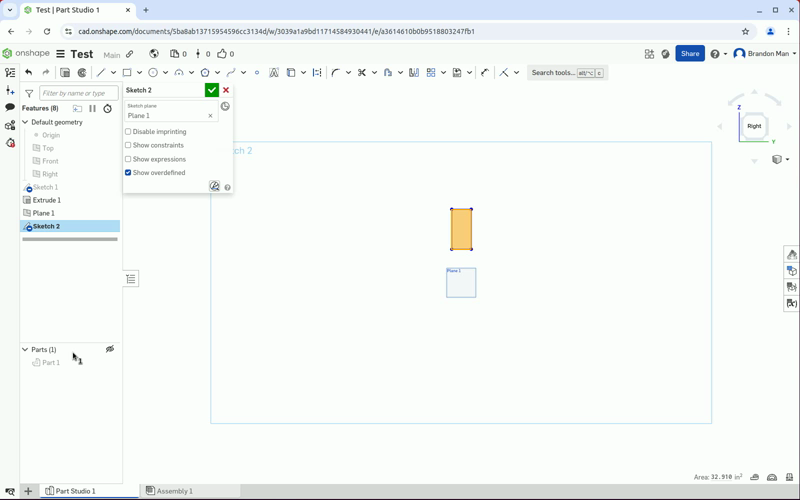
key(shift+y)
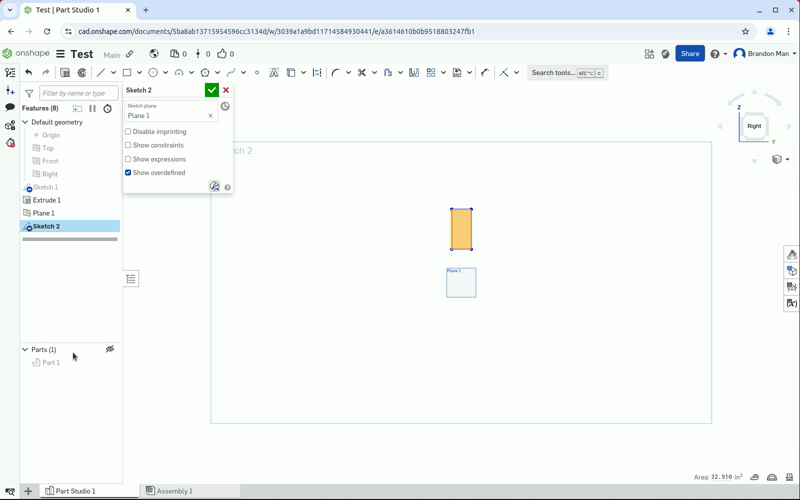
key(shift+e)
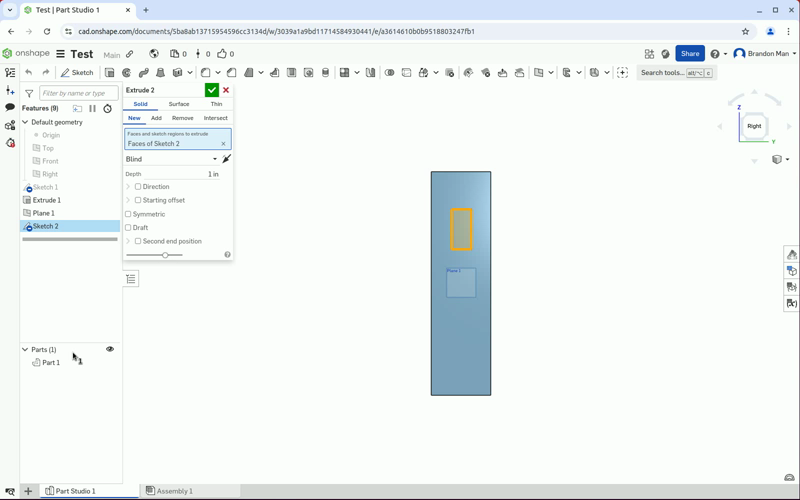
mouse_move(143, 106)
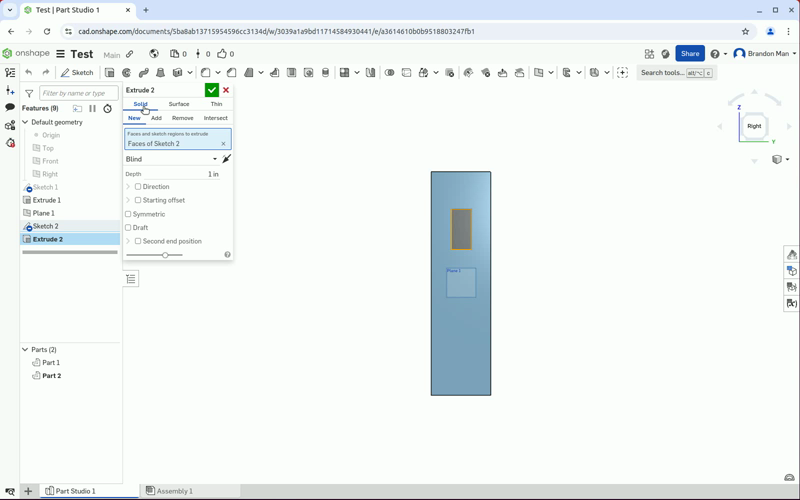
click(143, 106)
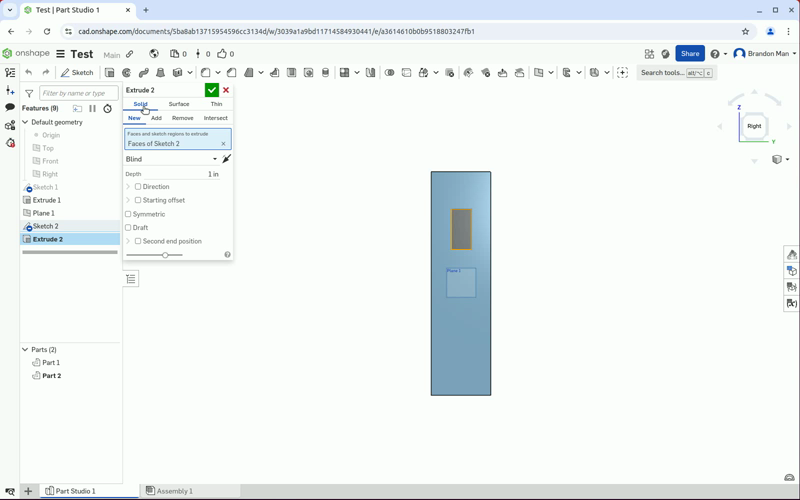
mouse_move(186, 120)
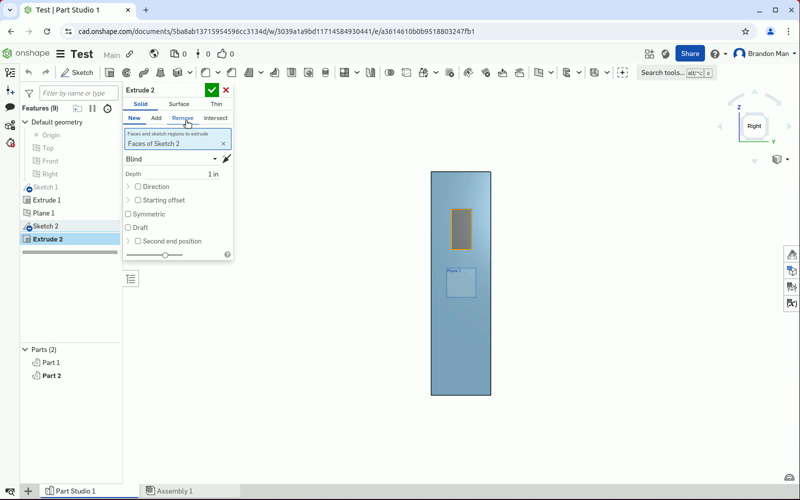
click(186, 120)
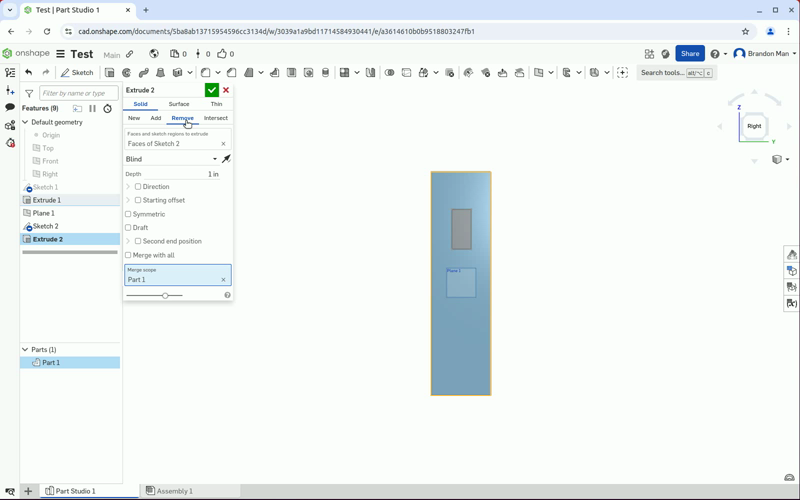
key(tab, 4)
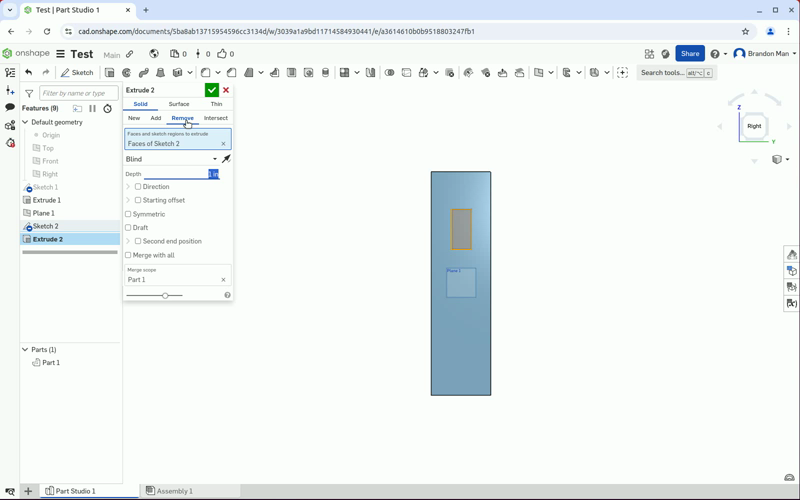
text(7.943)
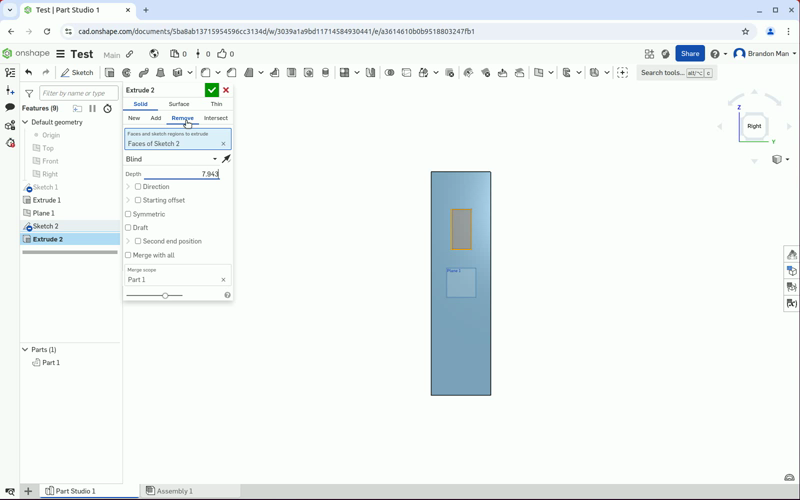
key(tab, 6)
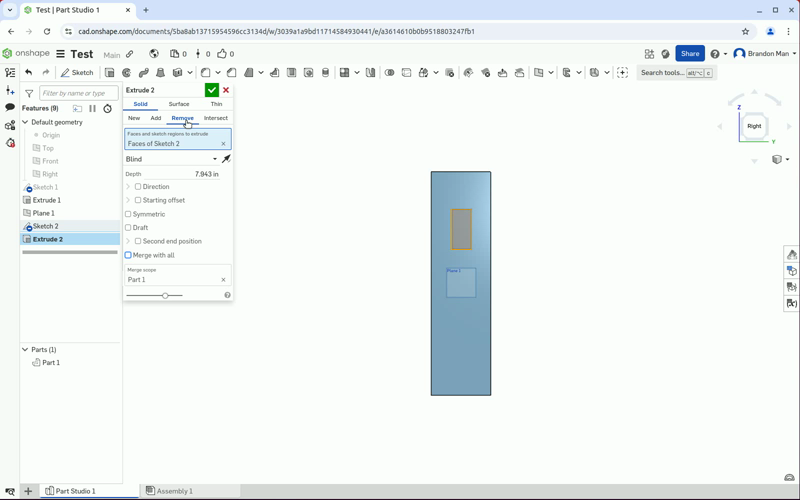
key(space)
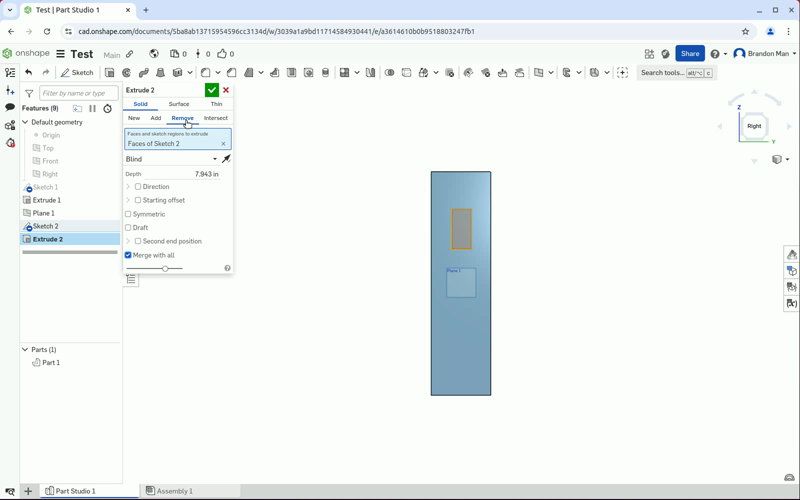
key(enter)
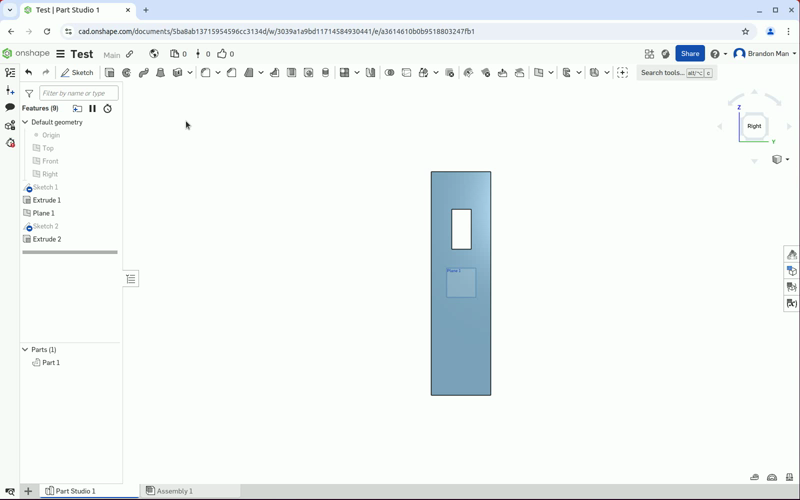
key(shift+h)
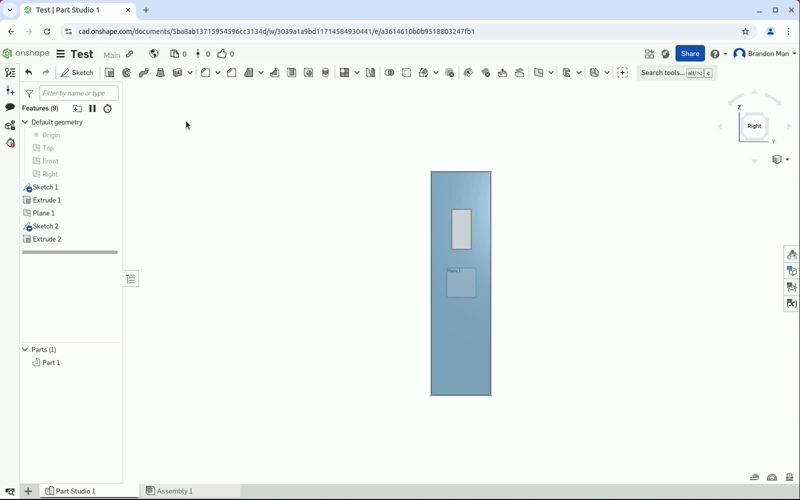
key(shift+h)
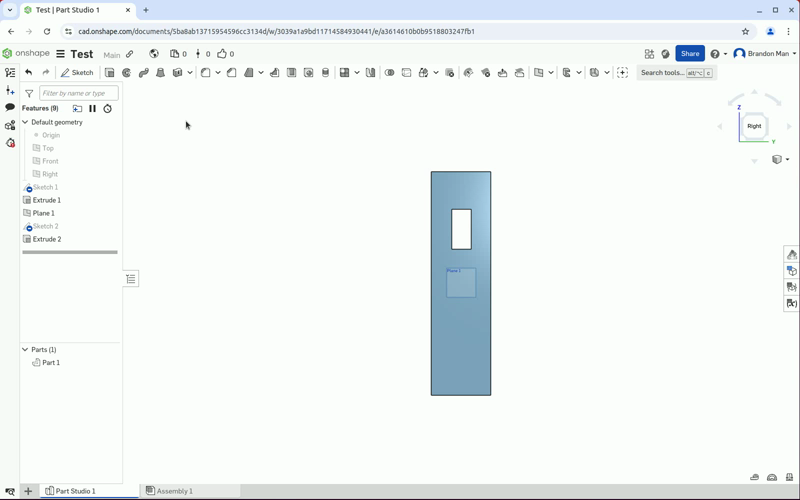
mouse_move(73, 189)
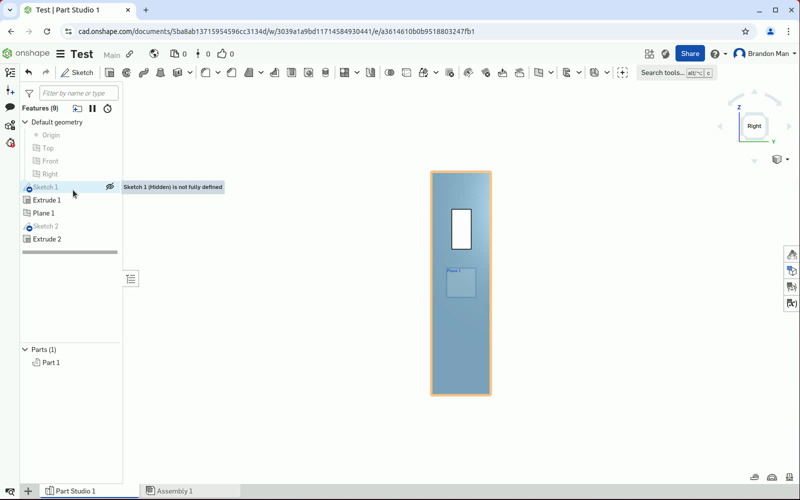
click(73, 189)
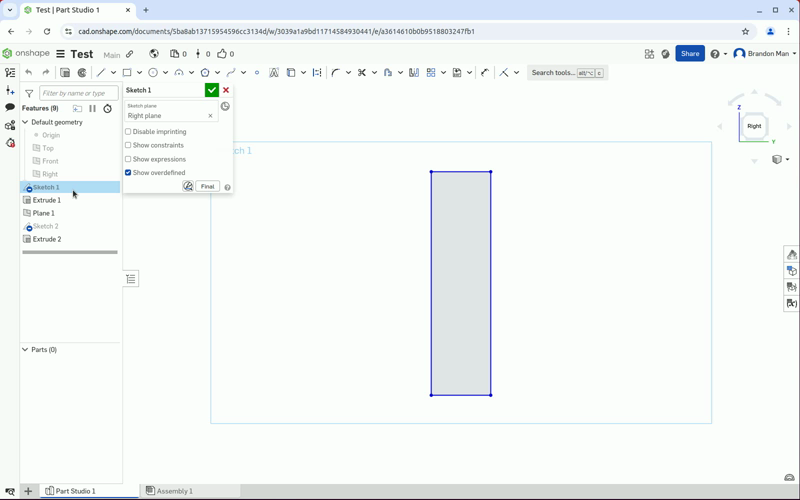
mouse_move(229, 92)
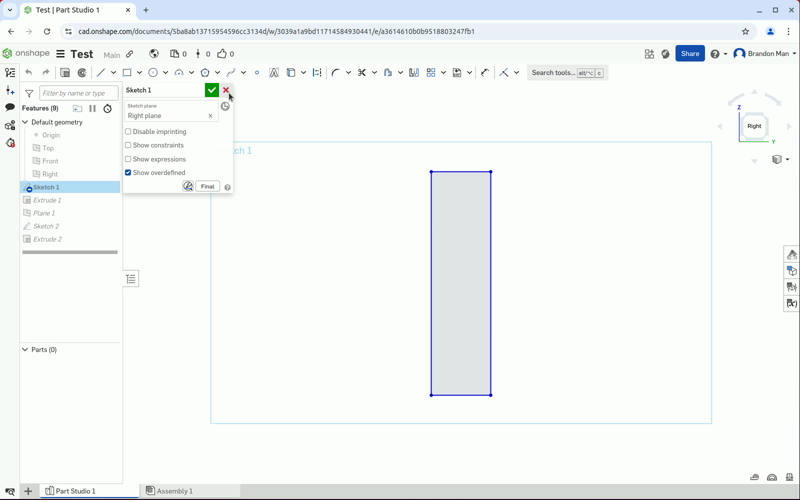
click(229, 92)
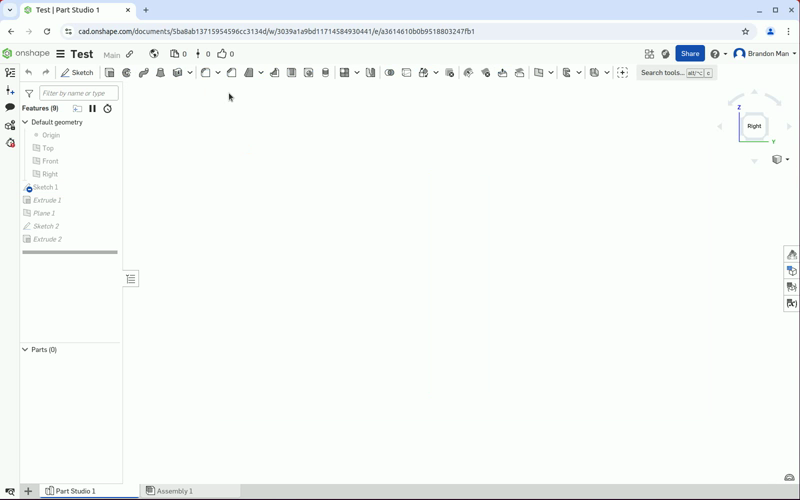
key(shift+s)
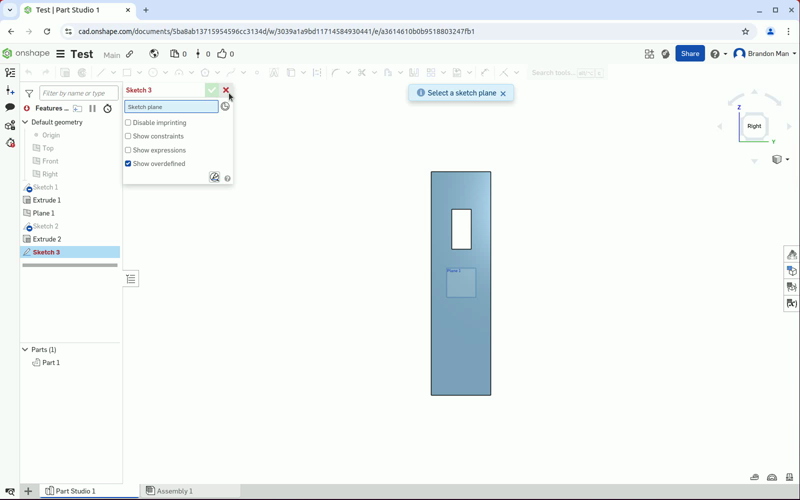
mouse_move(73, 215)
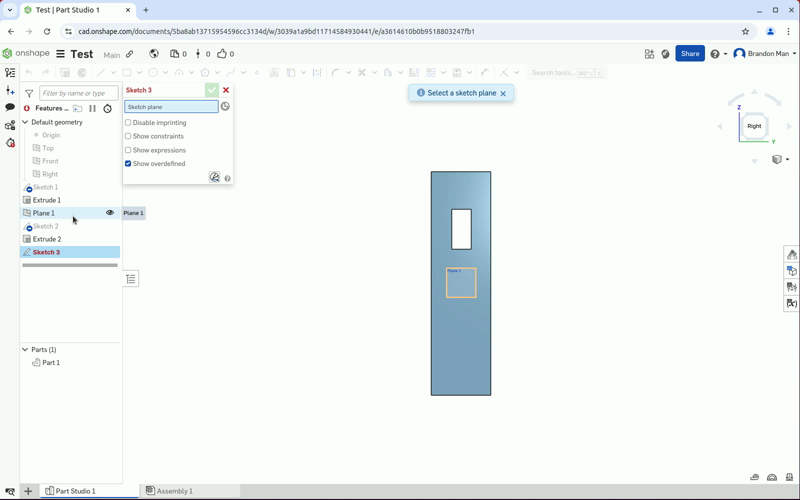
click(73, 215)
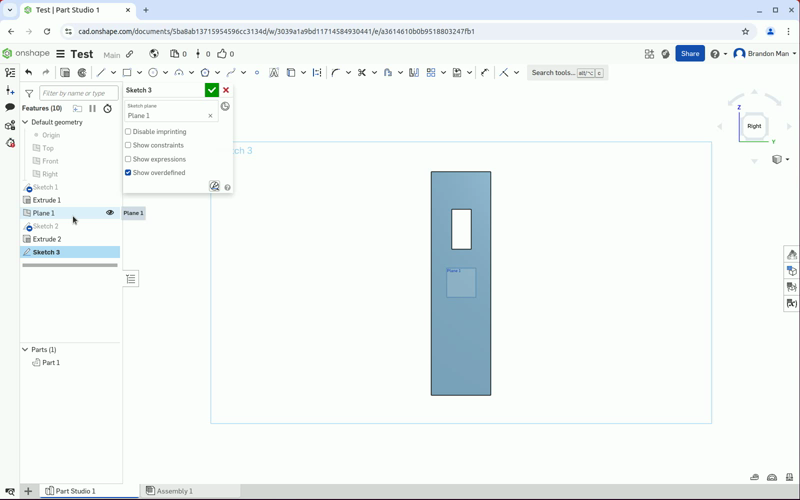
mouse_move(73, 352)
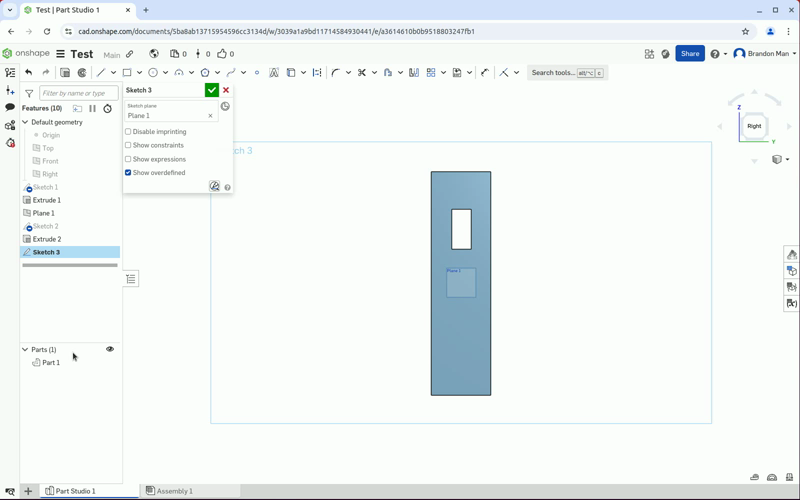
key(y)
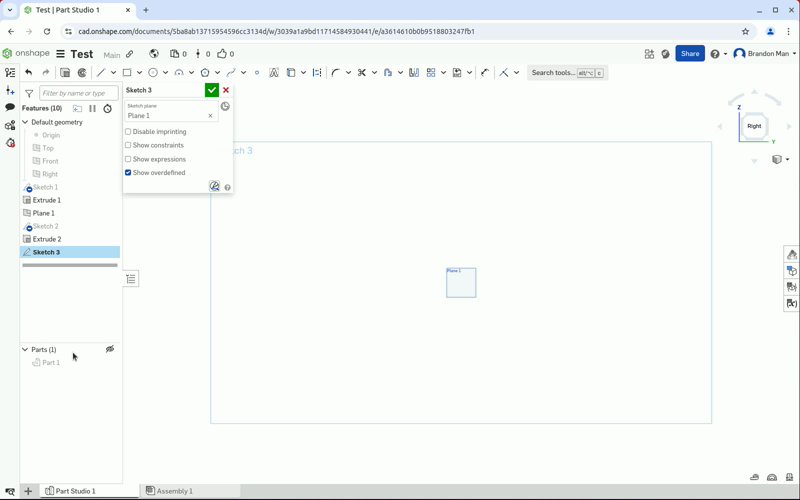
key(l)
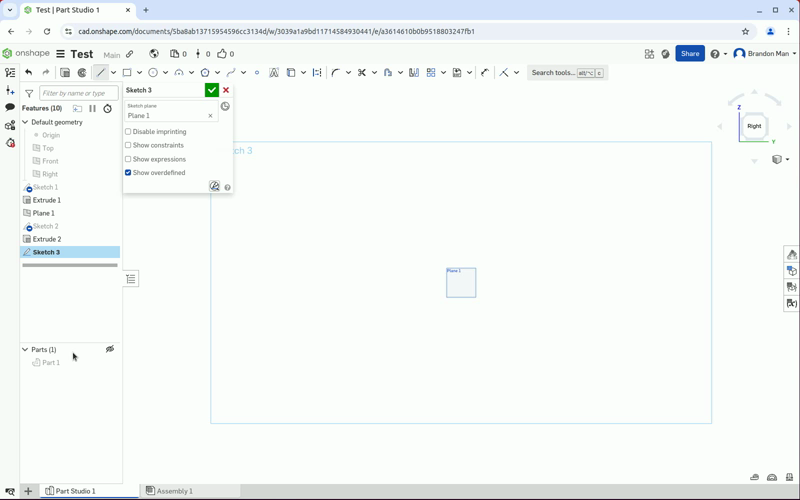
key_down(shift)
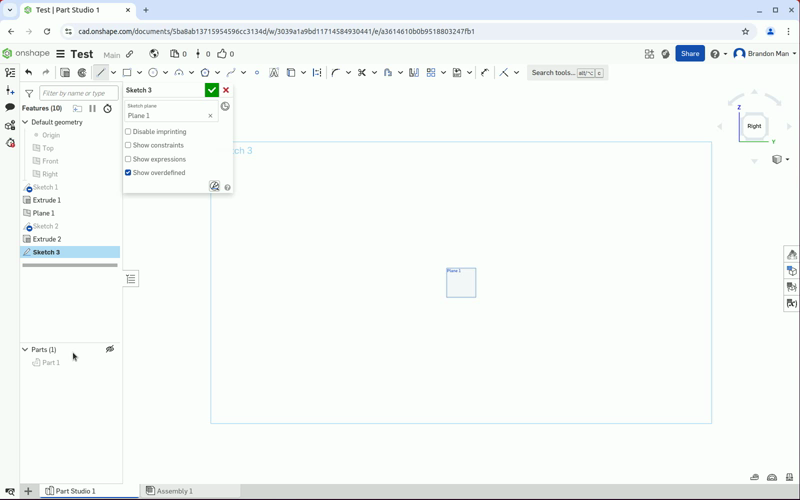
mouse_move(451, 356)
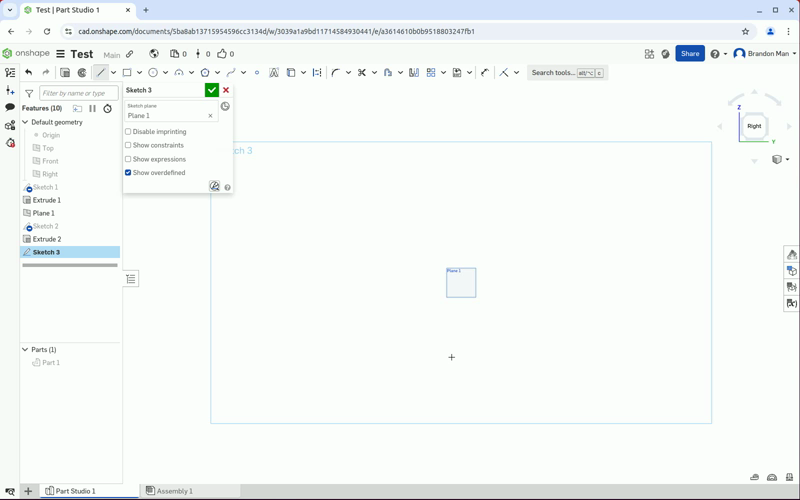
click(451, 356)
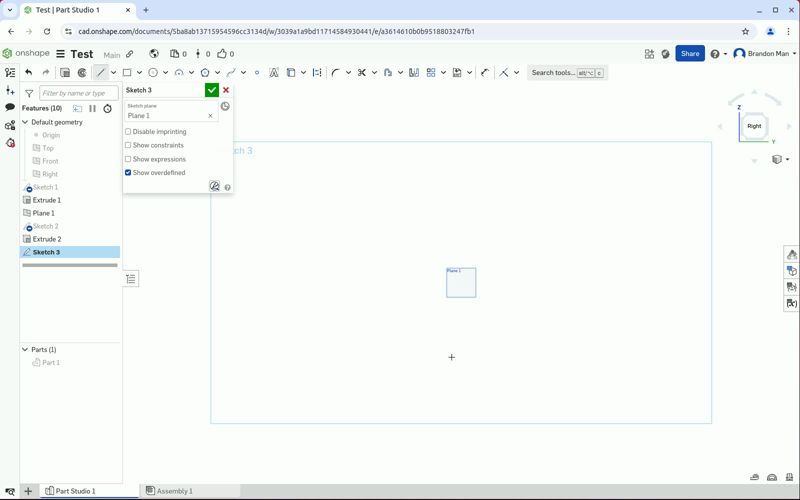
key_up(shift)
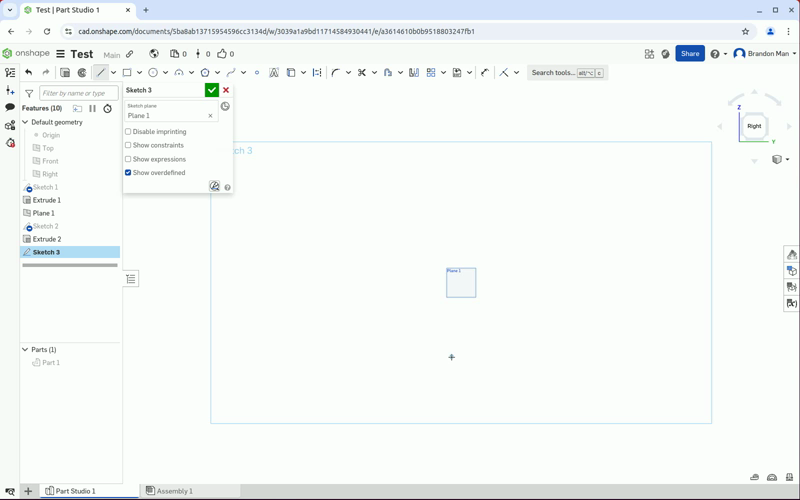
key_down(shift)
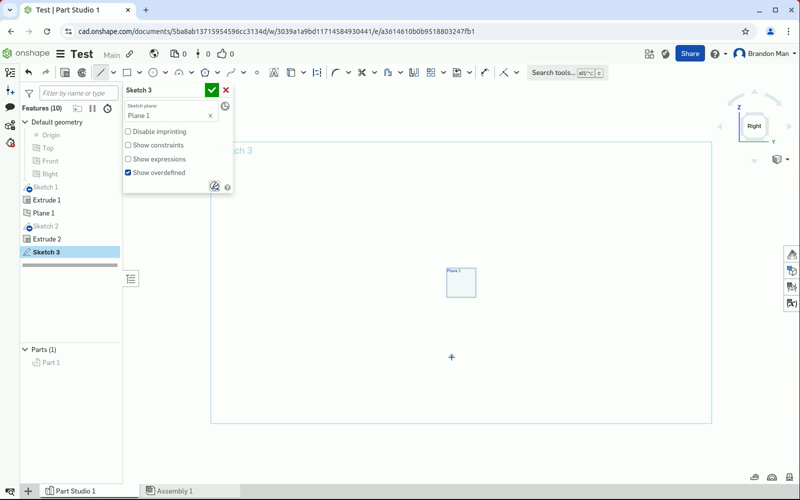
mouse_move(481, 356)
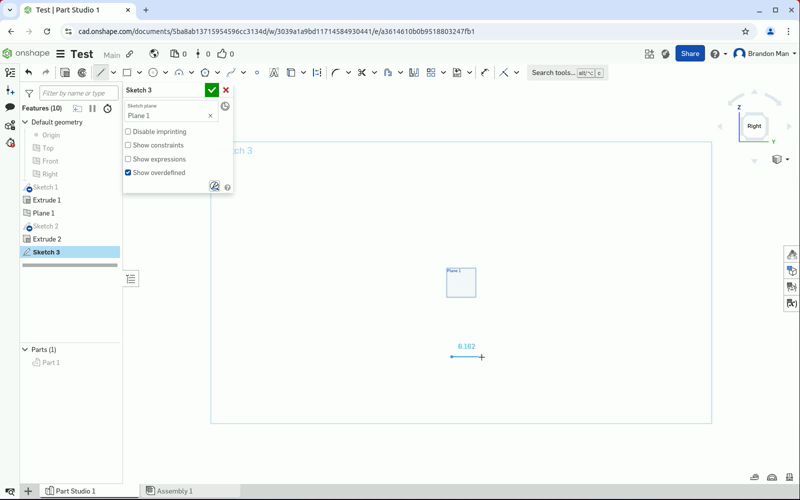
mouse_move(471, 356)
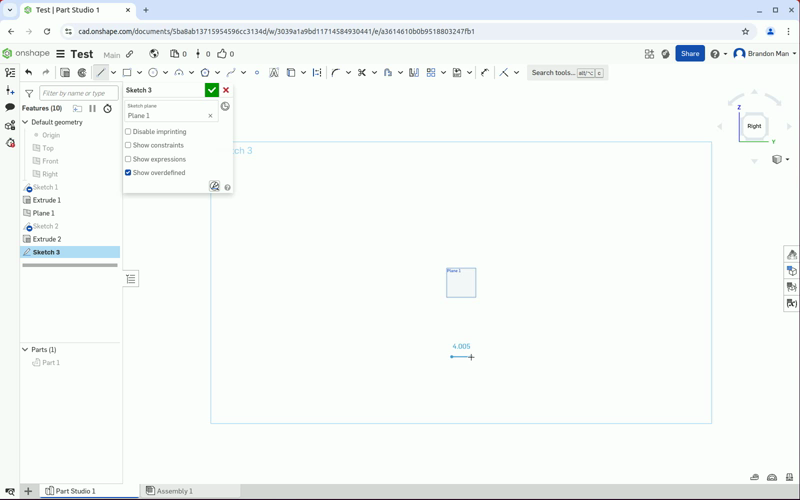
click(471, 356)
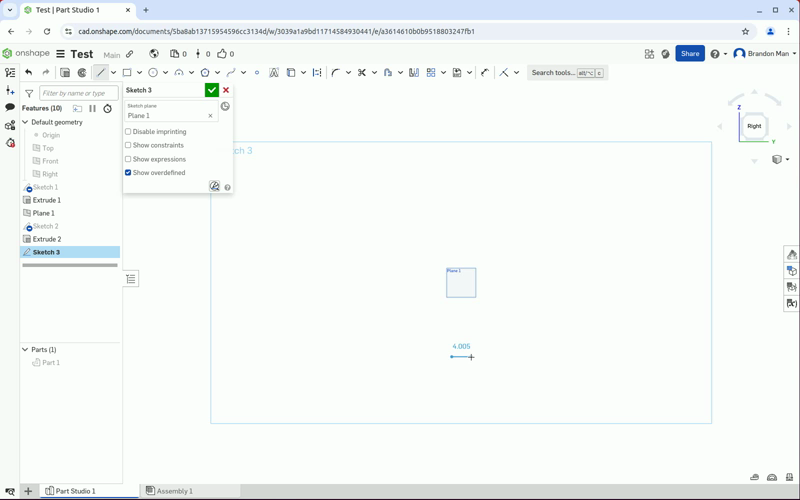
key_up(shift)
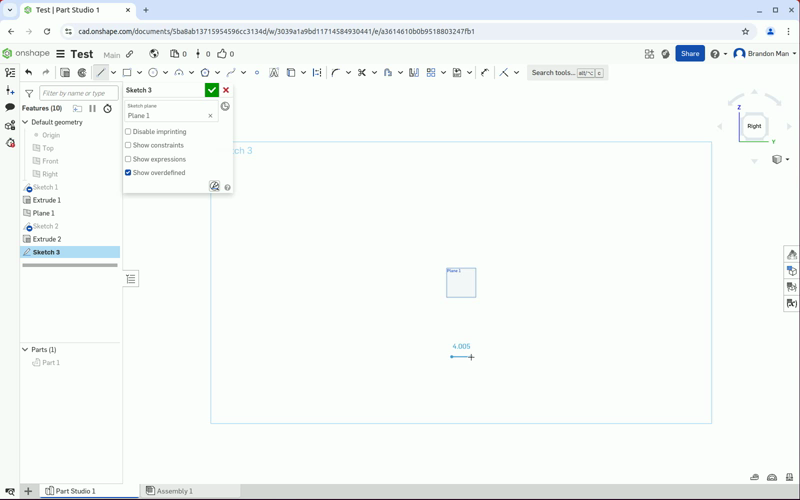
key_down(shift)
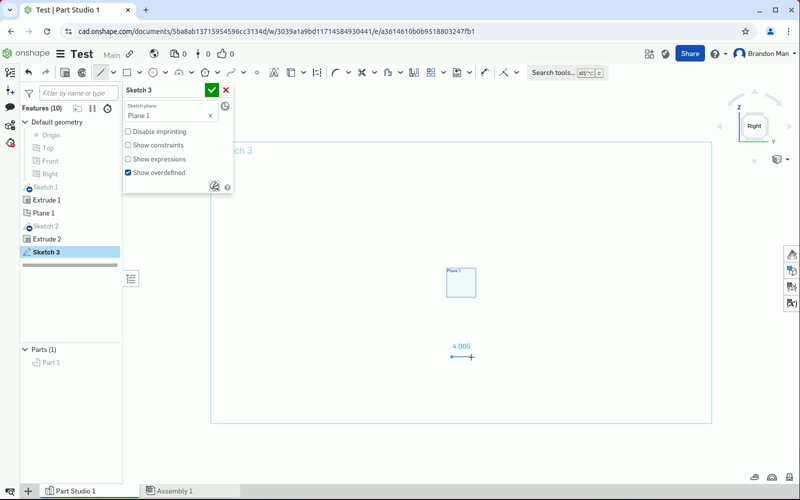
mouse_move(501, 356)
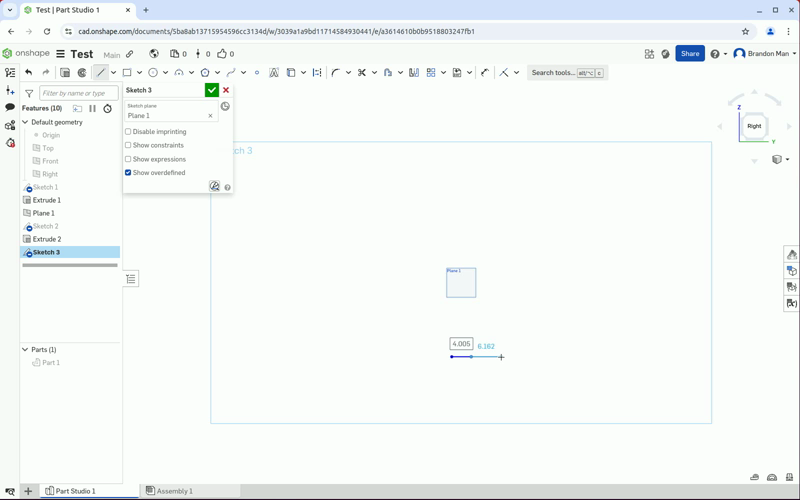
mouse_move(471, 317)
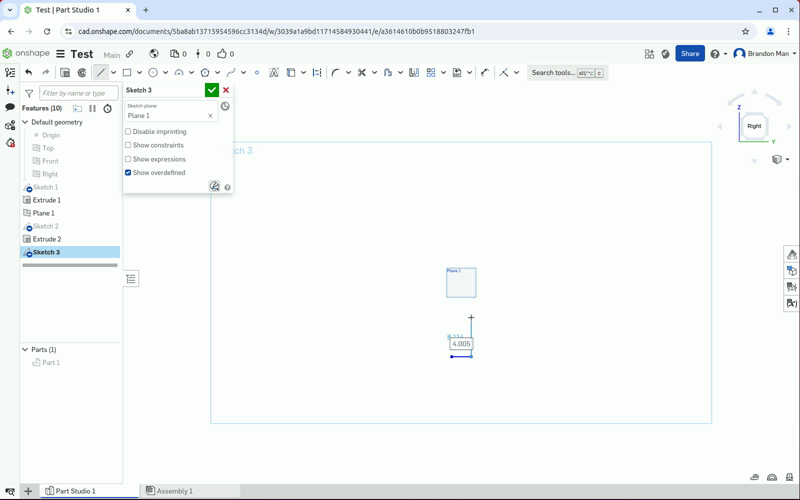
click(471, 317)
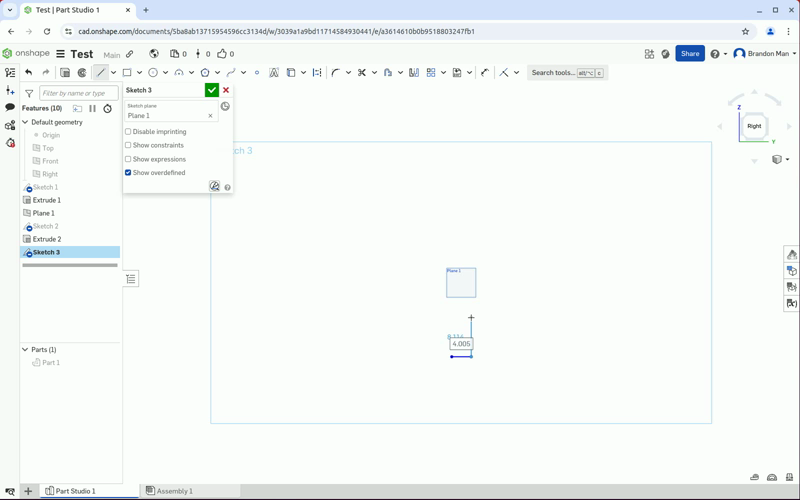
key_up(shift)
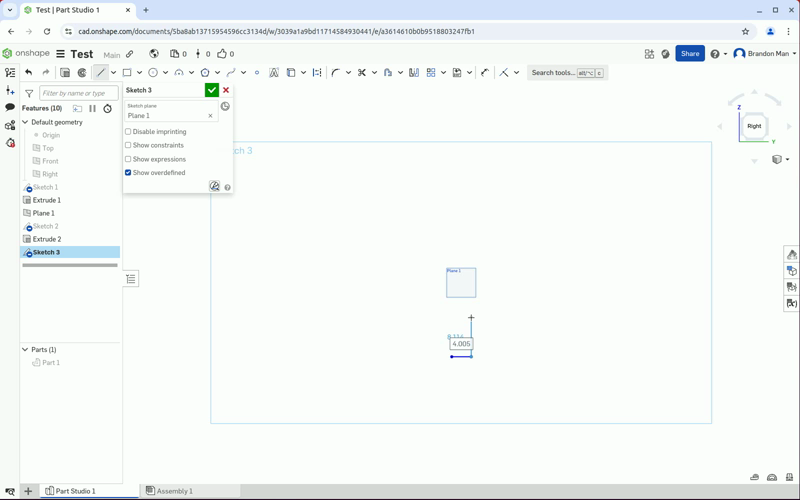
key_down(shift)
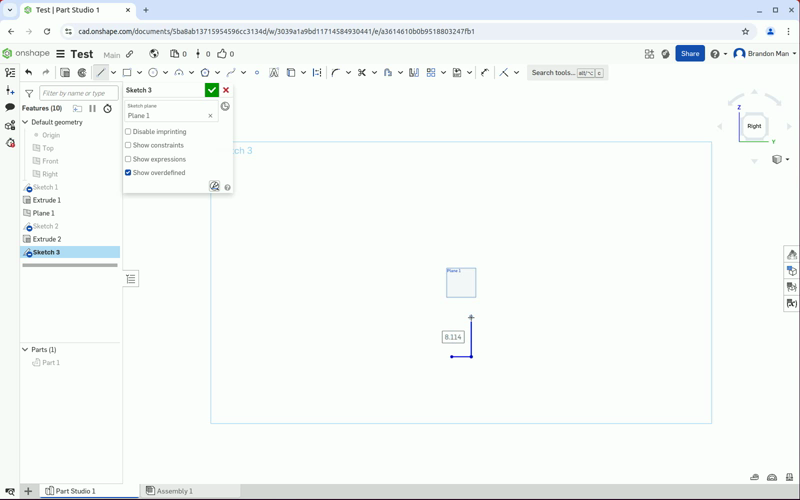
mouse_move(501, 317)
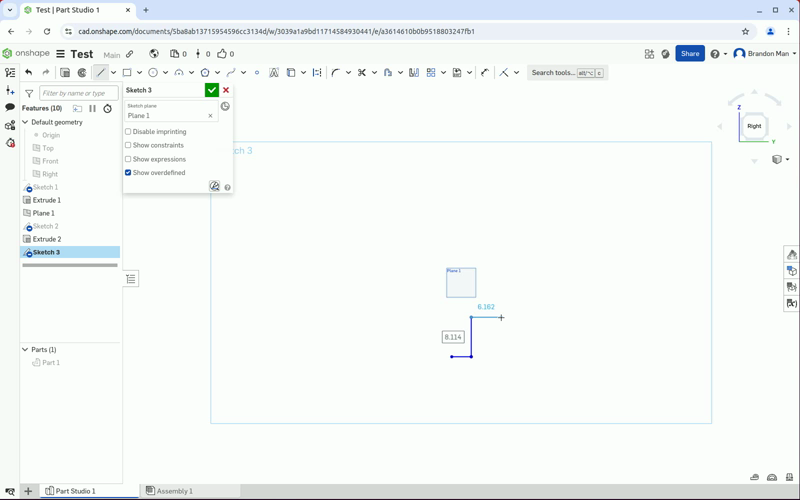
mouse_move(451, 317)
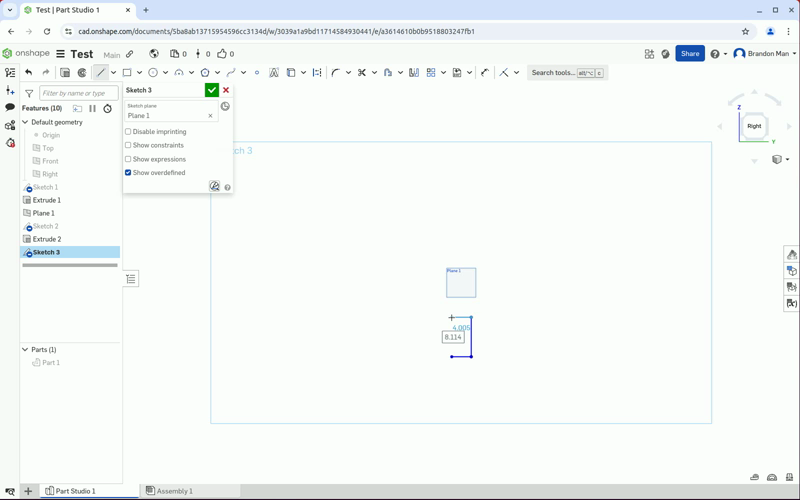
click(451, 317)
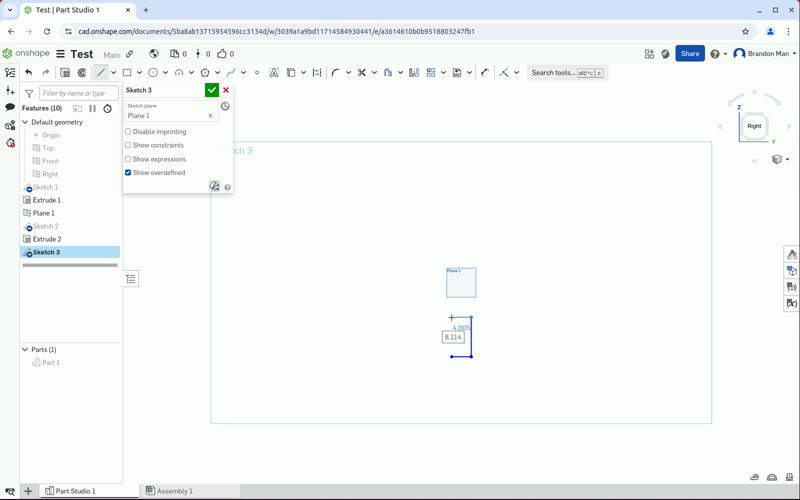
key_up(shift)
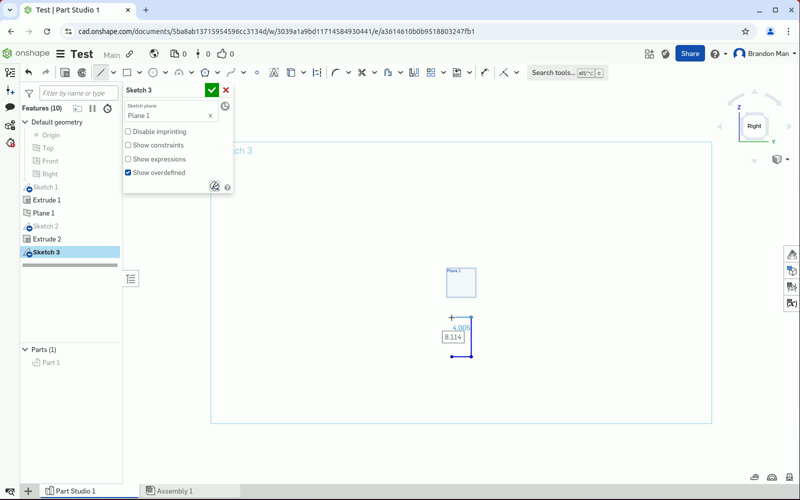
mouse_move(481, 317)
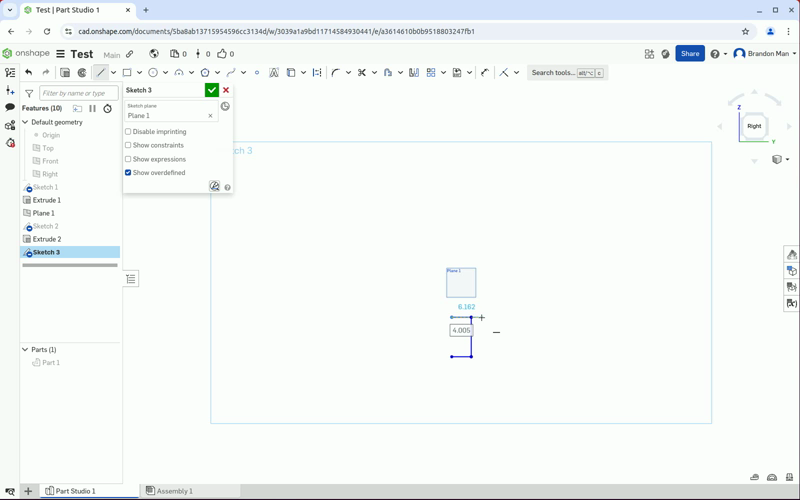
key_down(shift)
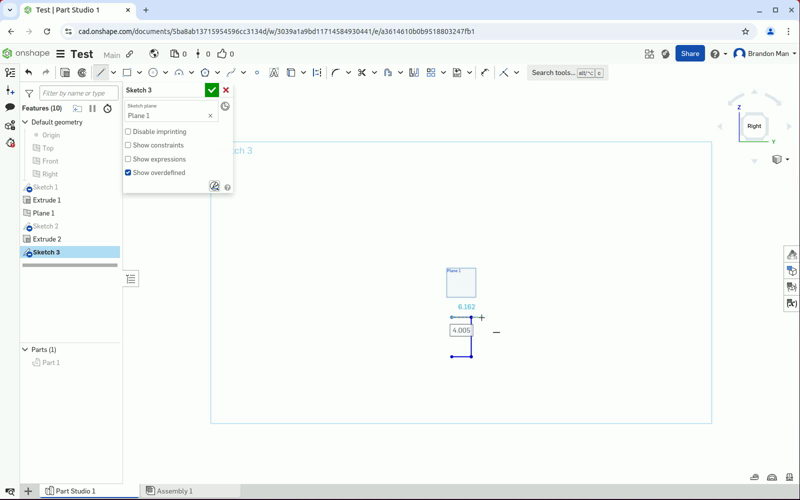
mouse_move(451, 356)
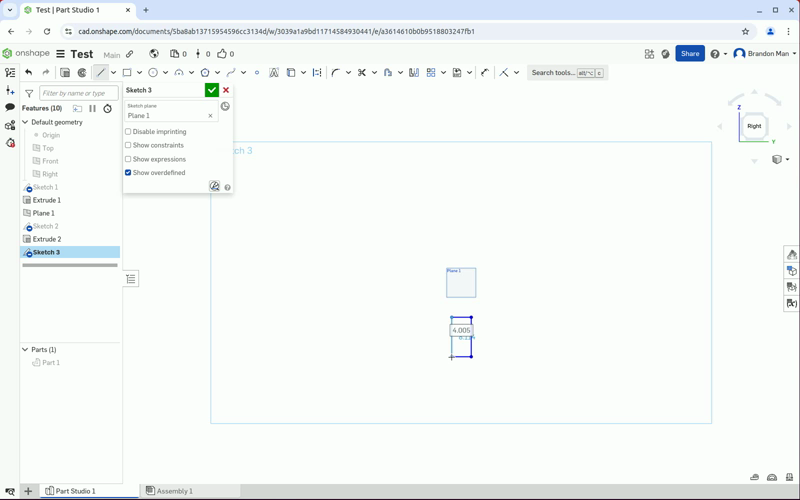
key_up(shift)
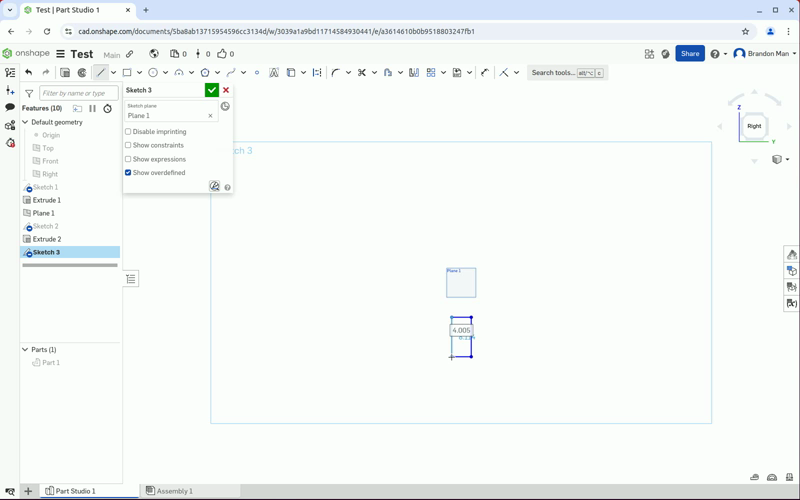
click(451, 356)
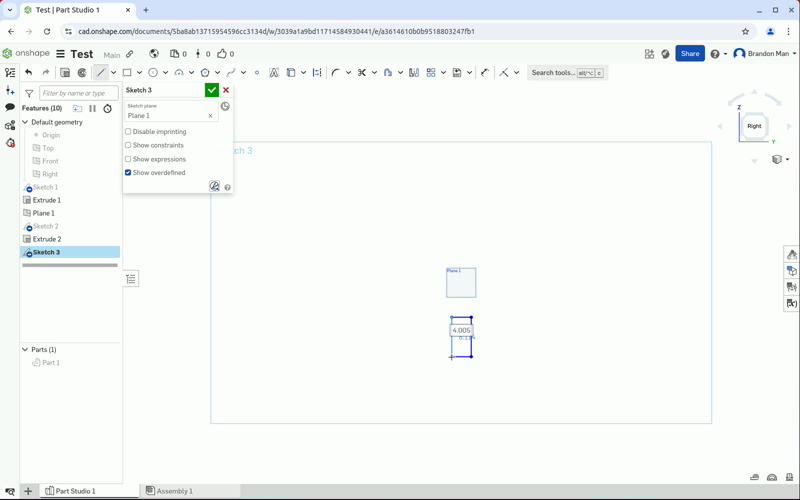
key(esc)
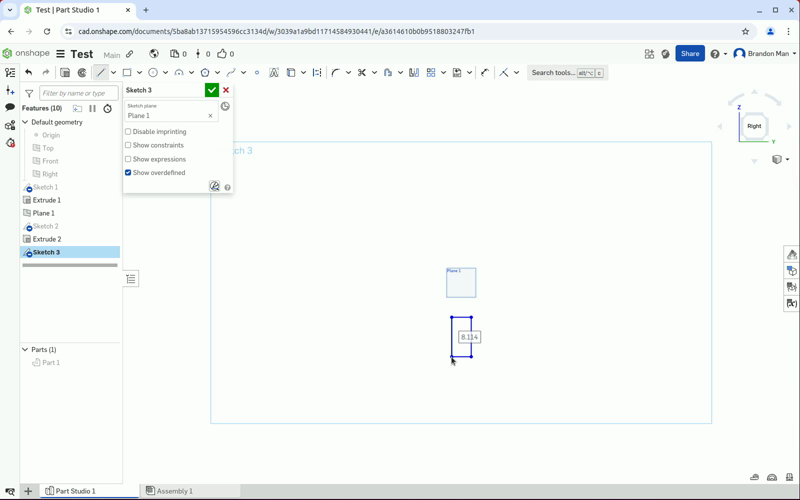
mouse_move(466, 354)
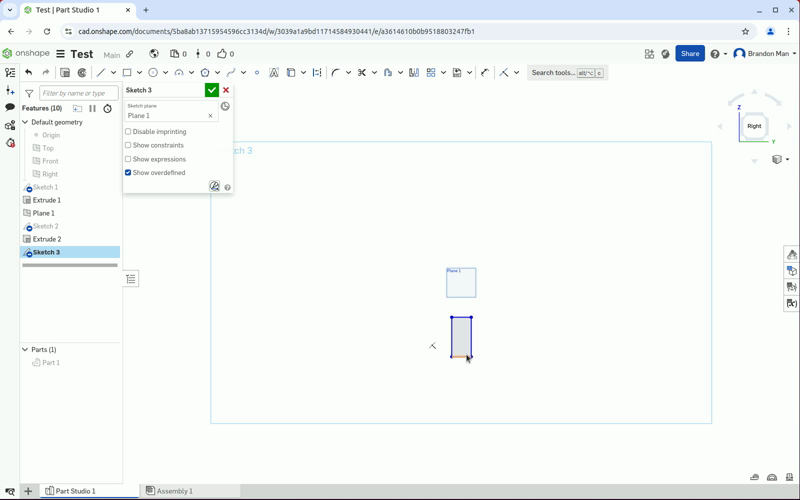
scroll(6)
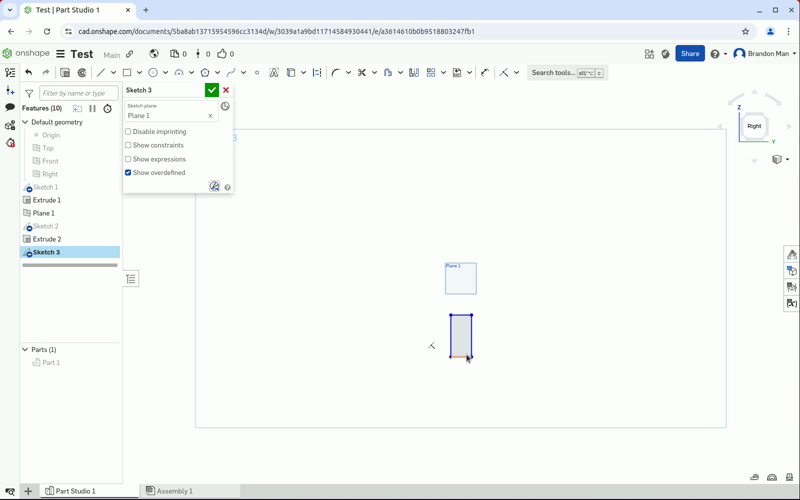
scroll(6)
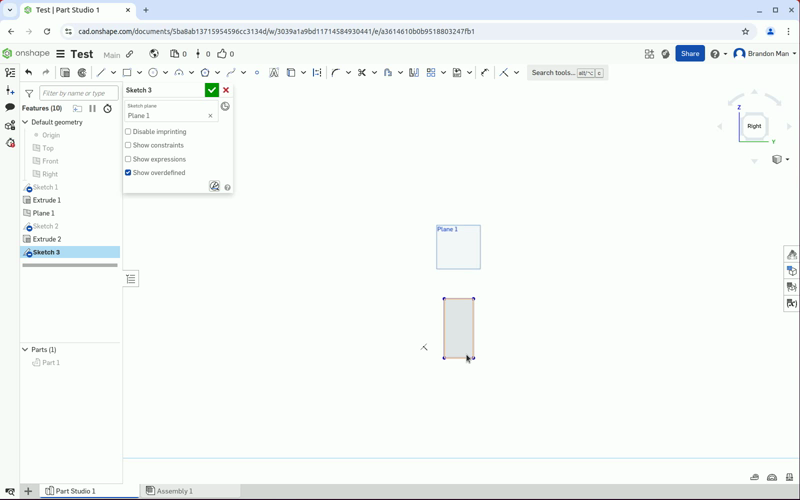
scroll(6)
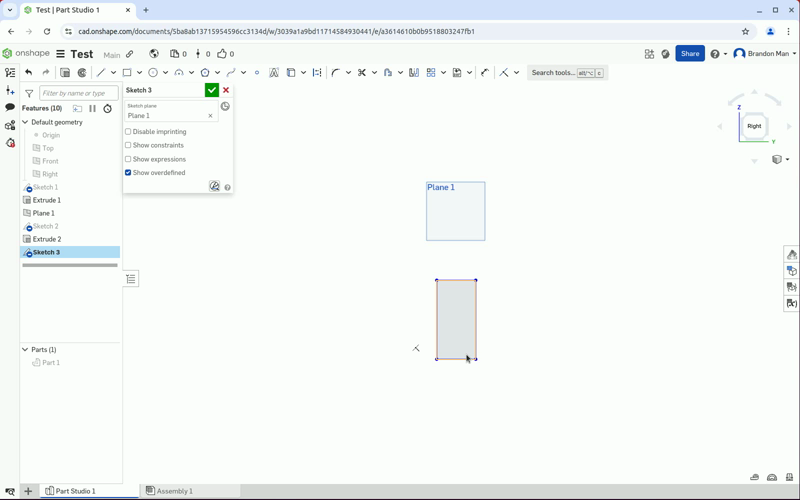
scroll(6)
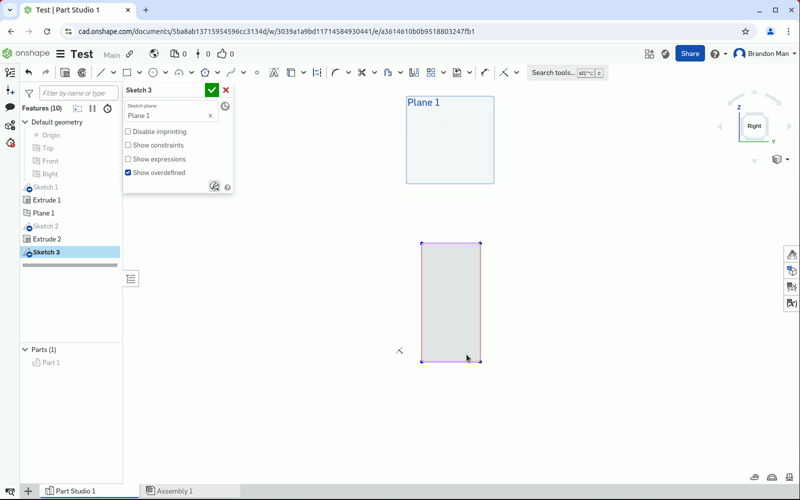
scroll(6)
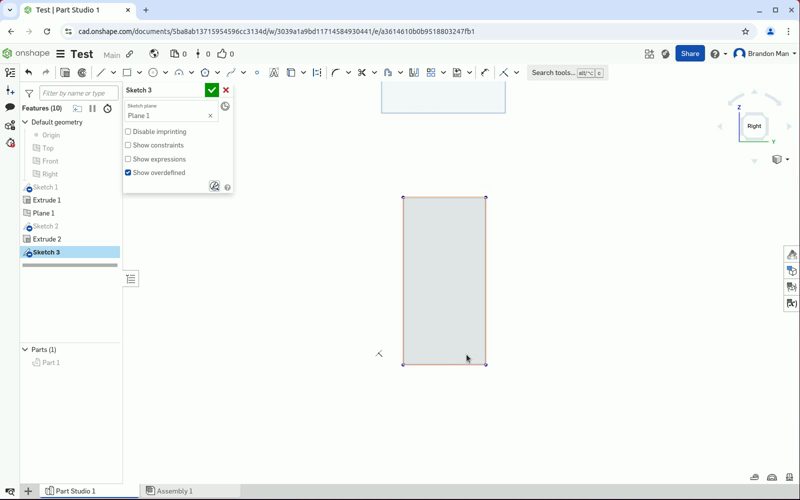
scroll(6)
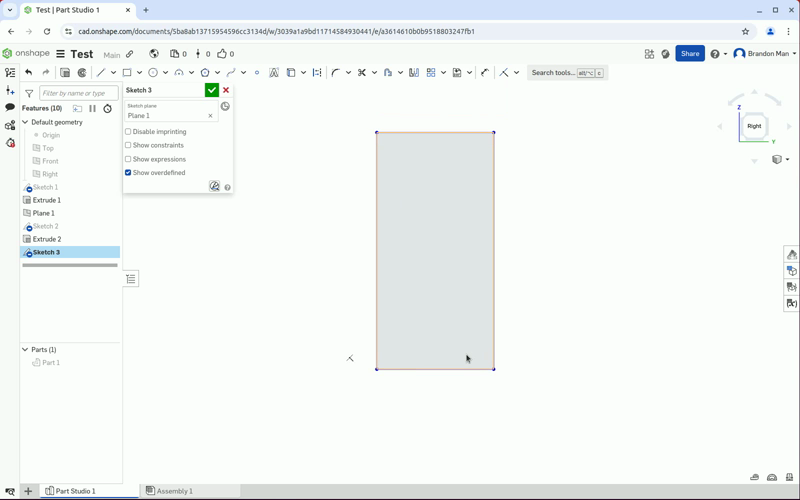
scroll(6)
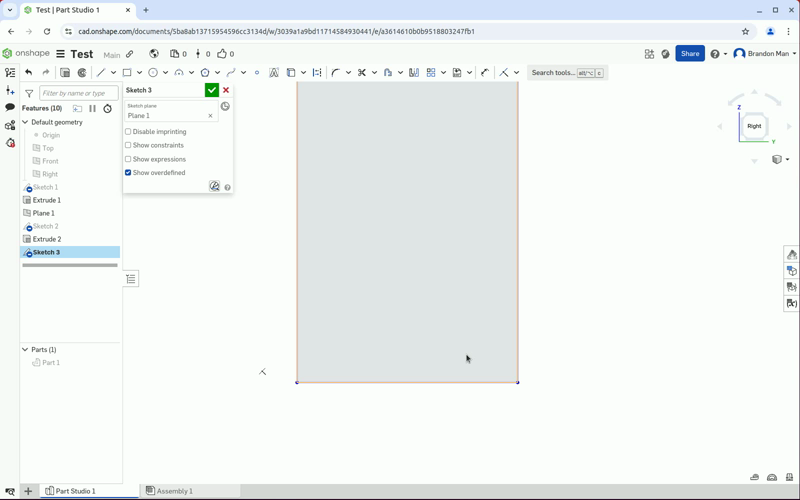
click(466, 354)
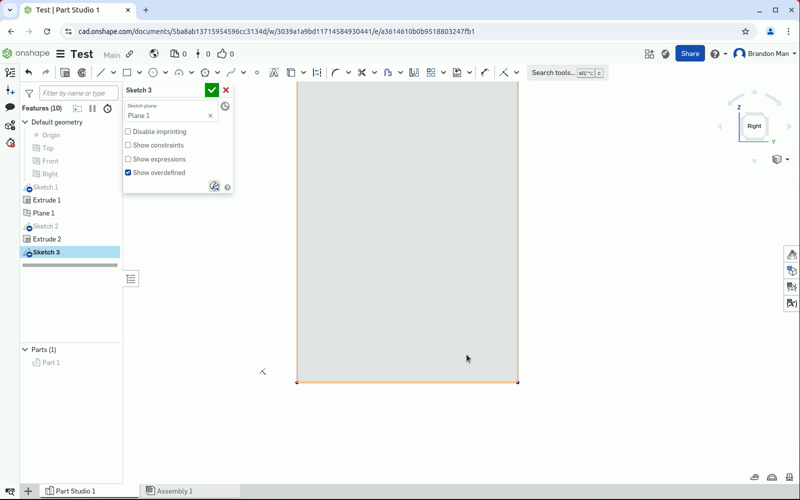
scroll(-6)
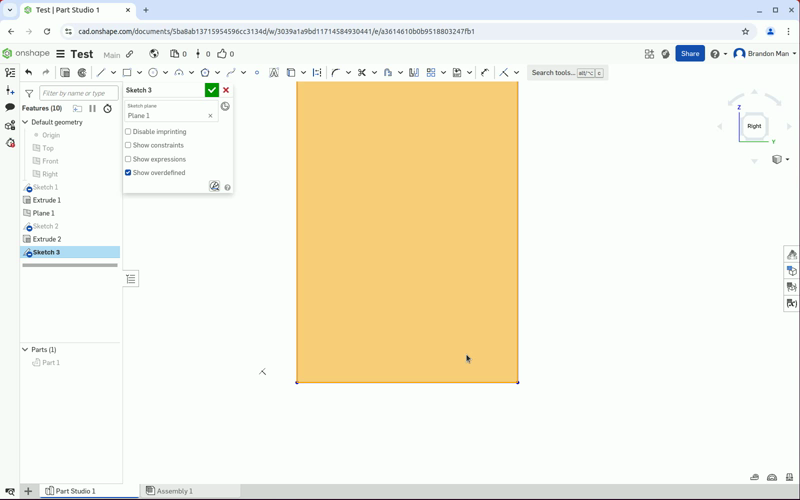
scroll(-6)
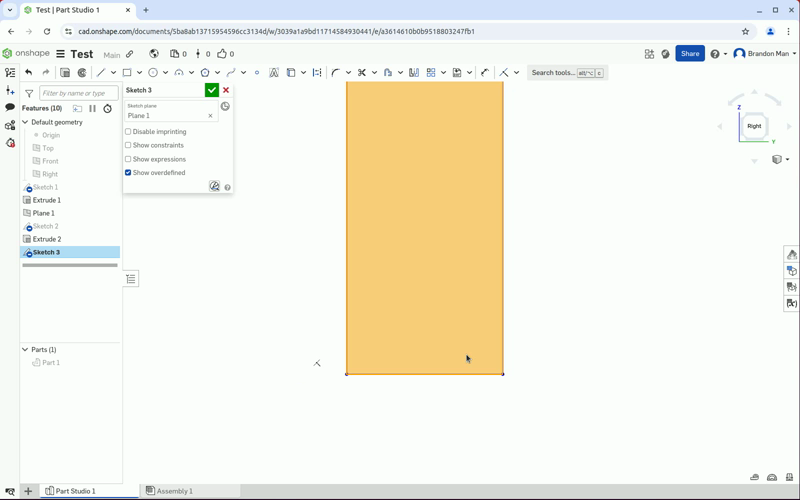
scroll(-6)
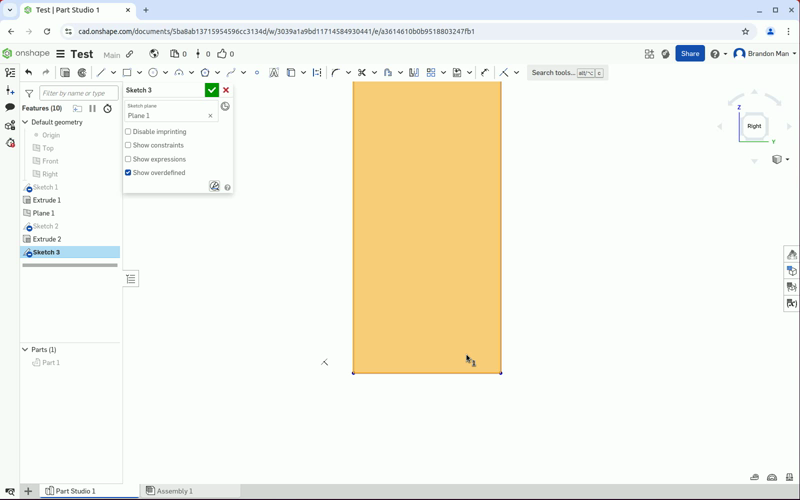
scroll(-6)
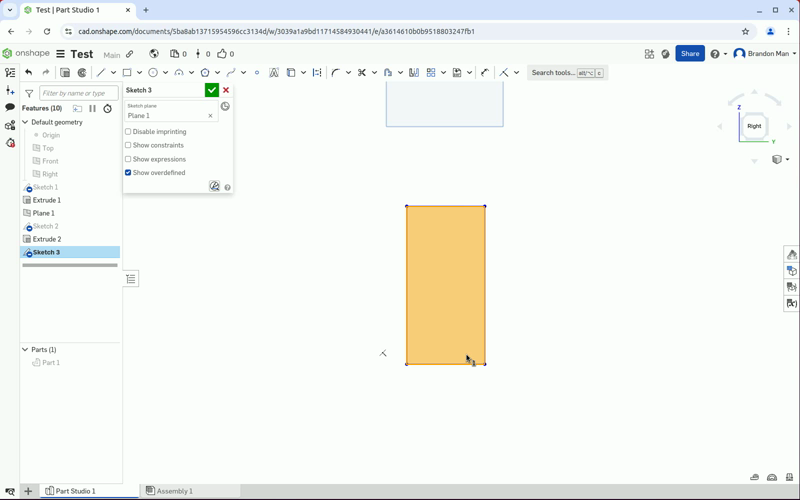
scroll(-6)
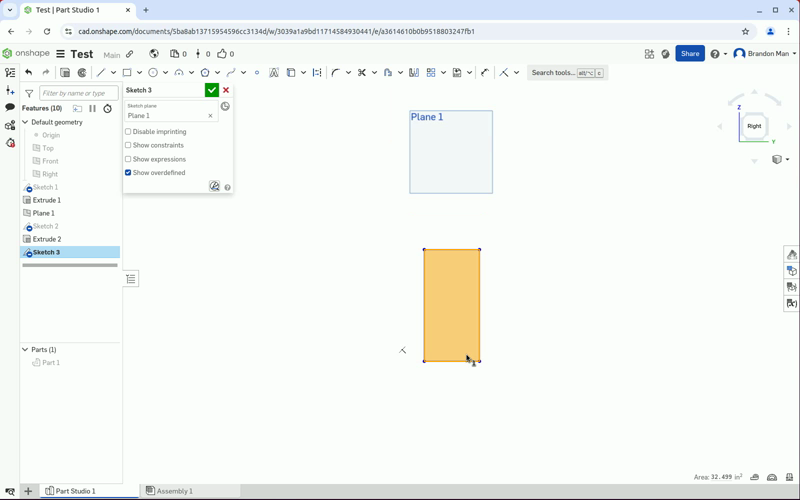
scroll(-6)
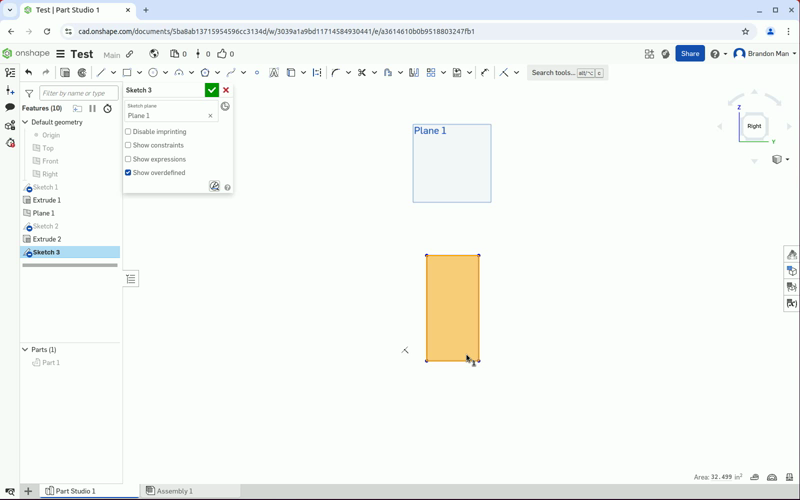
scroll(-6)
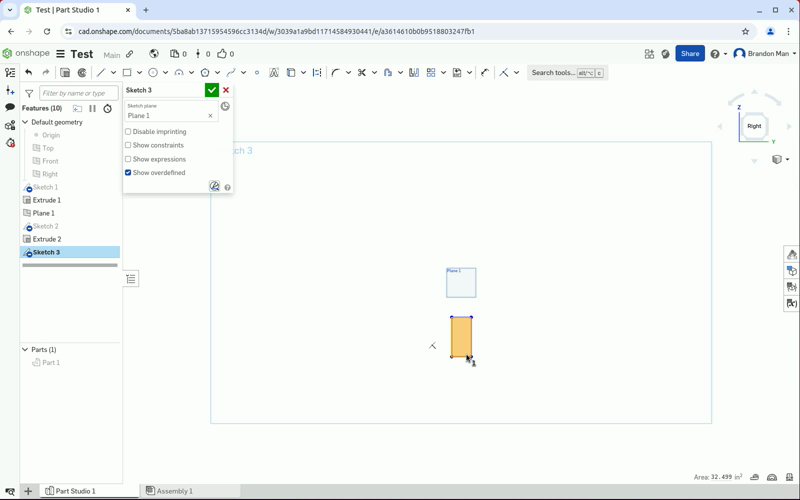
mouse_move(73, 352)
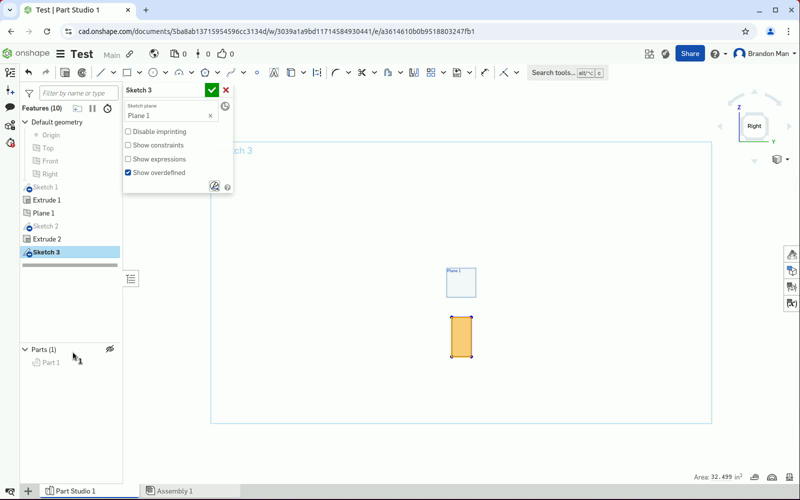
key(shift+y)
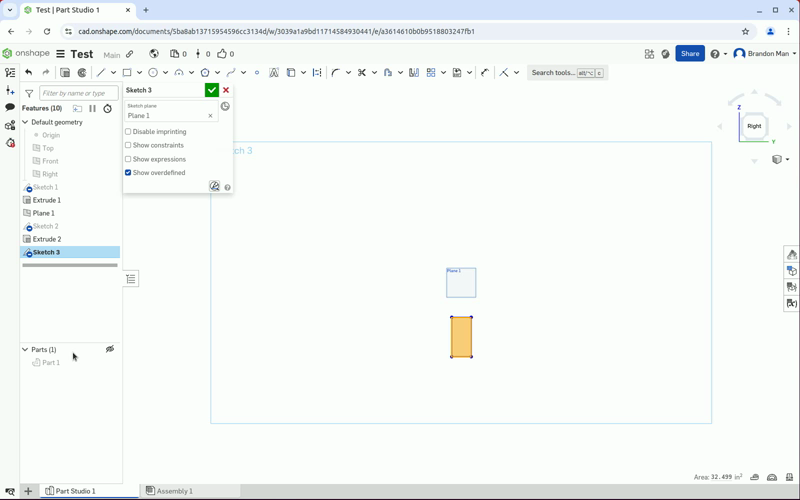
key(shift+e)
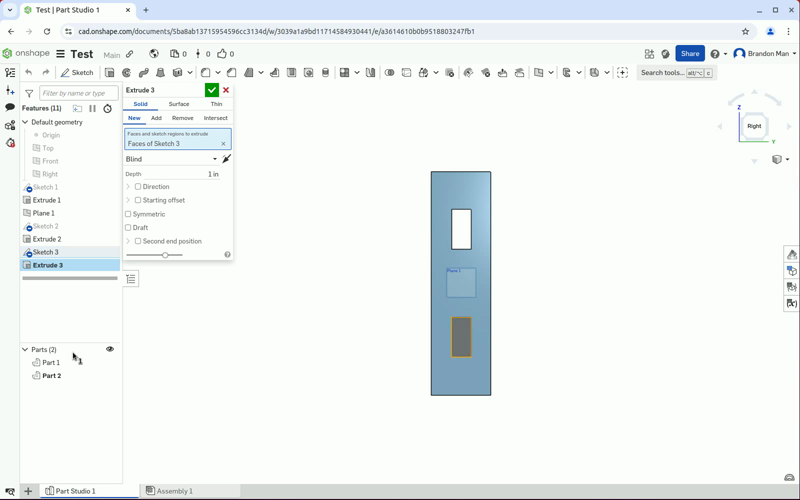
mouse_move(143, 106)
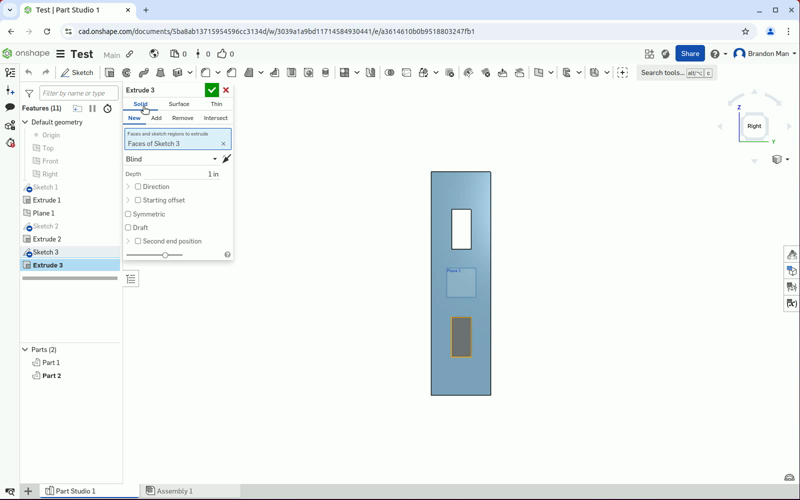
click(143, 106)
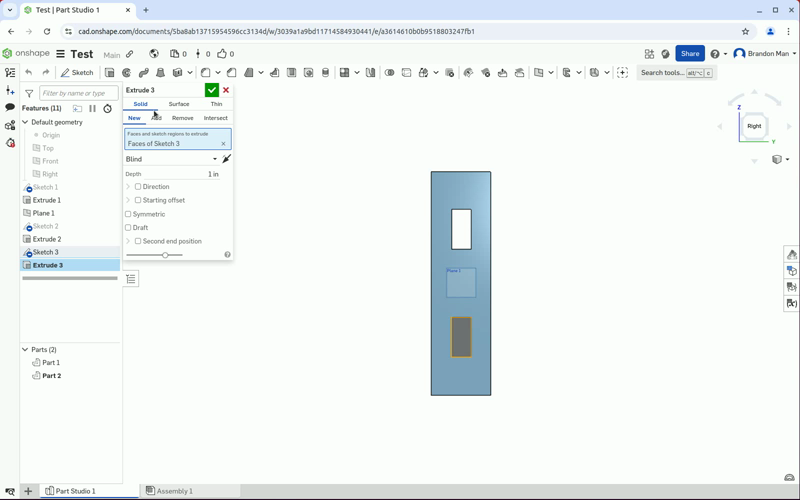
mouse_move(186, 120)
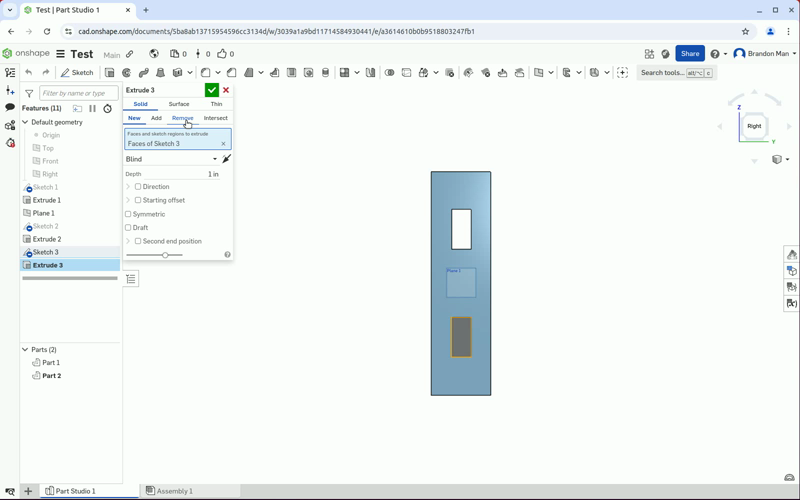
click(186, 120)
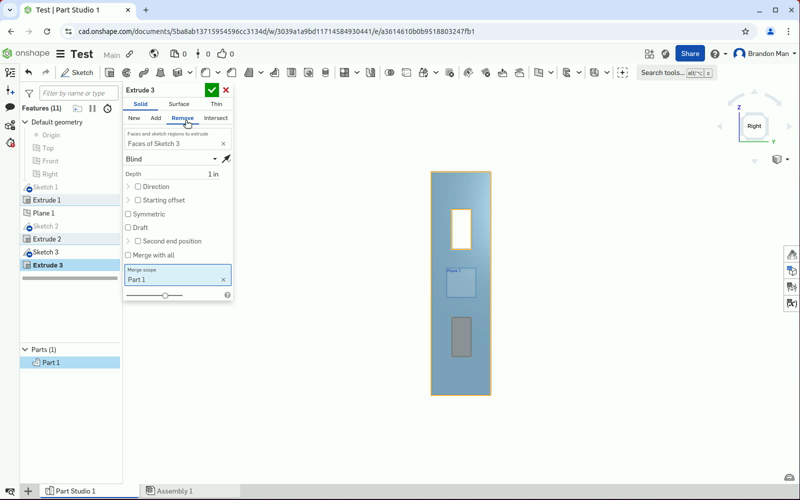
key(tab, 4)
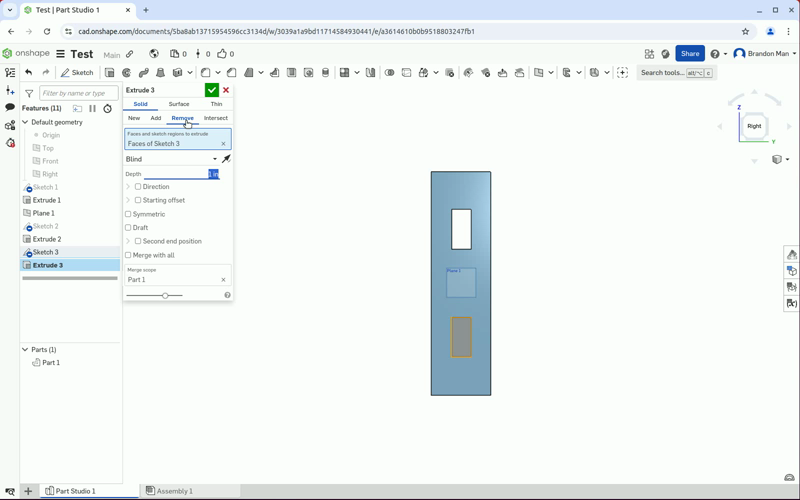
text(7.943)
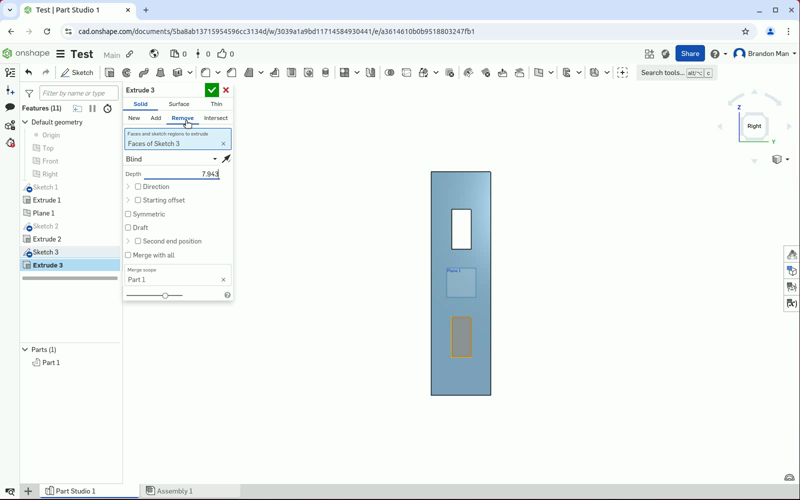
key(tab, 6)
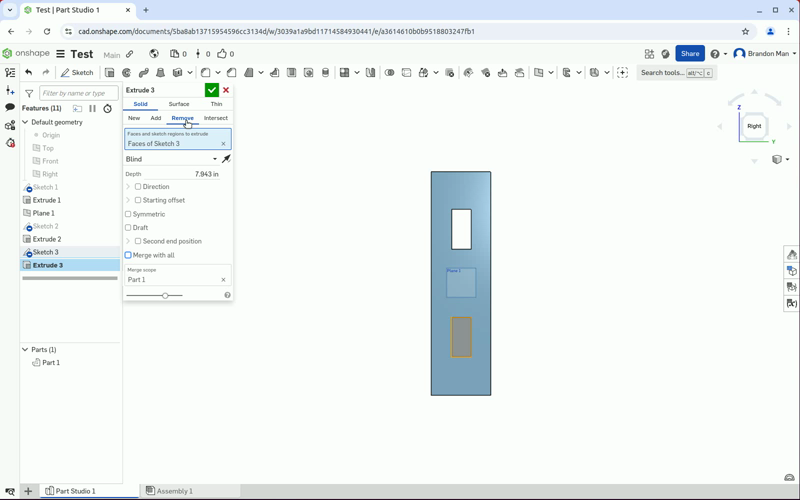
key(space)
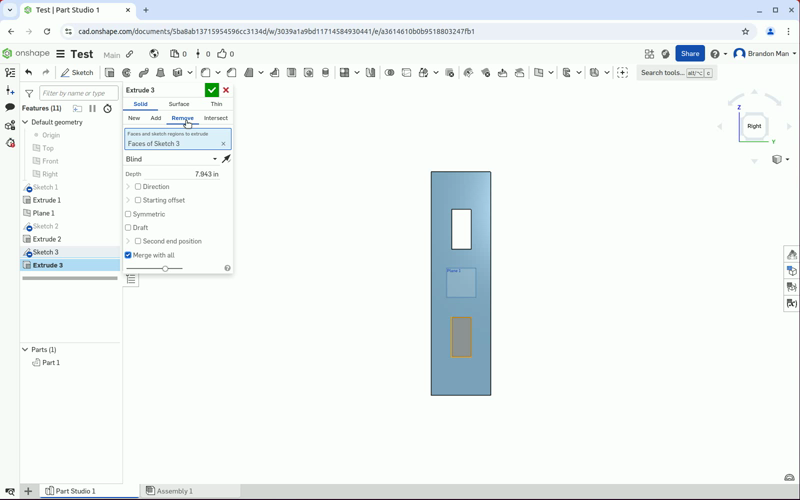
key(enter)
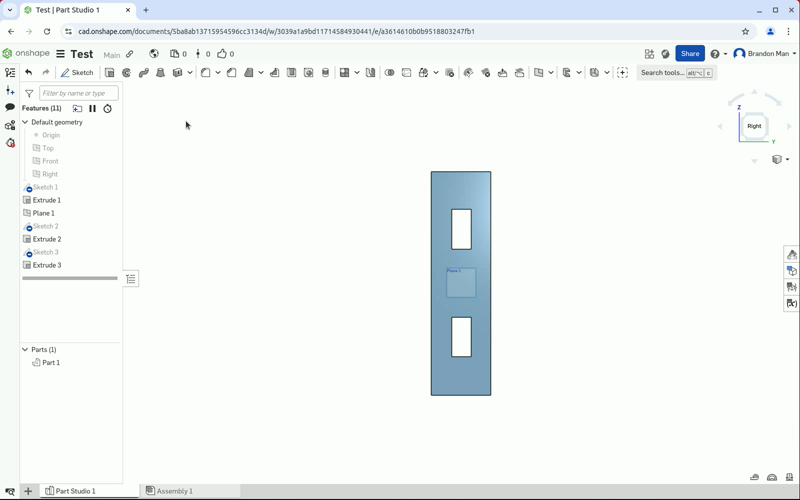
key(shift+h)
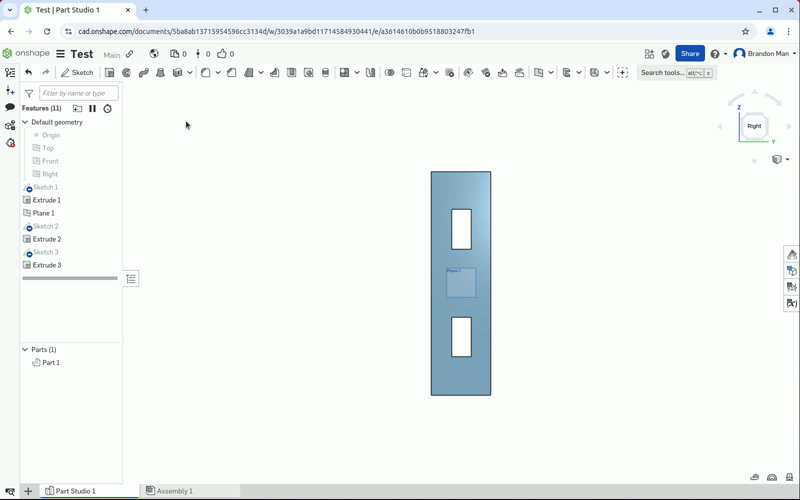
key(shift+h)
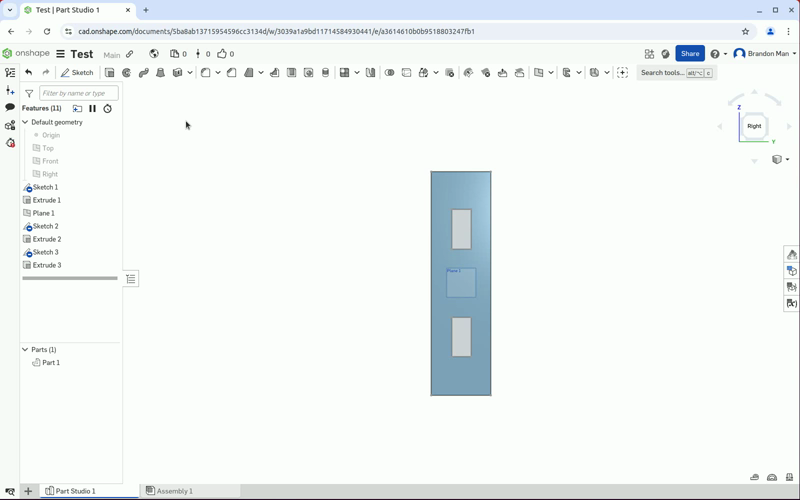
key(shift+7)
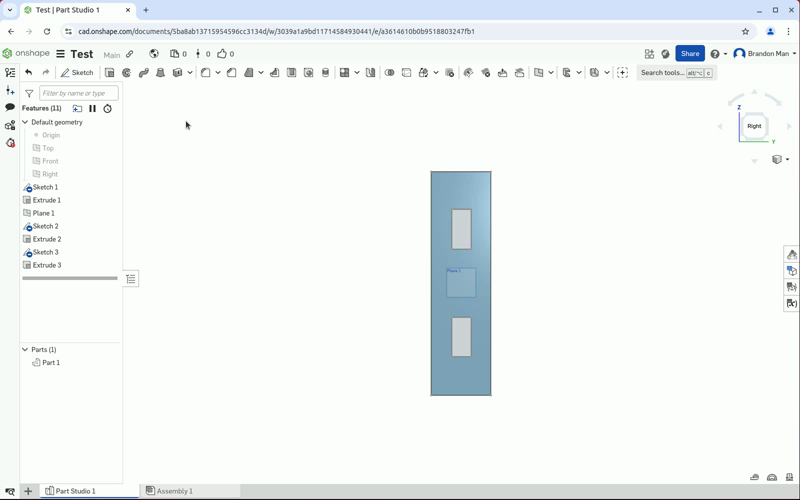
key(right, 2)
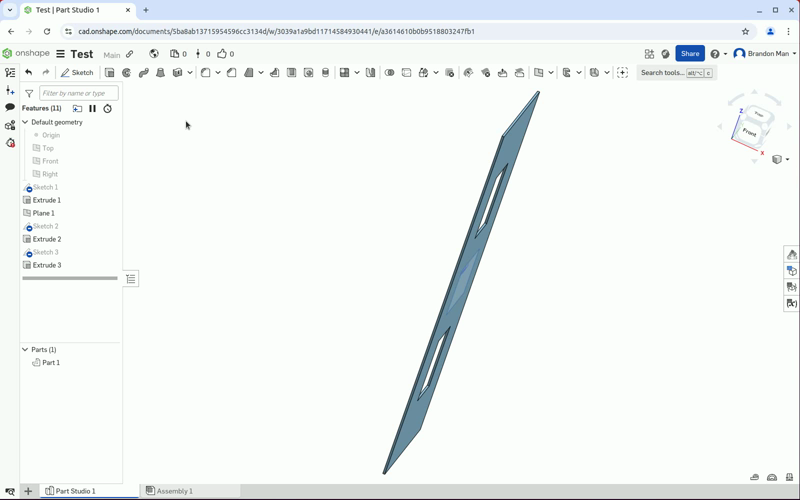
key(down, 2)
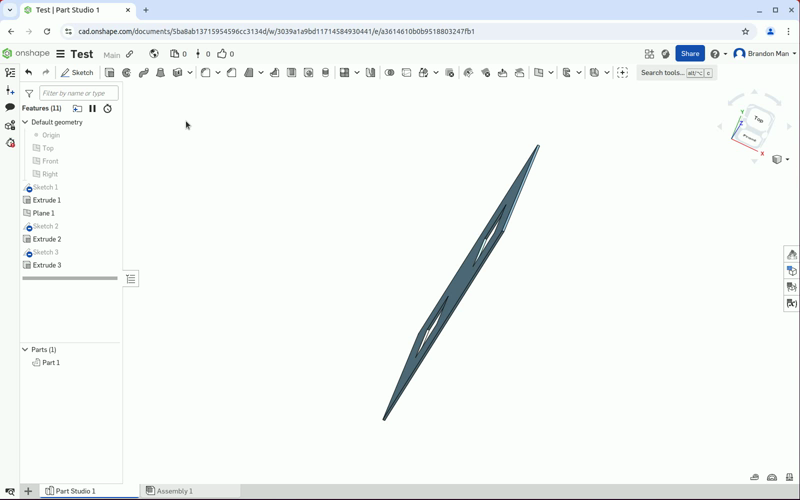
key(up, 2)
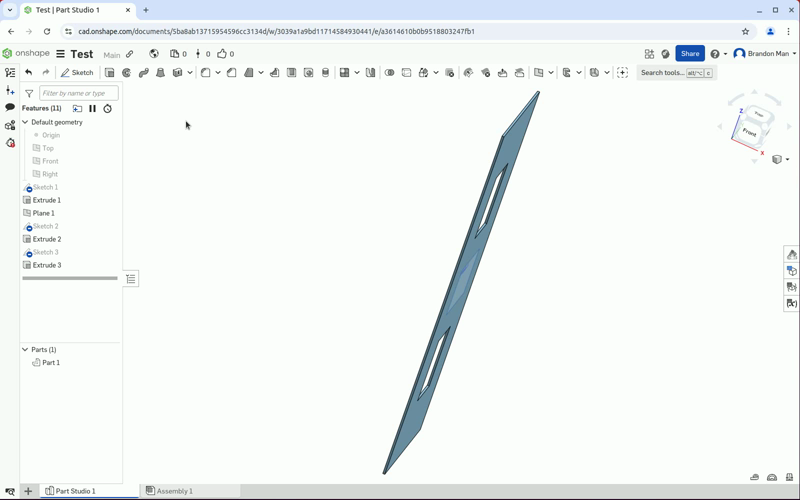
key(left, 2)
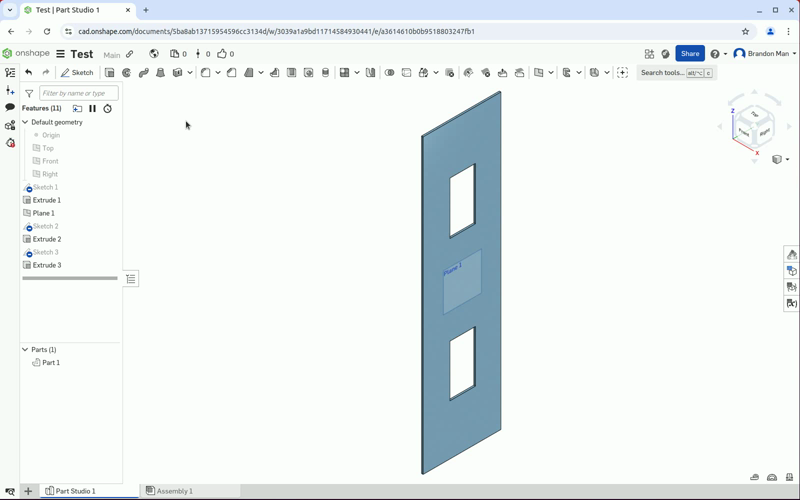
mouse_move(73, 189)
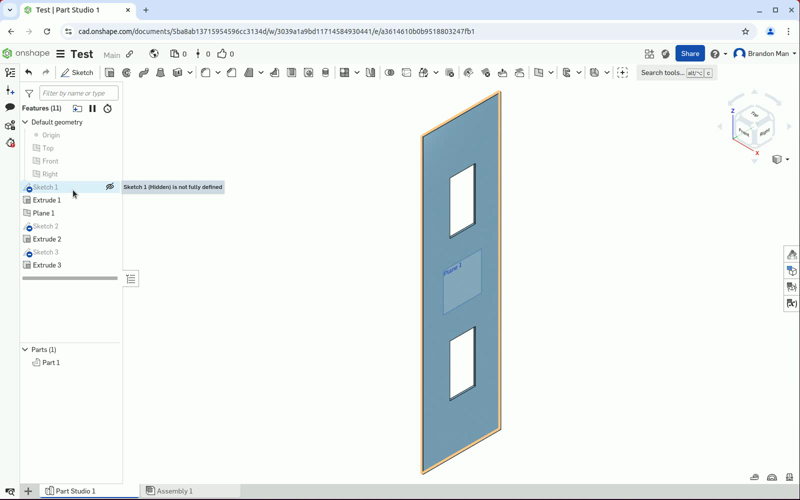
click(73, 189)